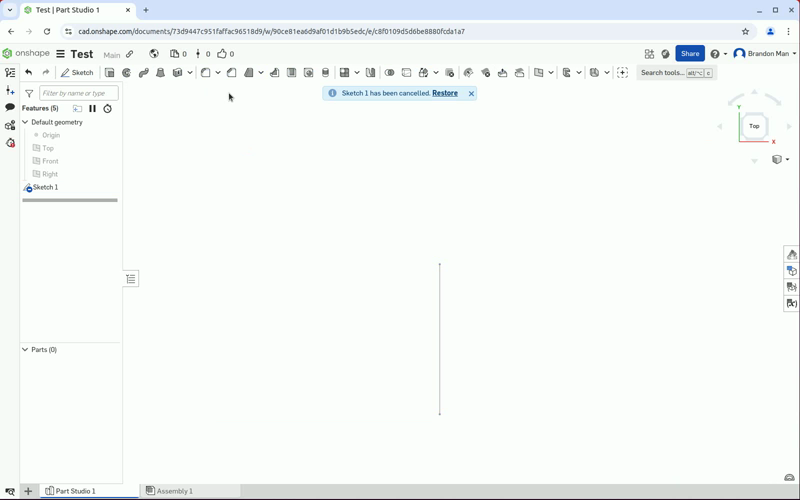
key(shift+h)
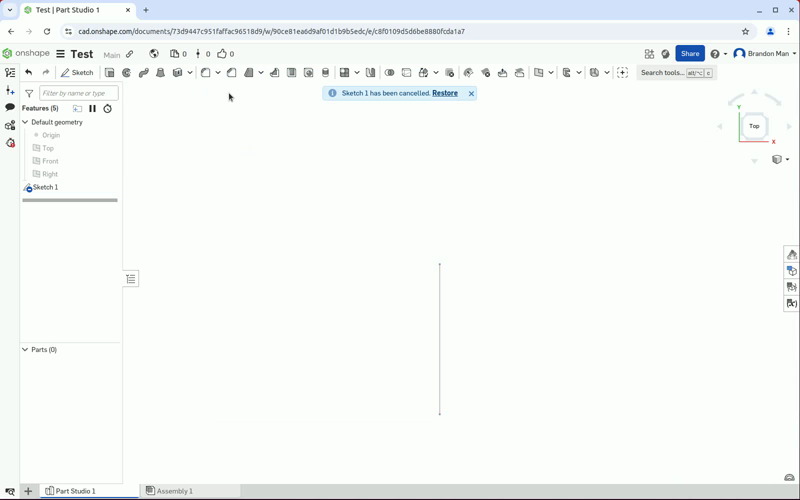
key(shift+s)
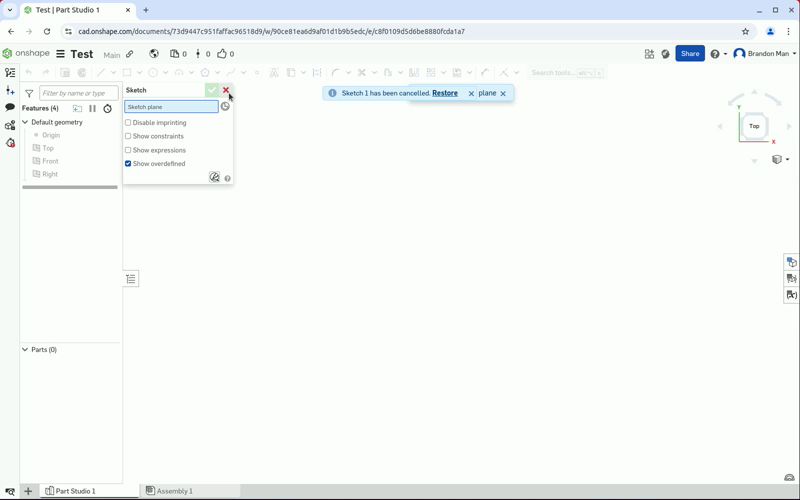
mouse_move(73, 150)
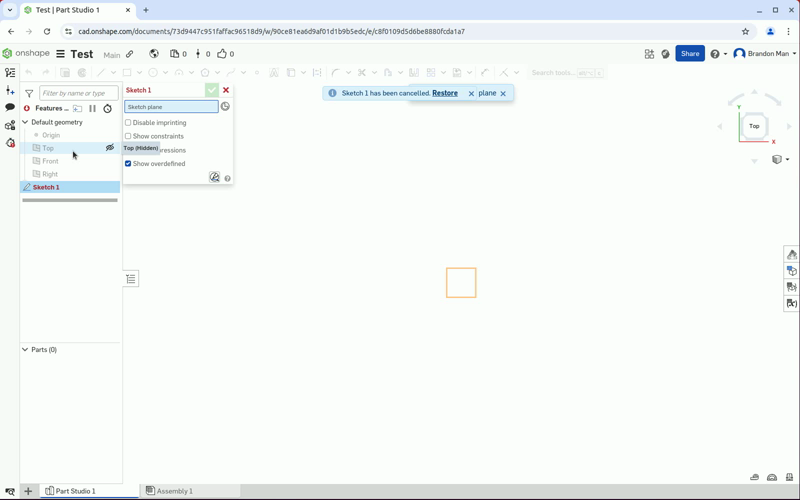
click(73, 150)
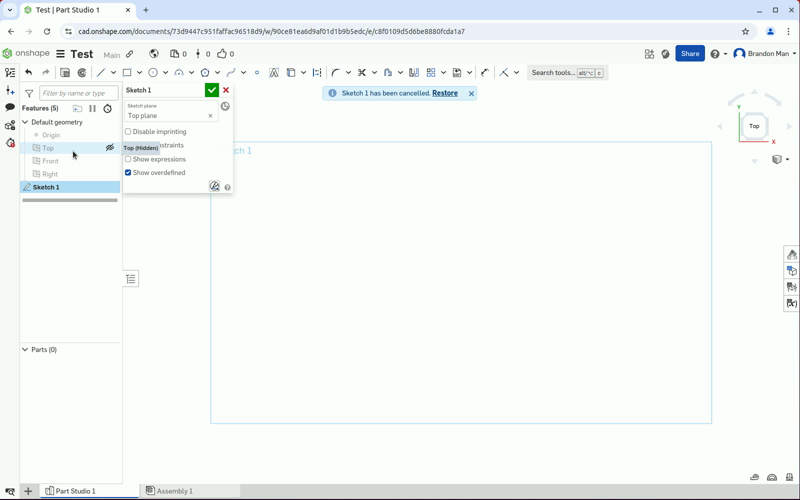
mouse_move(73, 352)
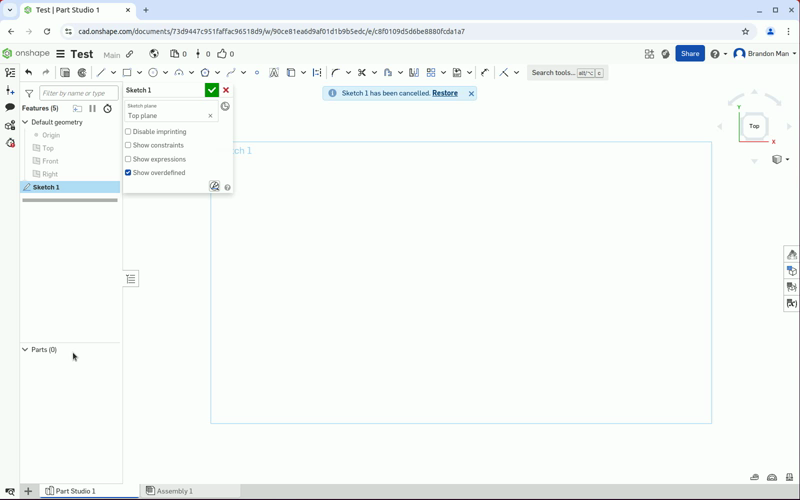
key(y)
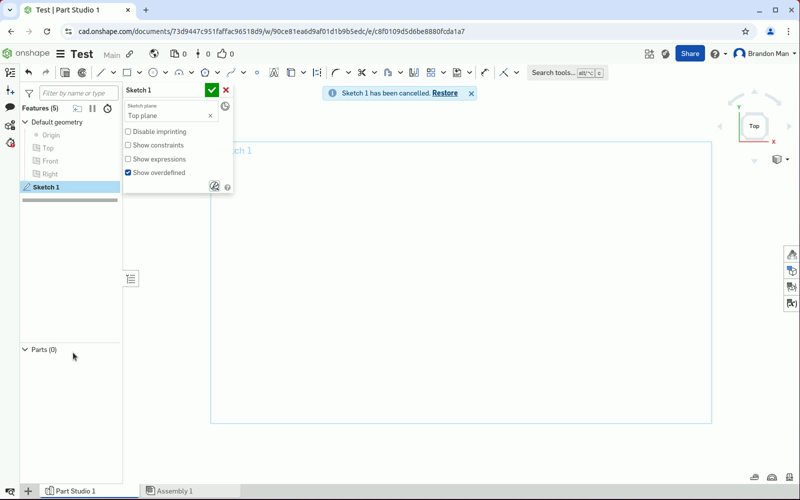
key(l)
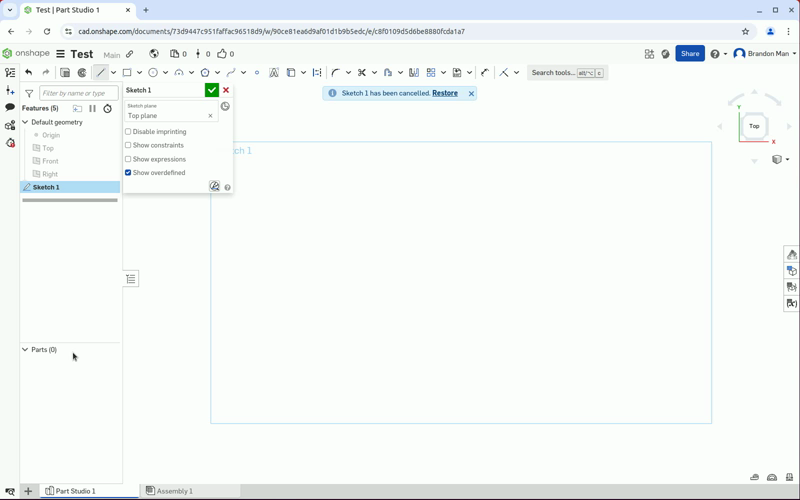
key_down(shift)
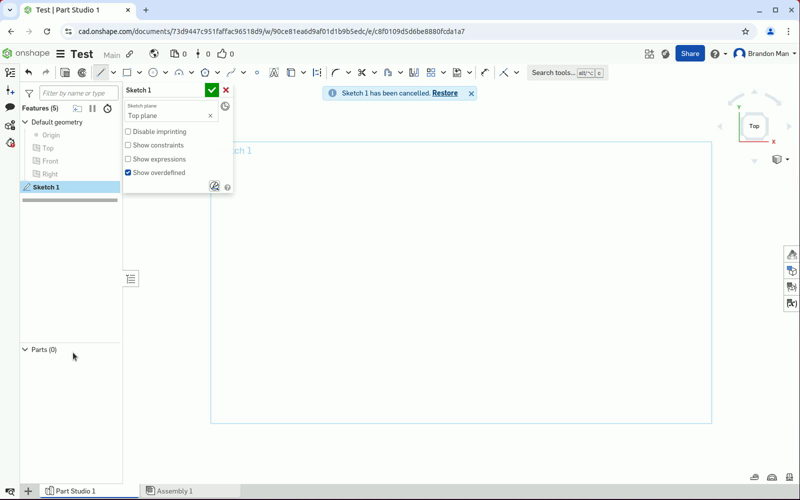
mouse_move(348, 313)
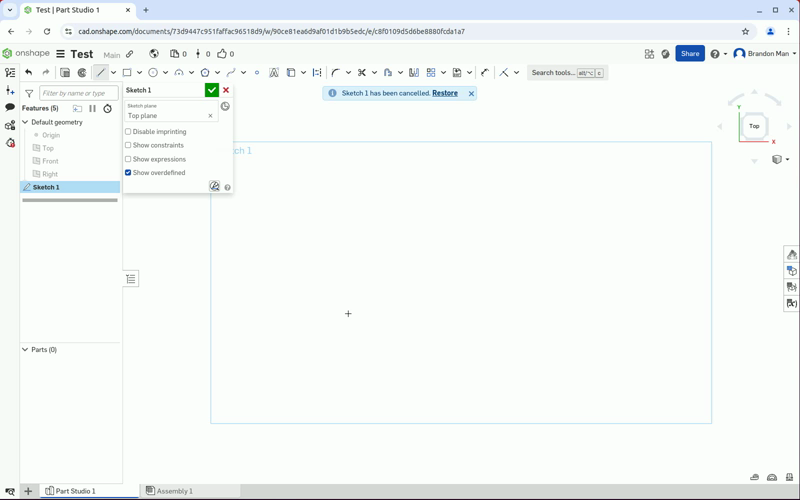
click(348, 313)
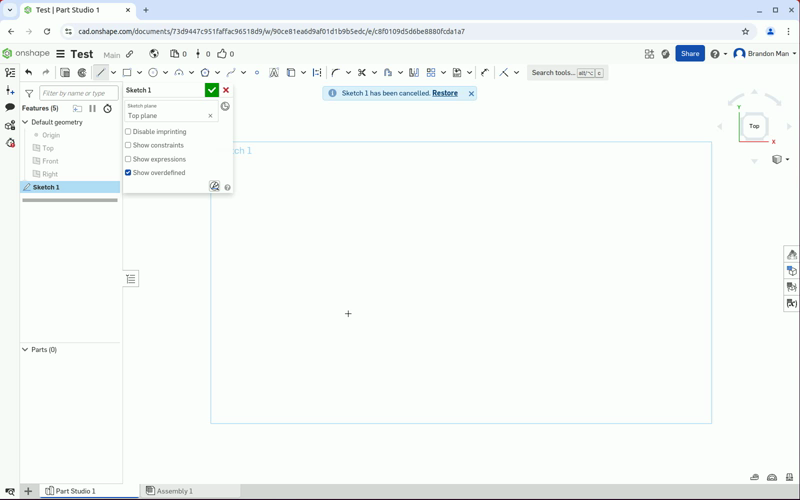
key_up(shift)
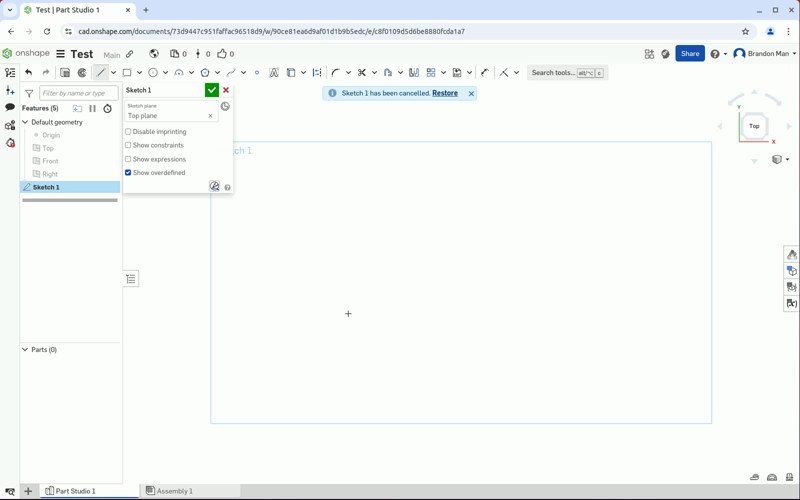
key_down(shift)
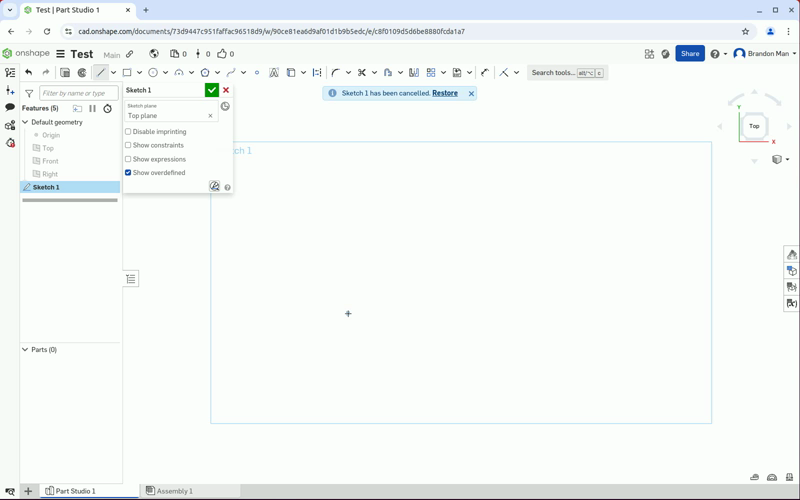
mouse_move(572, 313)
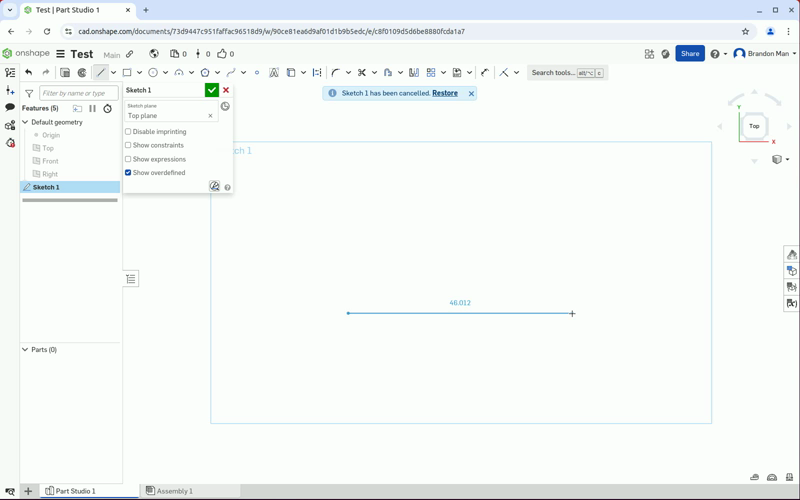
click(572, 313)
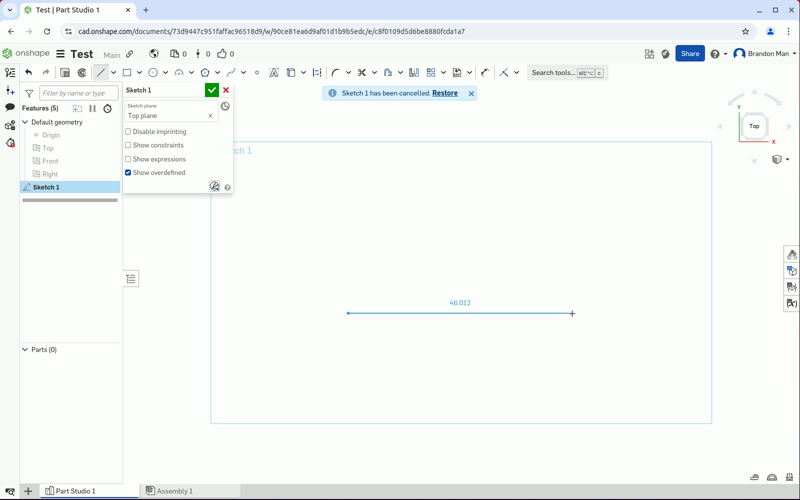
key_up(shift)
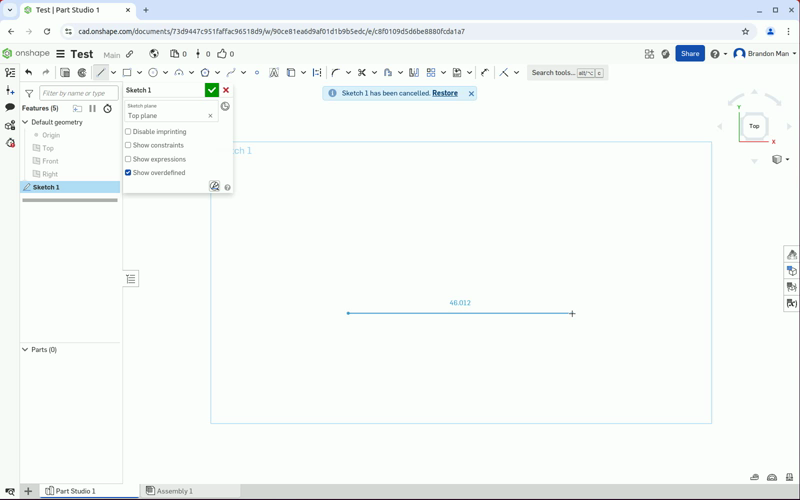
key_down(shift)
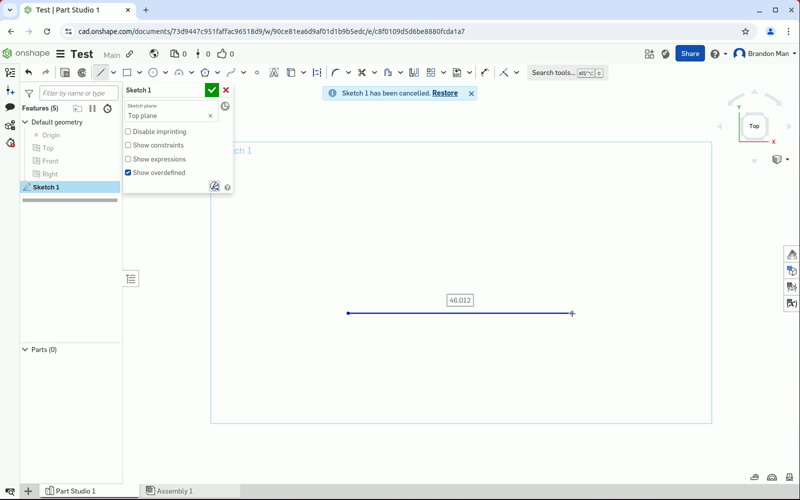
mouse_move(572, 252)
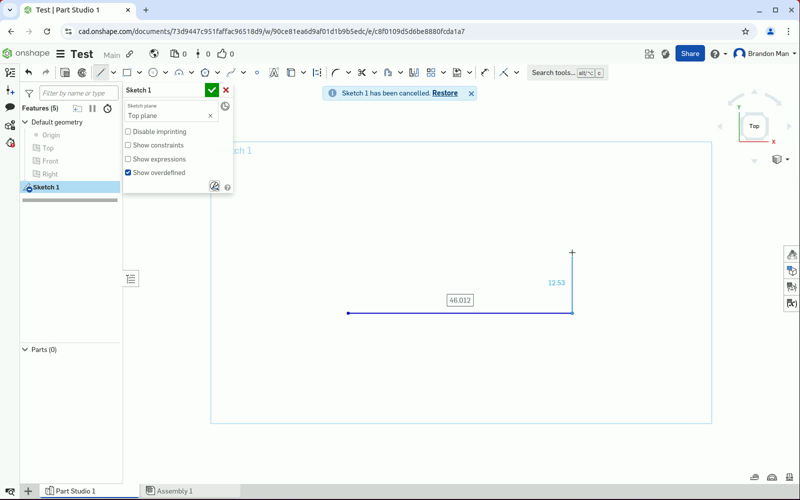
click(572, 252)
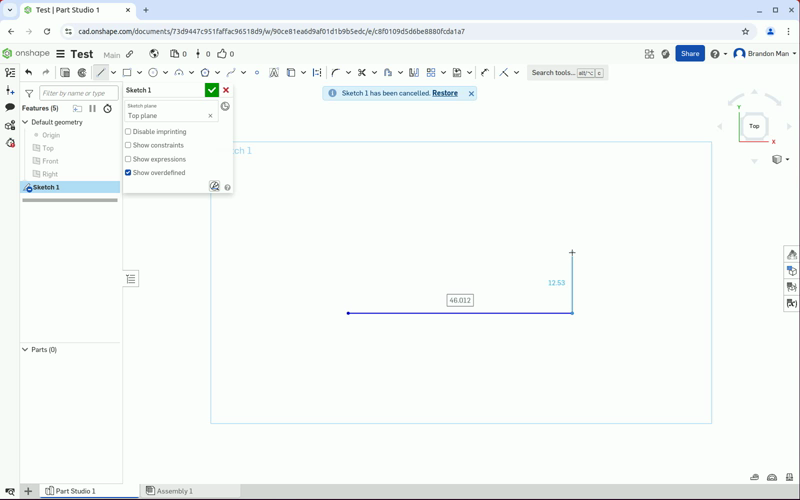
key_up(shift)
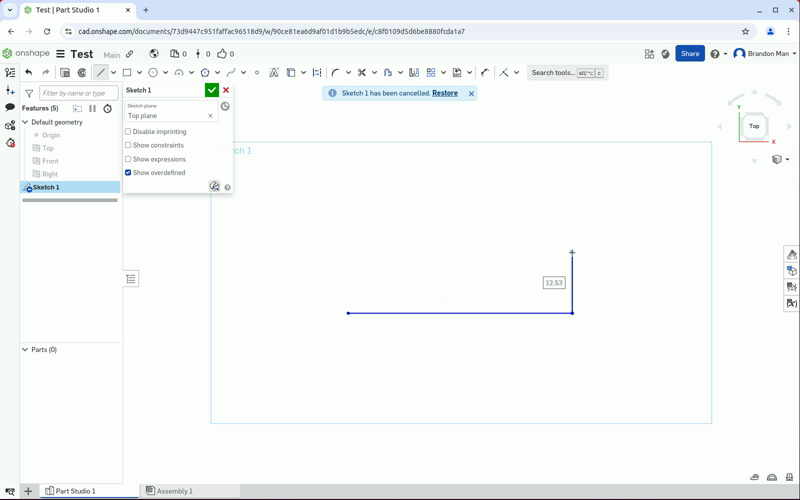
key_down(shift)
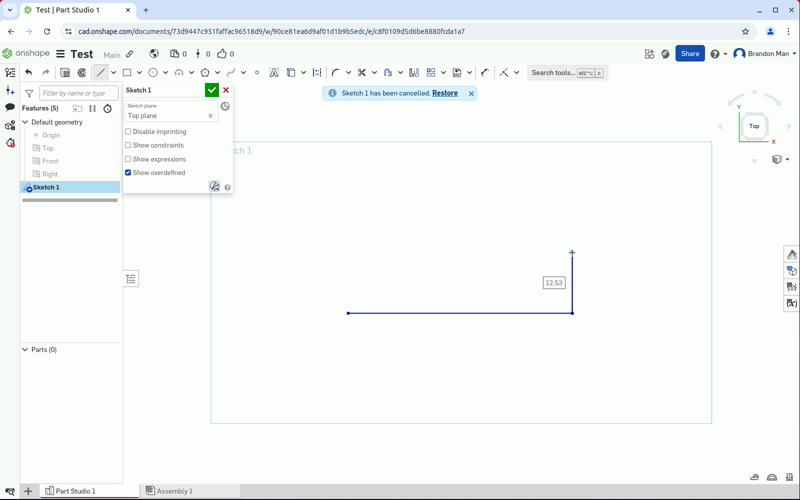
mouse_move(348, 252)
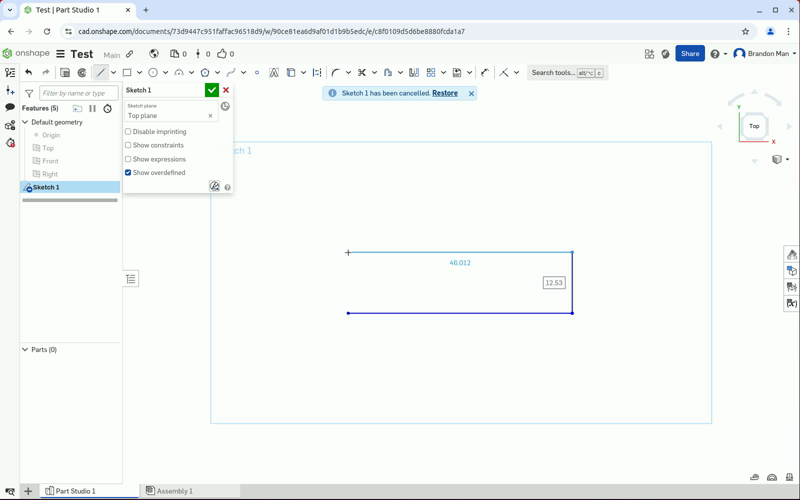
click(348, 252)
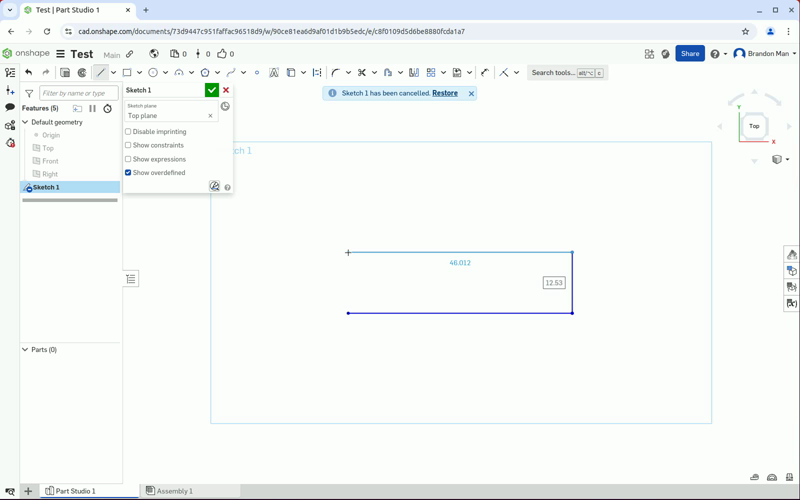
key_up(shift)
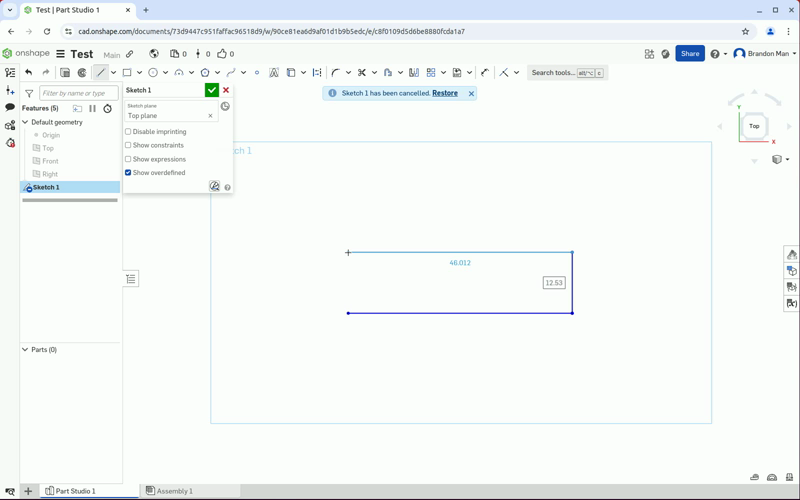
key_down(shift)
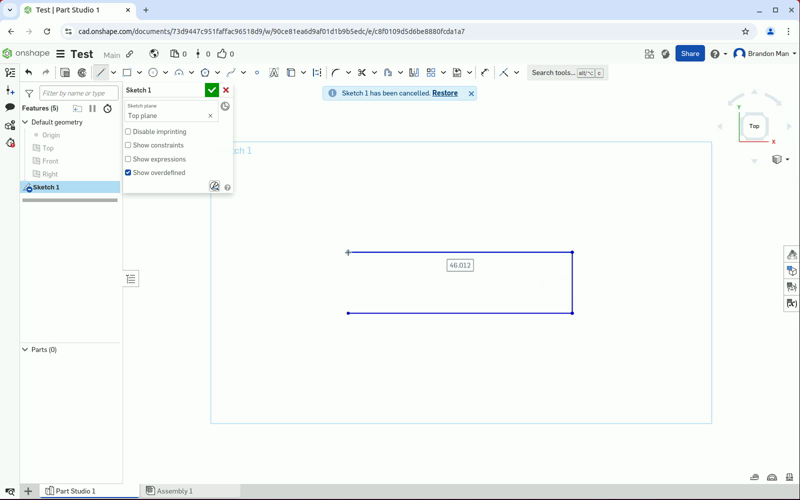
mouse_move(348, 313)
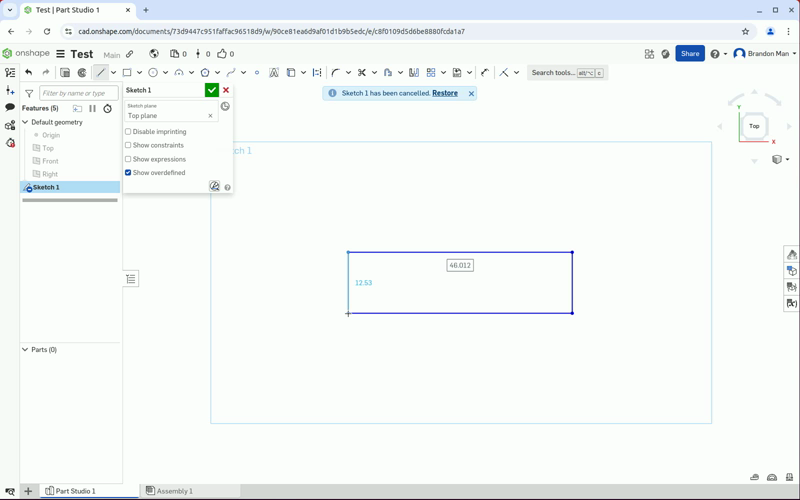
key_up(shift)
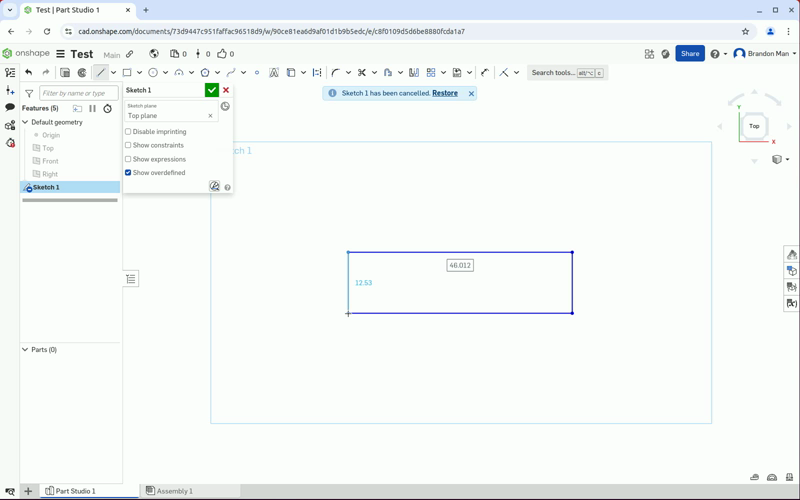
click(348, 313)
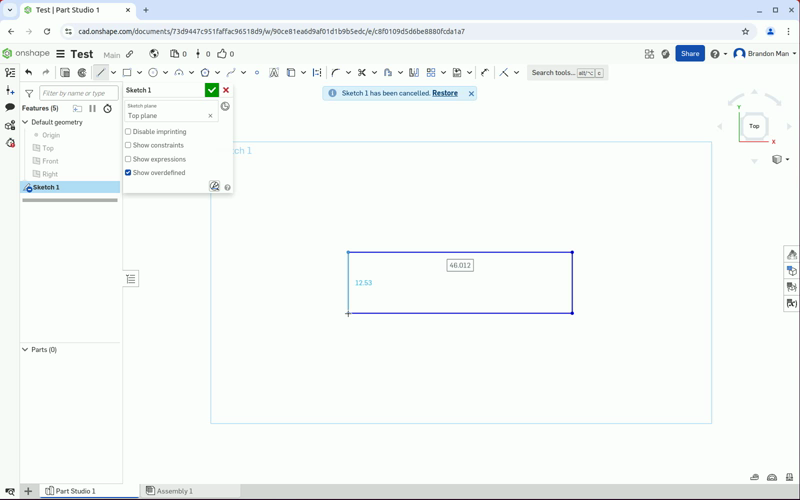
key(esc)
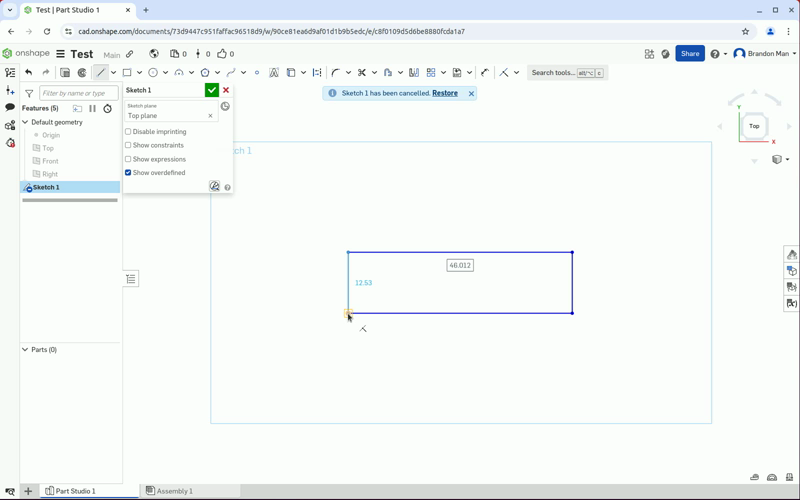
key(l)
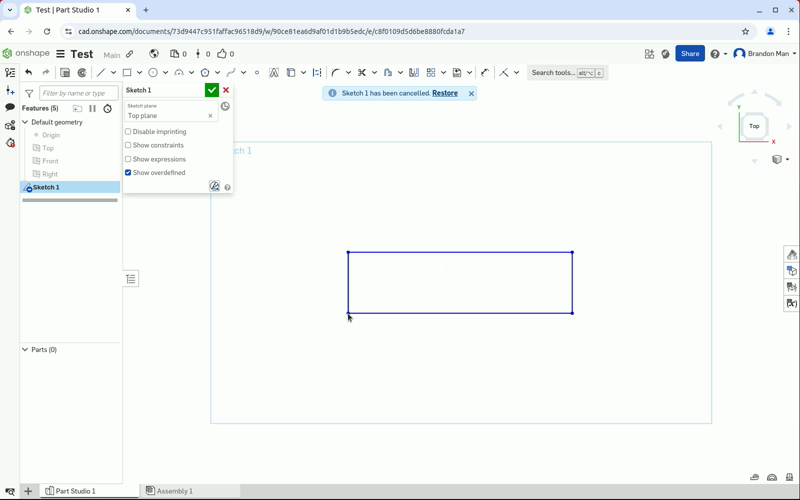
key_down(shift)
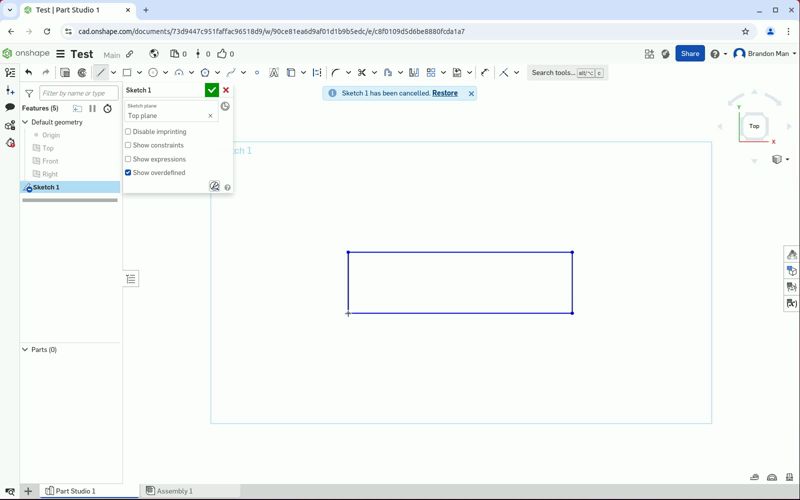
mouse_move(357, 303)
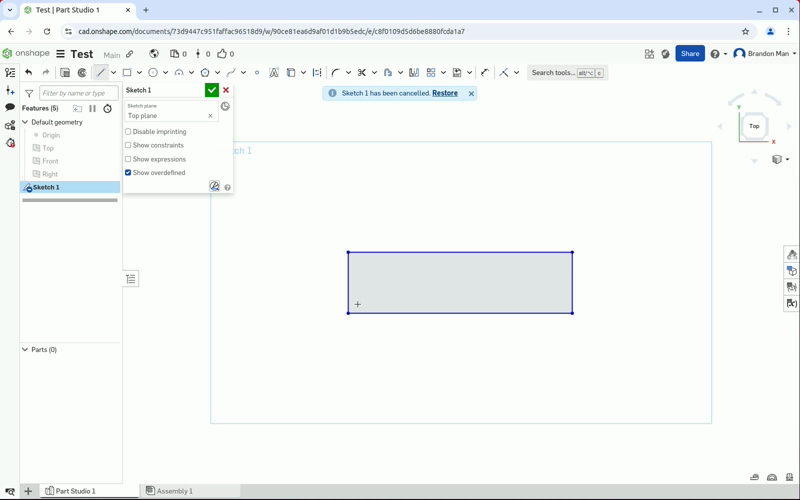
click(357, 303)
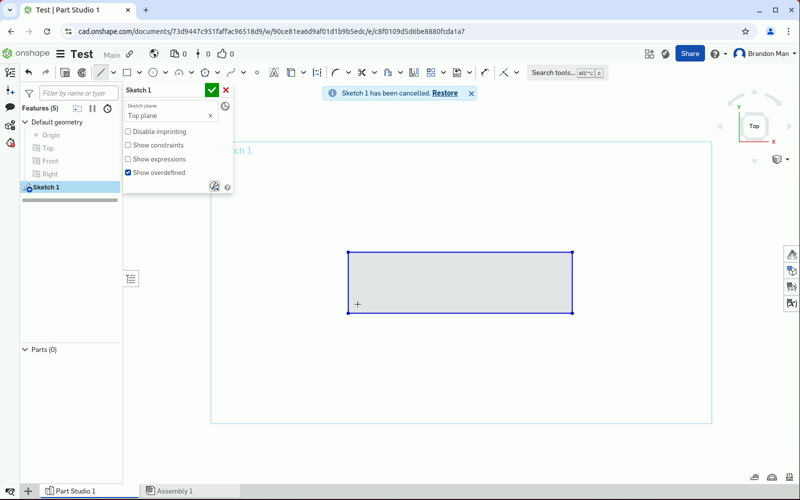
key_up(shift)
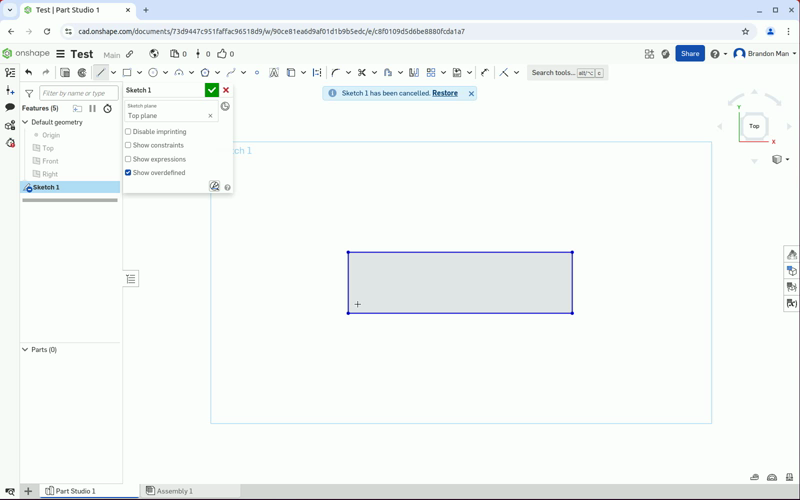
key_down(shift)
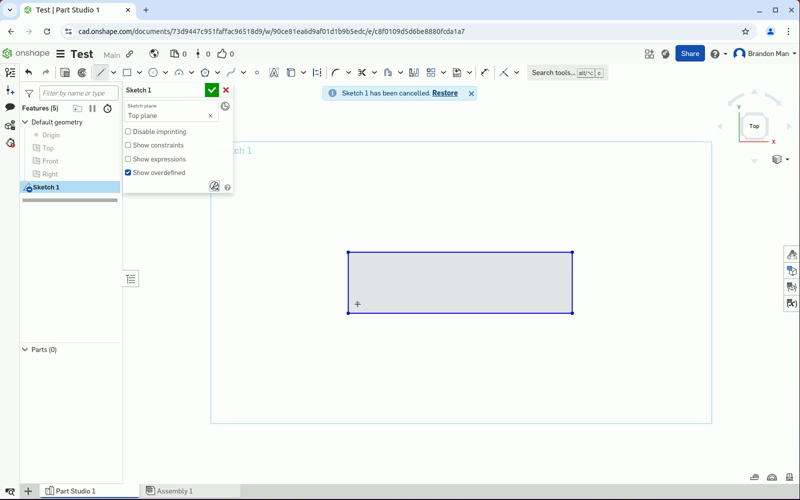
mouse_move(562, 303)
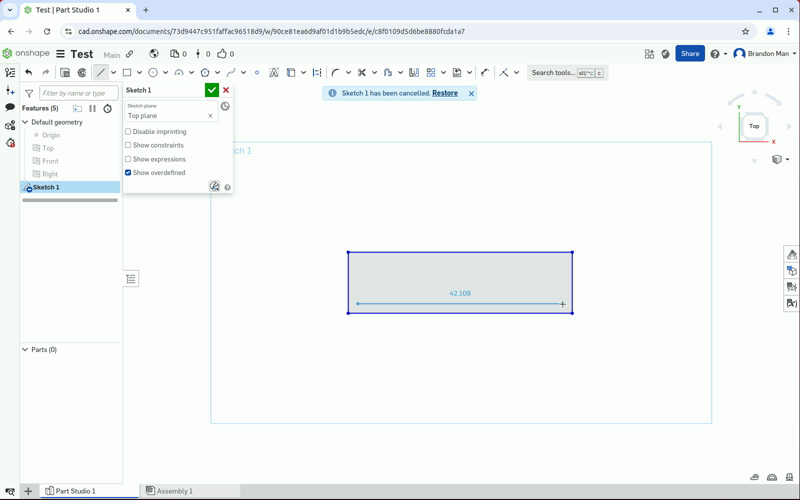
click(562, 303)
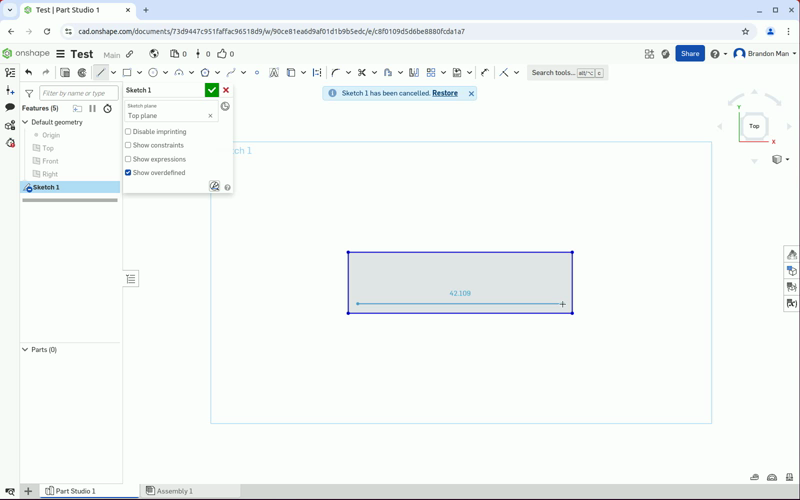
key_up(shift)
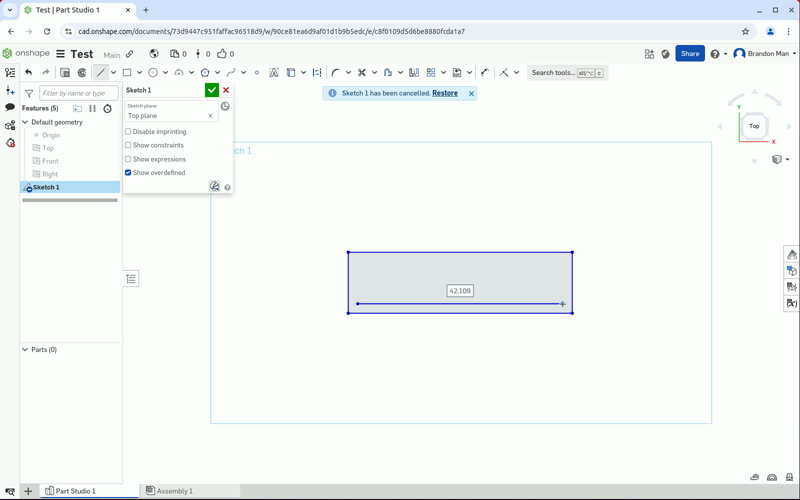
key_down(shift)
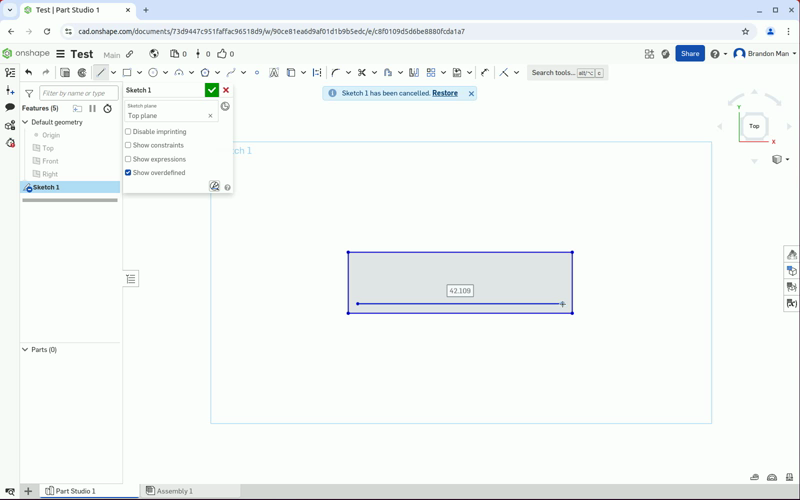
mouse_move(589, 303)
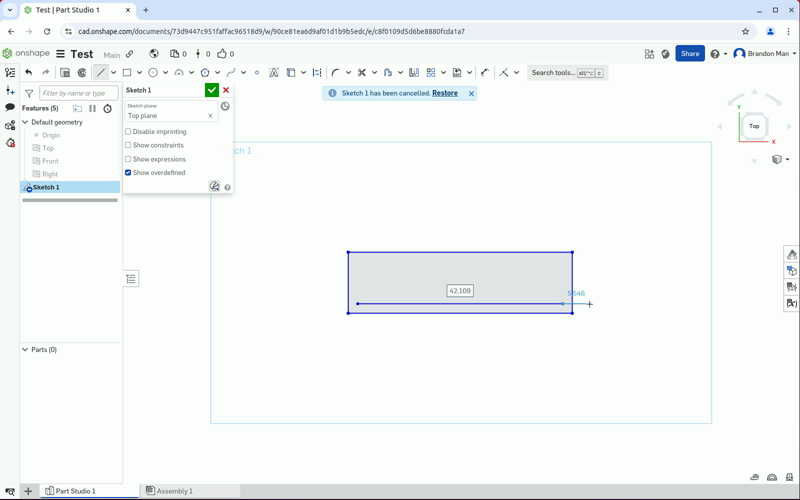
mouse_move(562, 261)
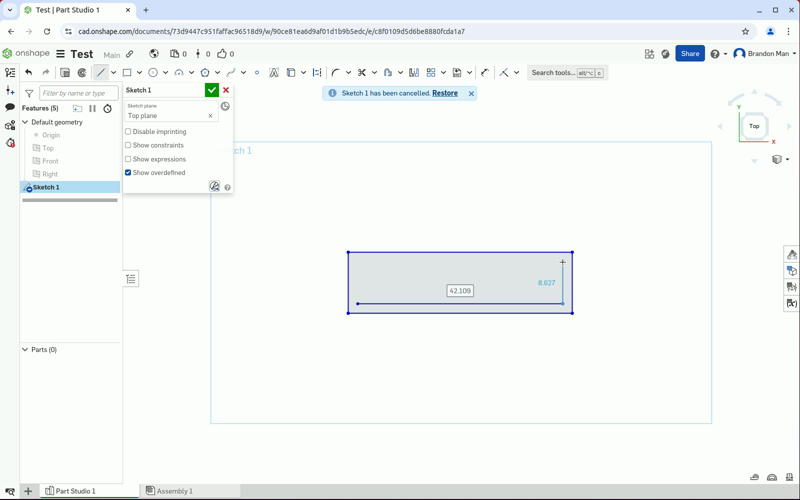
click(562, 261)
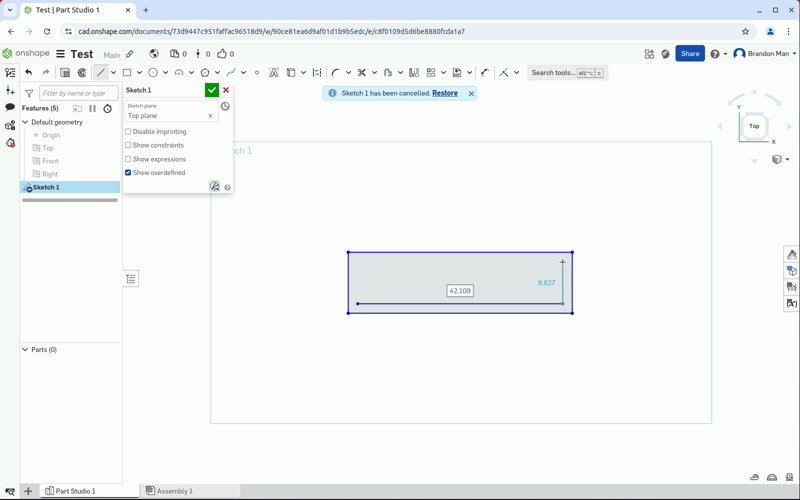
key_up(shift)
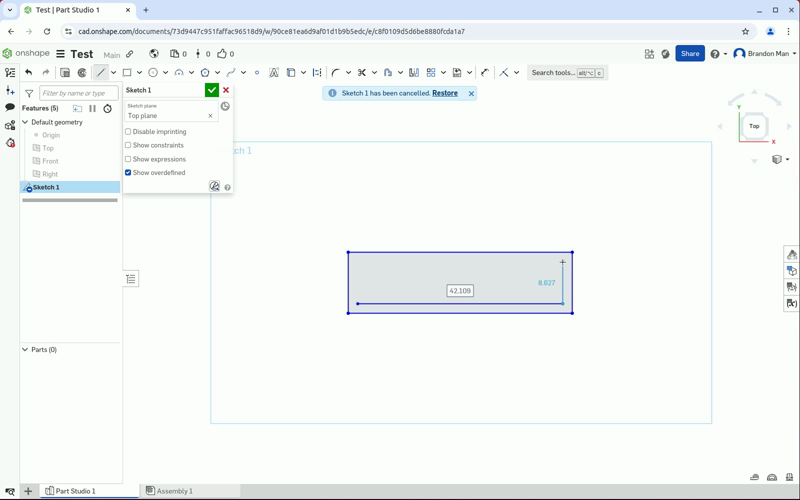
key_down(shift)
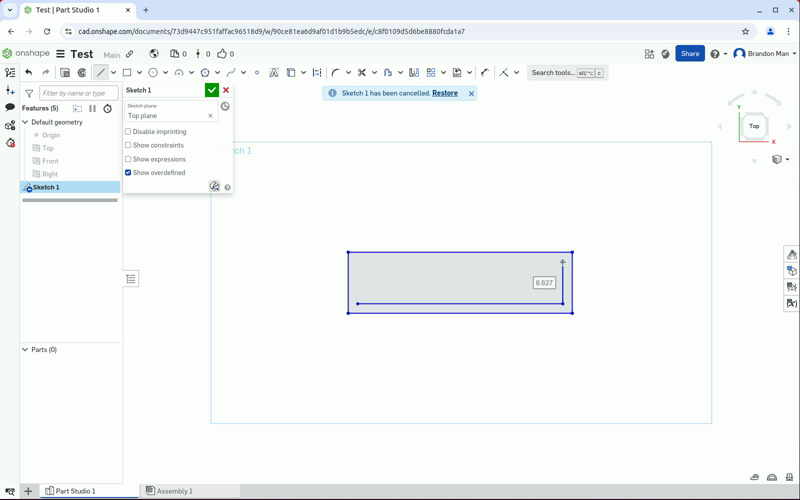
mouse_move(357, 261)
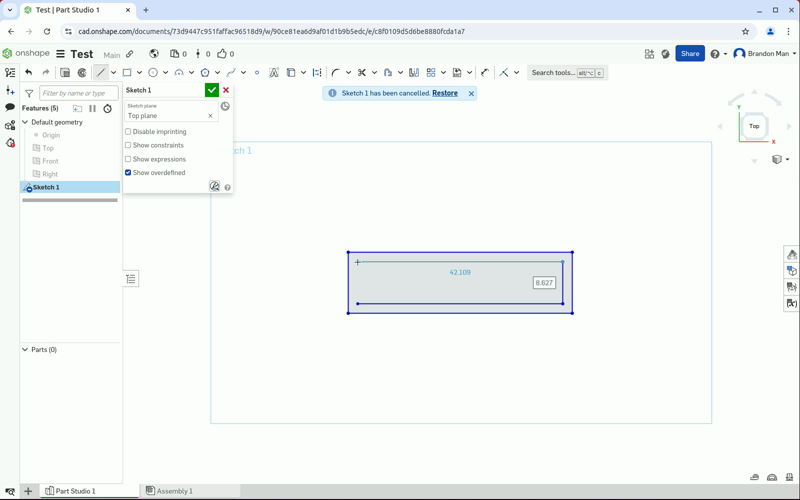
click(357, 261)
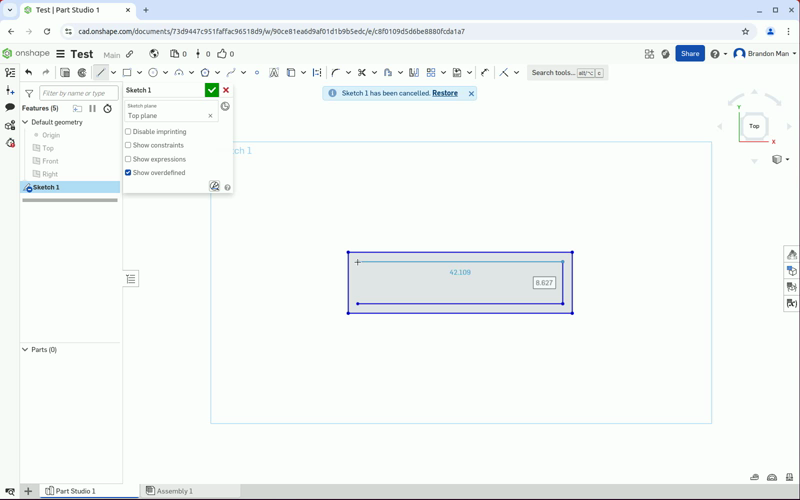
key_up(shift)
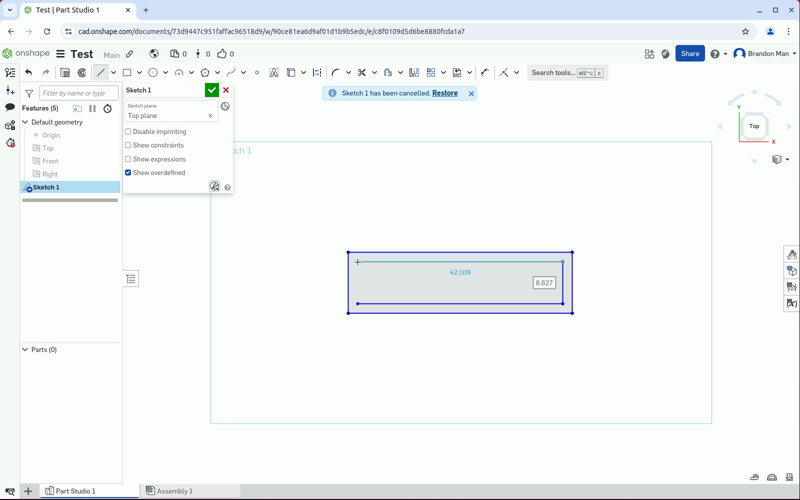
mouse_move(387, 261)
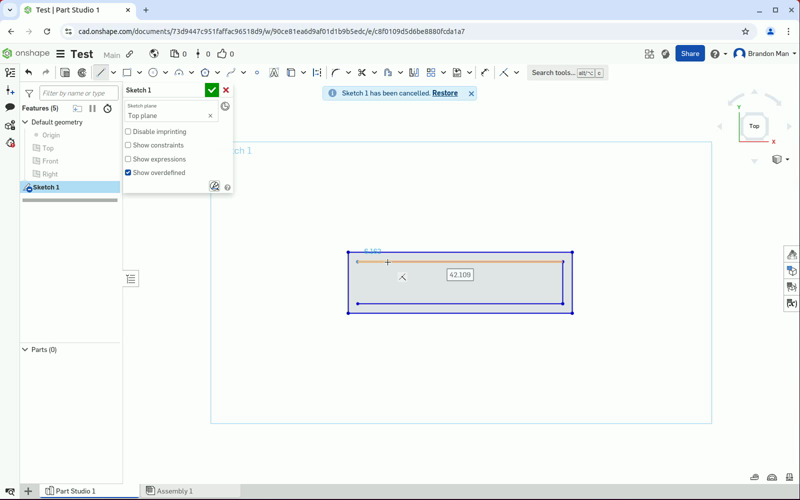
key_down(shift)
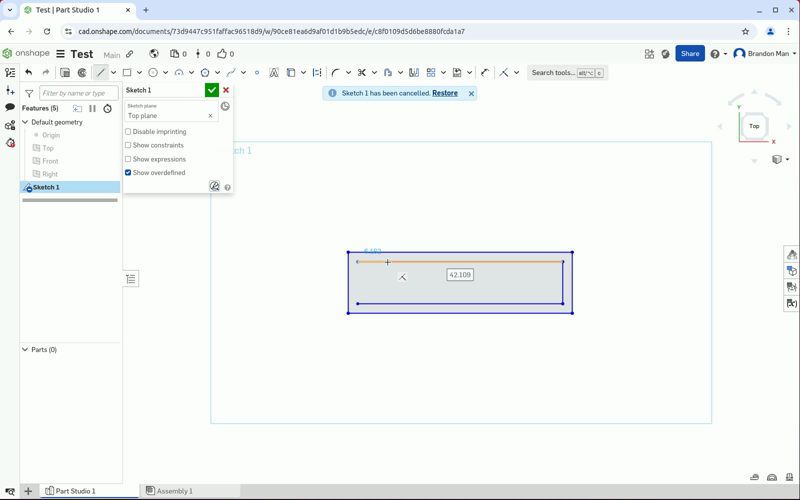
mouse_move(357, 303)
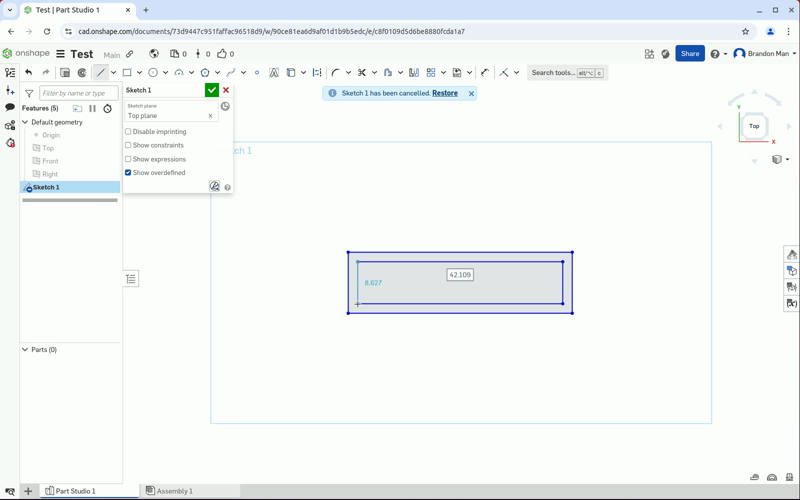
key_up(shift)
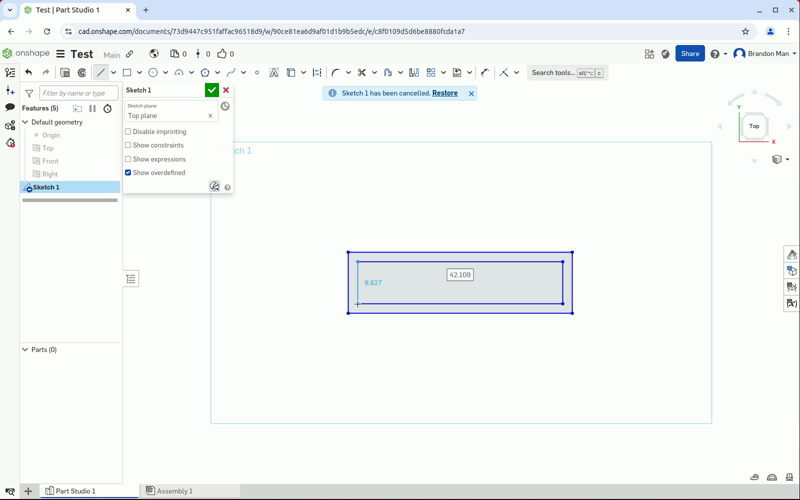
click(357, 303)
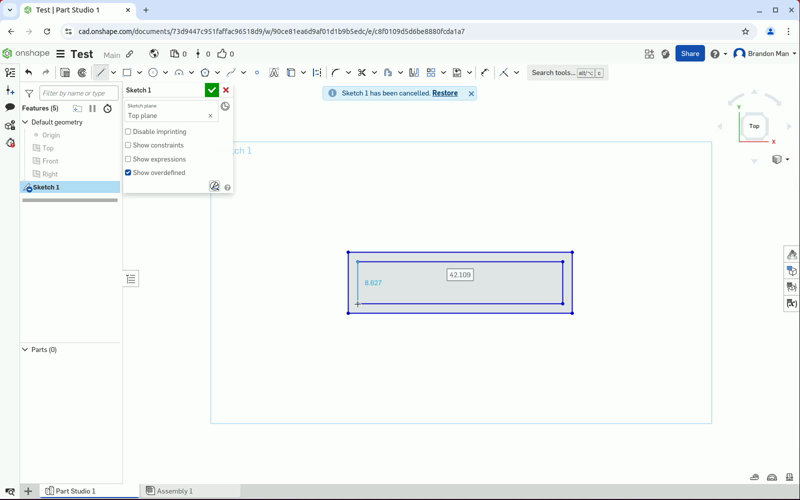
key(esc)
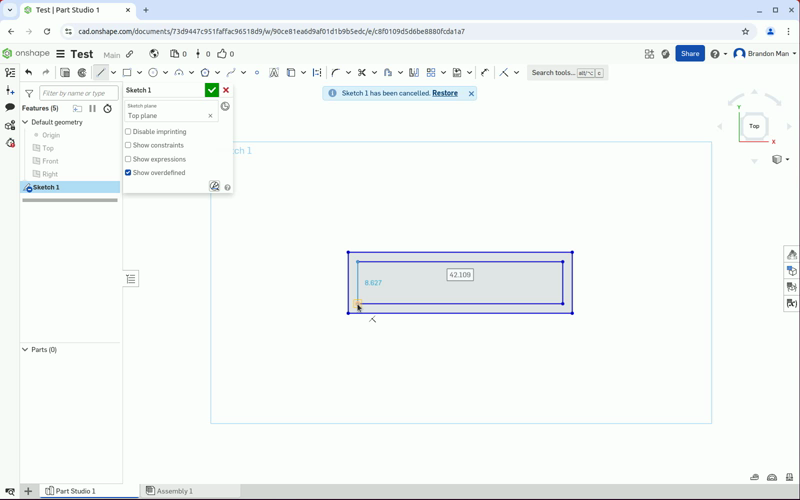
mouse_move(353, 282)
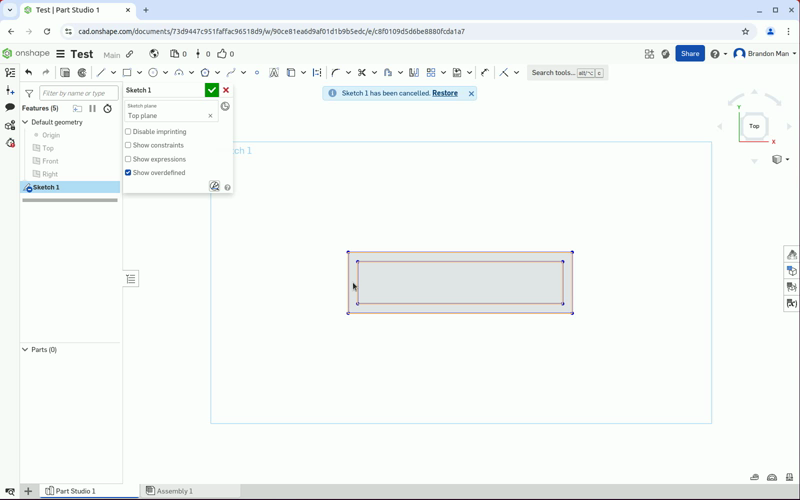
click(353, 282)
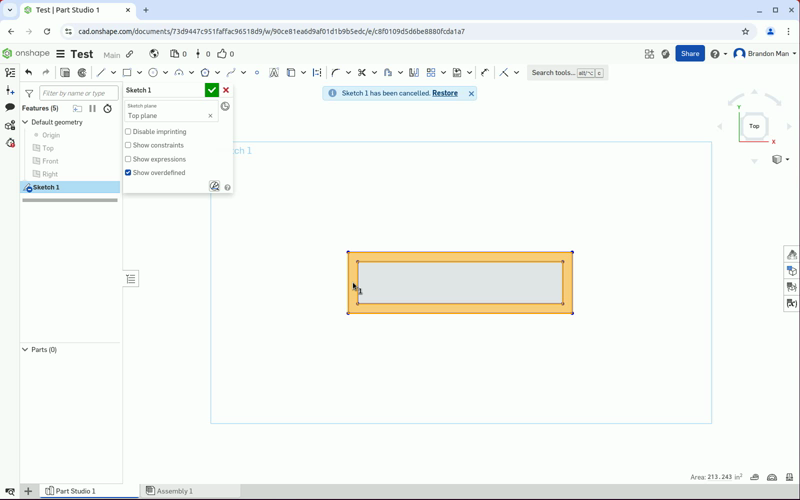
mouse_move(73, 352)
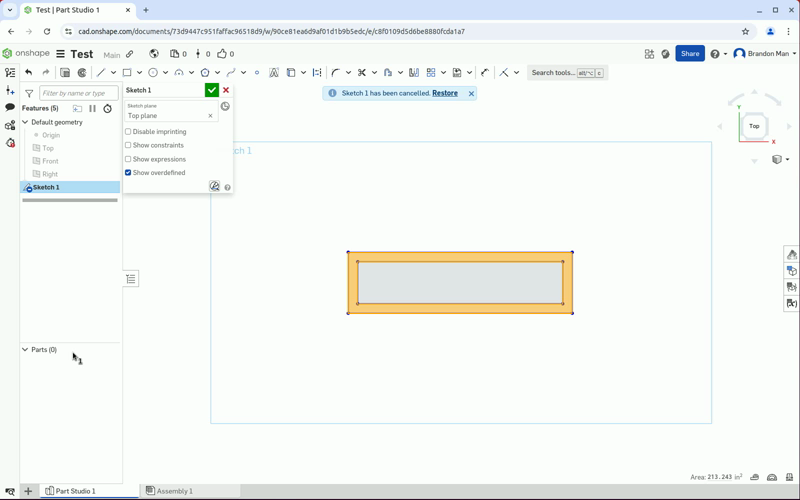
key(shift+y)
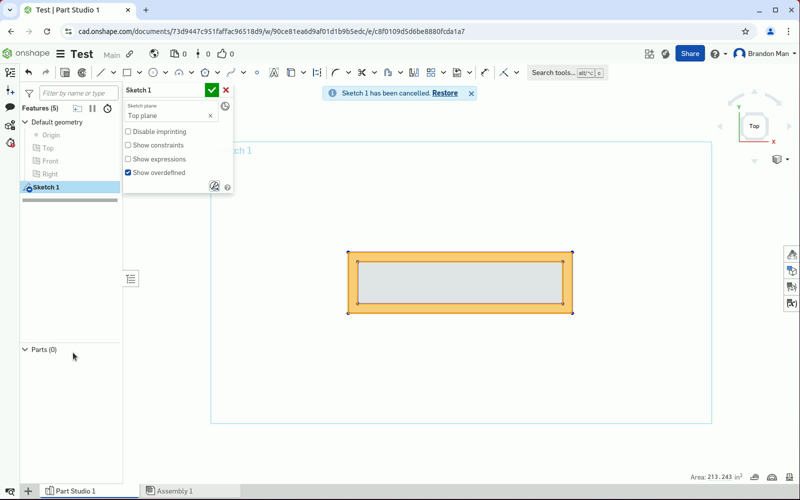
key(shift+e)
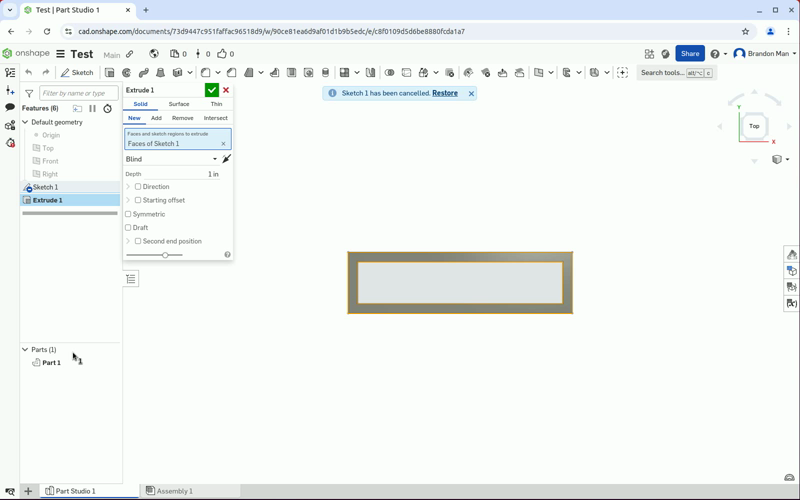
mouse_move(143, 106)
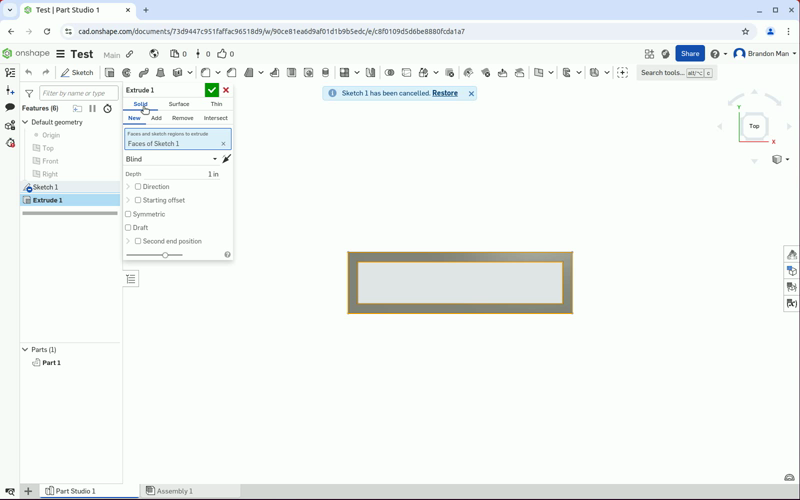
click(143, 106)
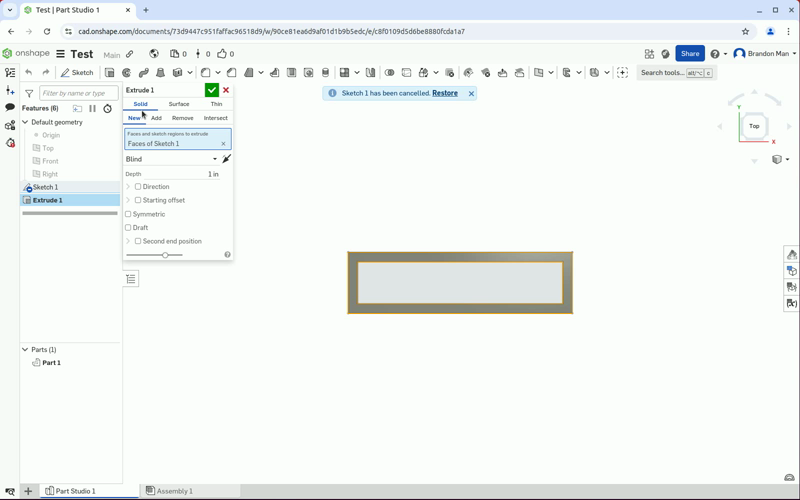
mouse_move(137, 120)
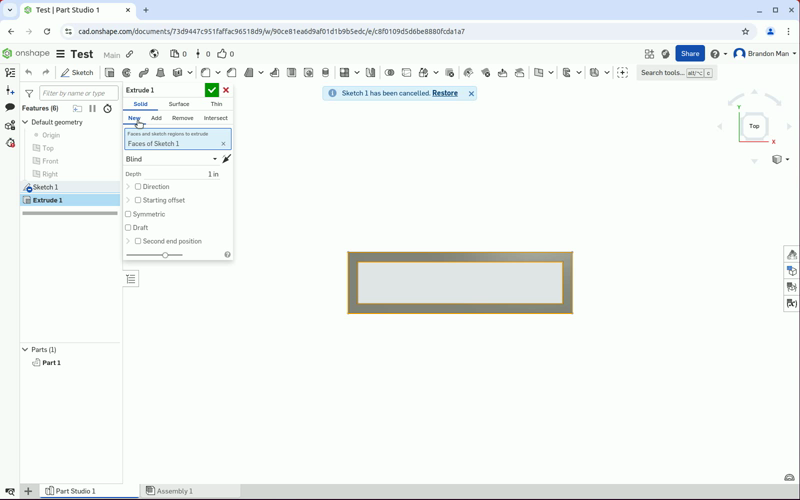
click(137, 120)
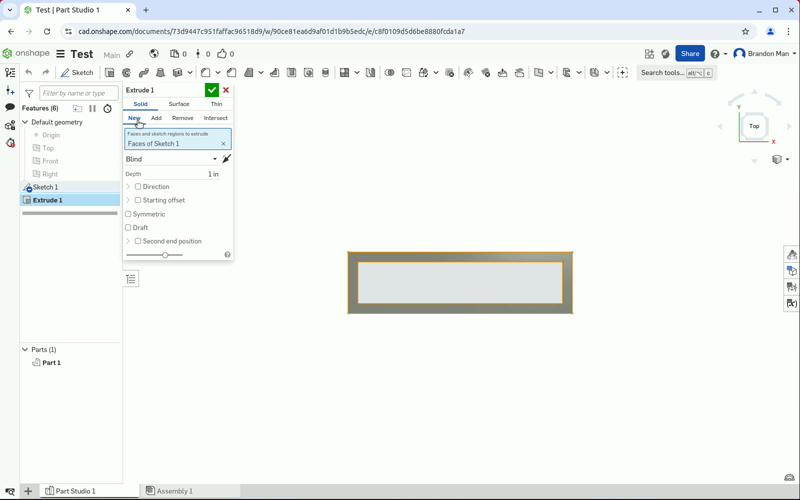
key(tab, 4)
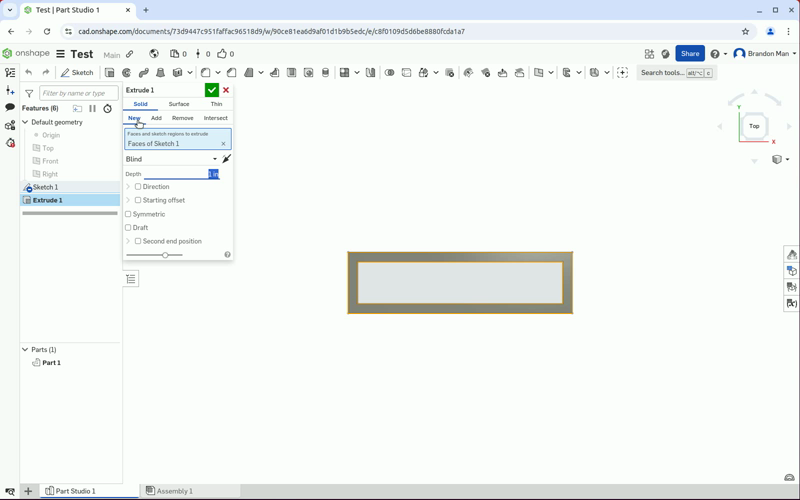
text(1.926)
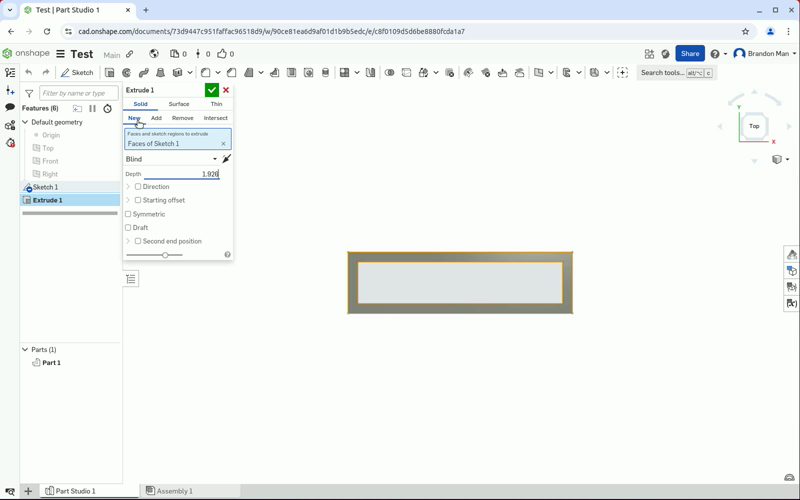
key(tab, 3)
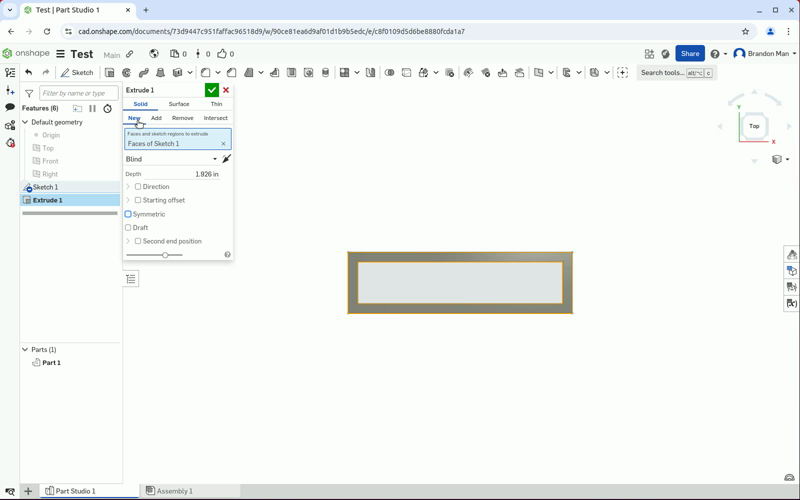
key(space)
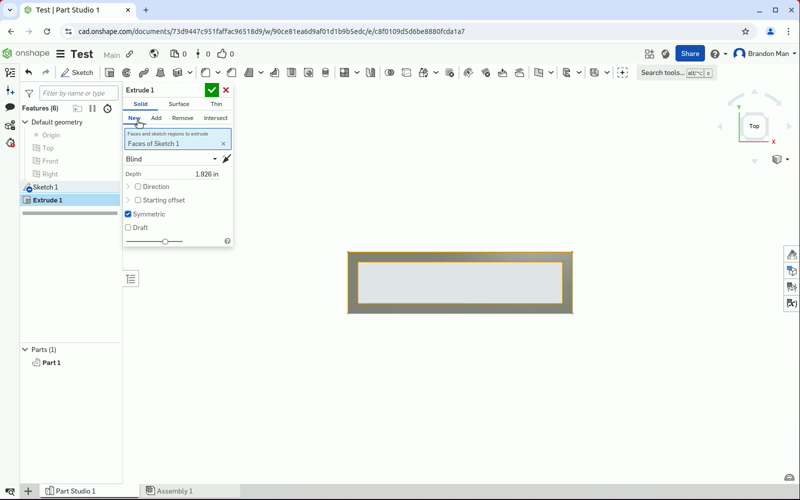
key(enter)
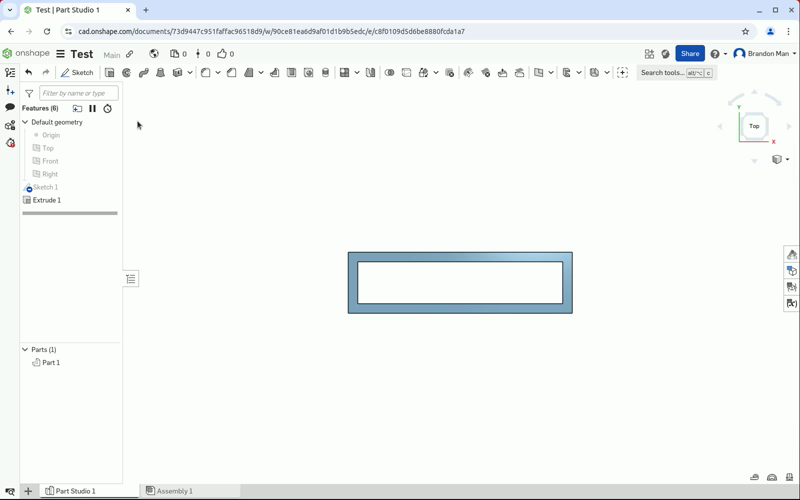
key(shift+h)
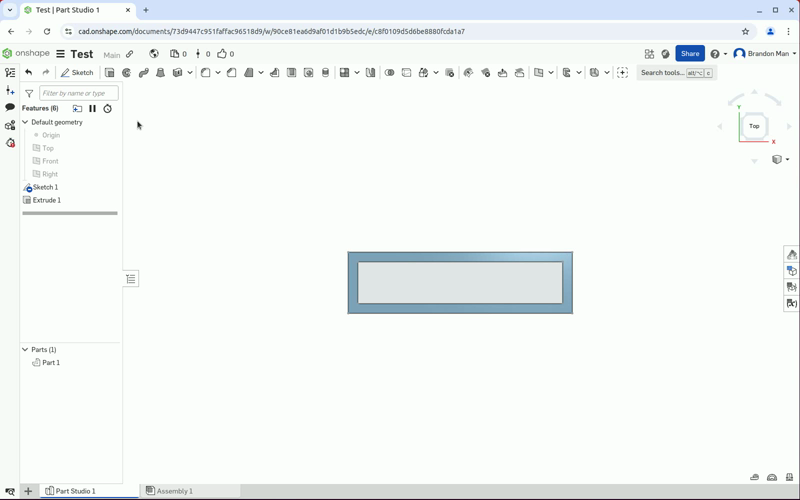
key(shift+h)
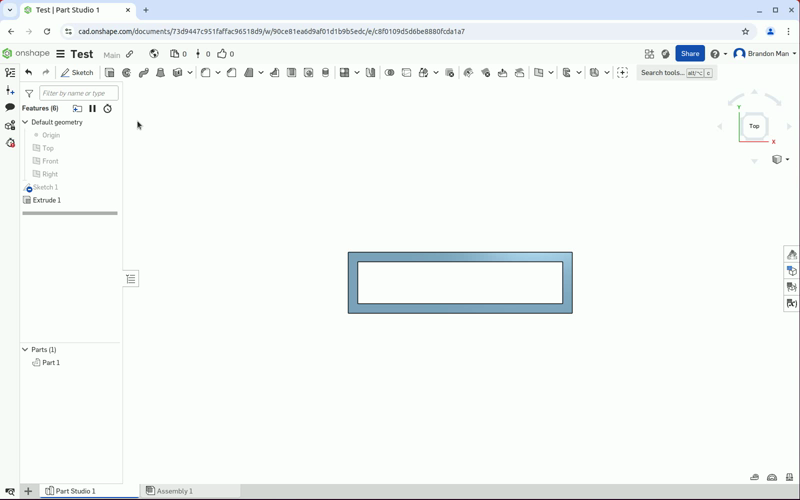
mouse_move(73, 189)
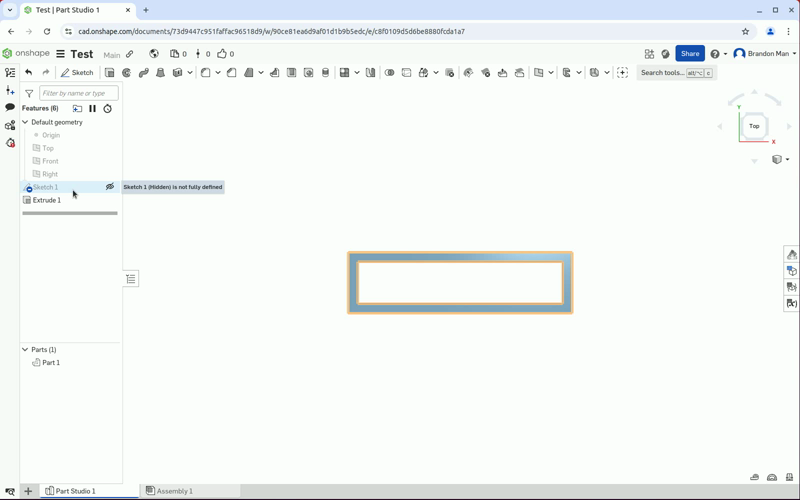
click(73, 189)
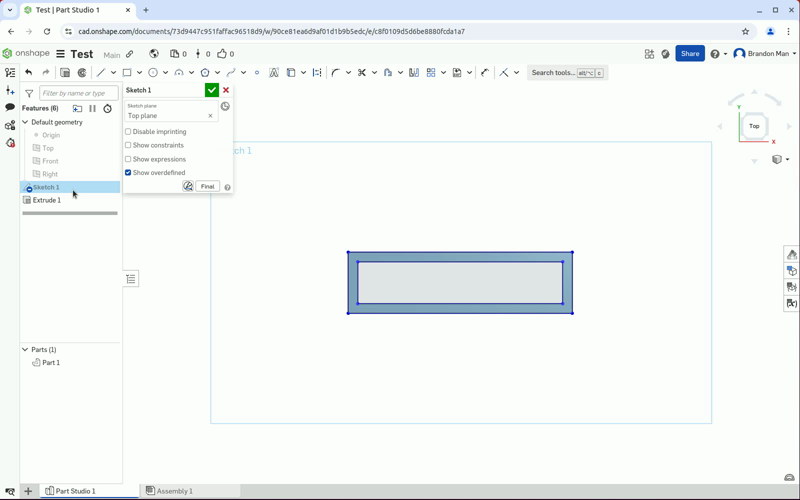
mouse_move(229, 92)
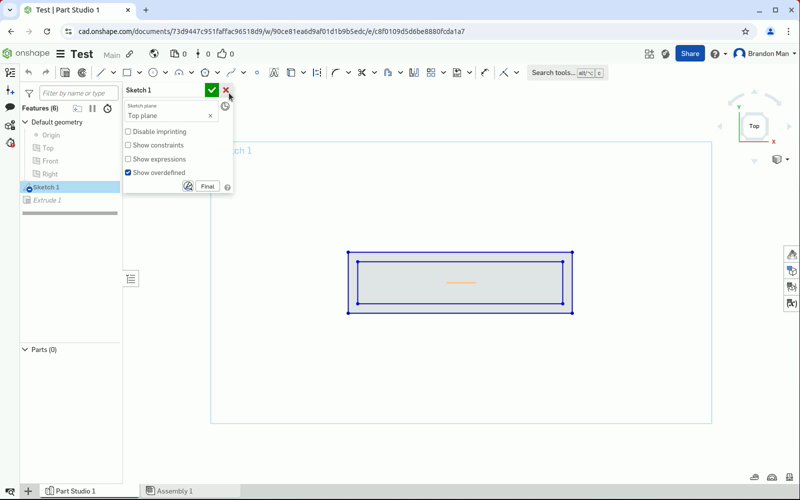
click(229, 92)
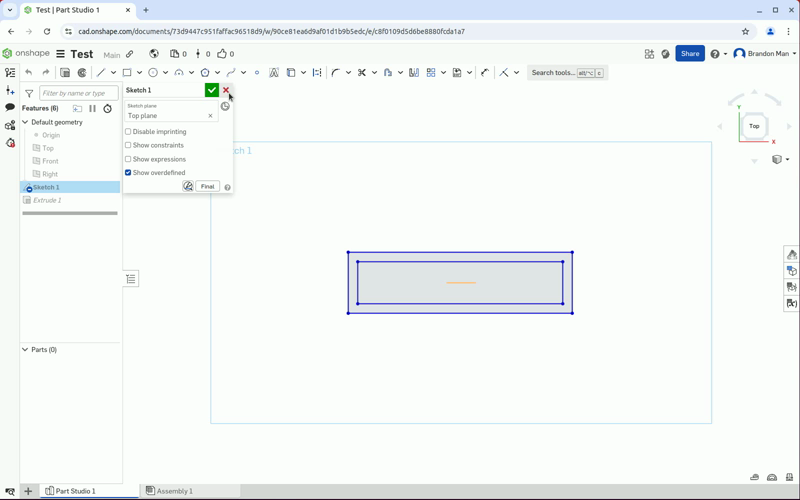
key(shift+s)
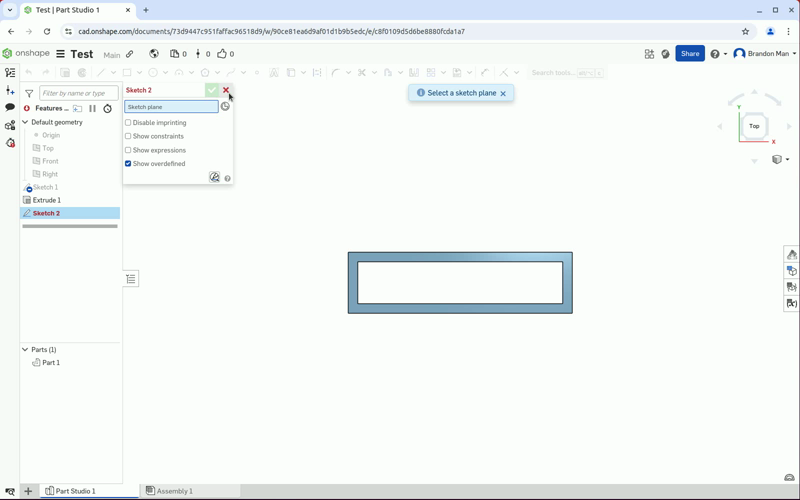
mouse_move(73, 150)
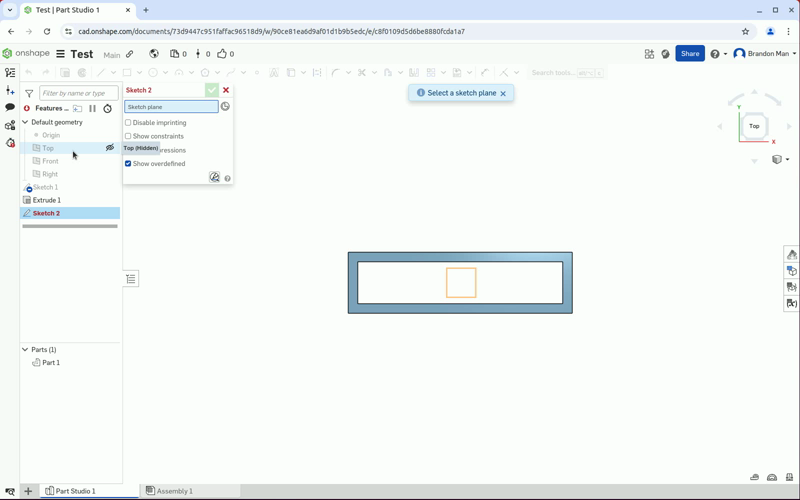
click(73, 150)
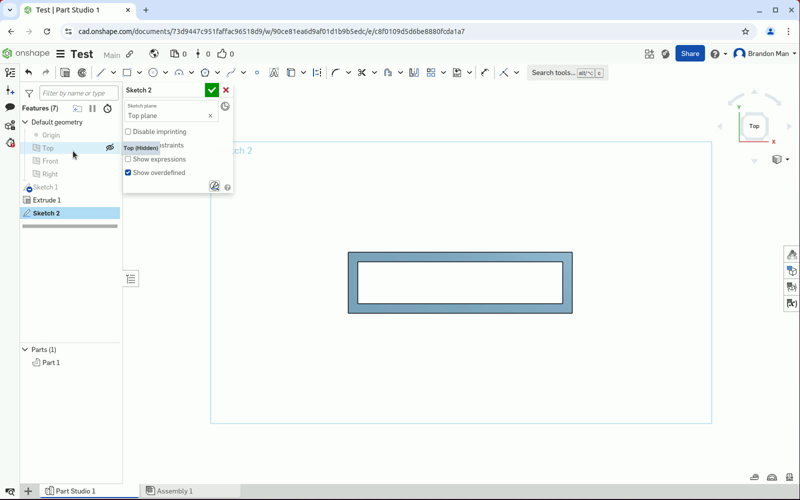
mouse_move(73, 352)
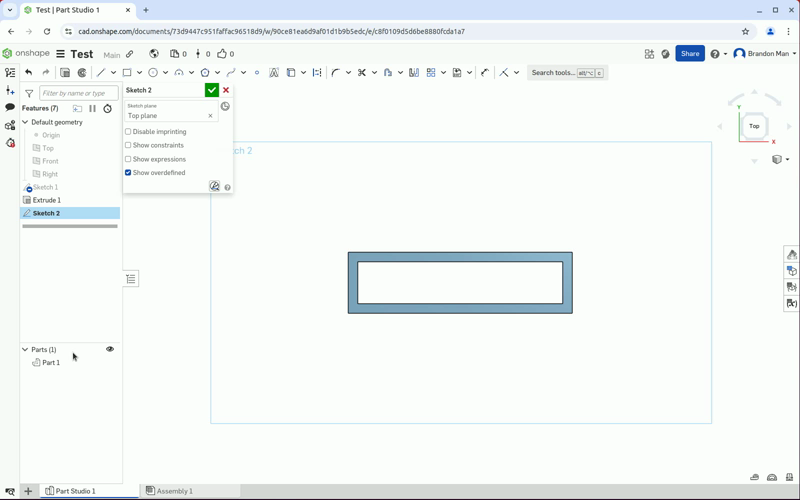
key(y)
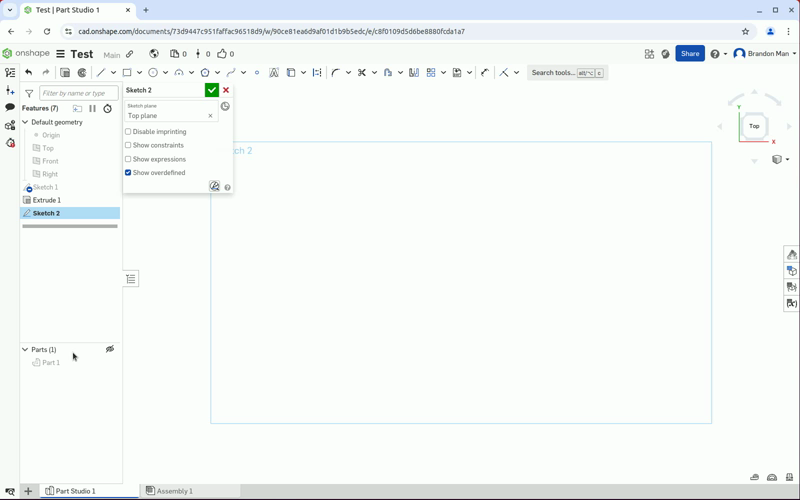
key(l)
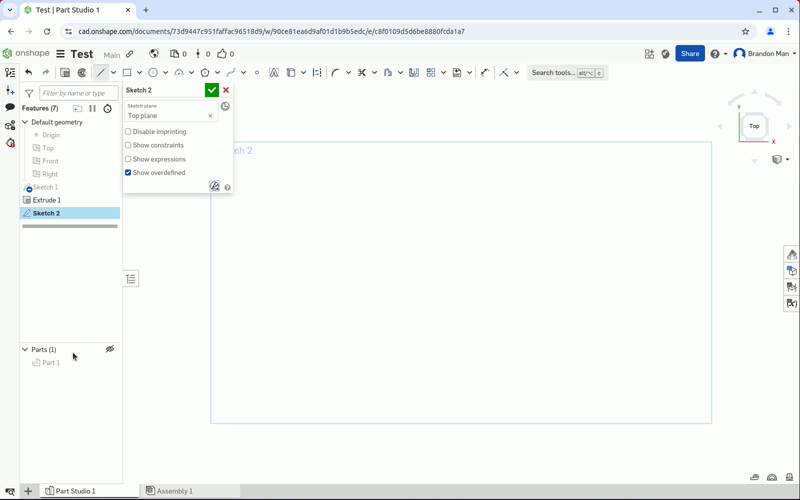
key_down(shift)
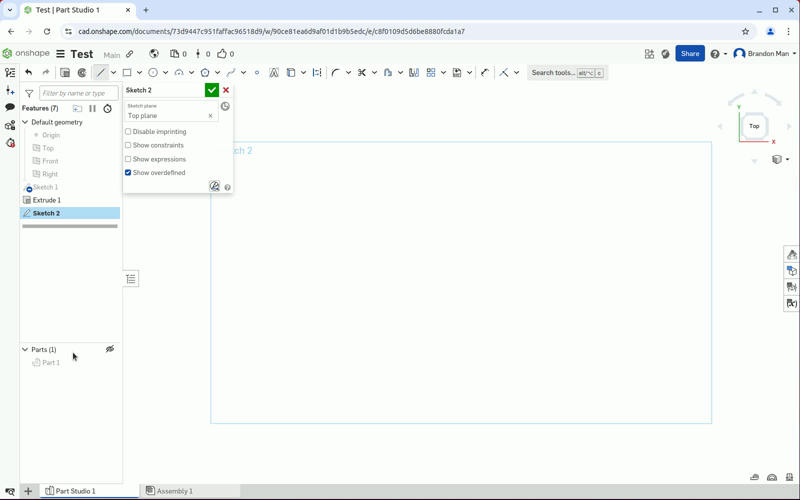
mouse_move(358, 304)
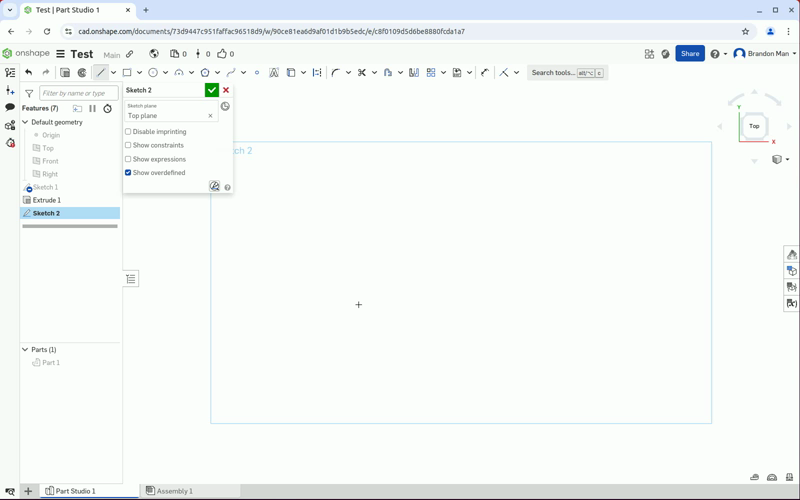
click(358, 304)
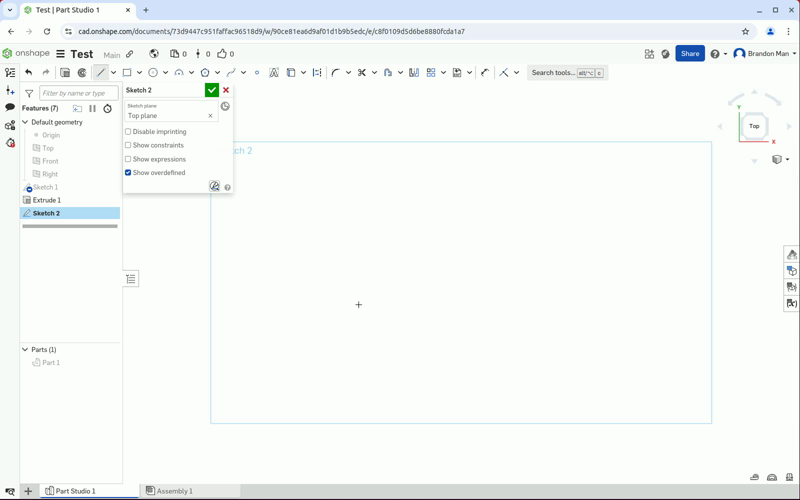
key_up(shift)
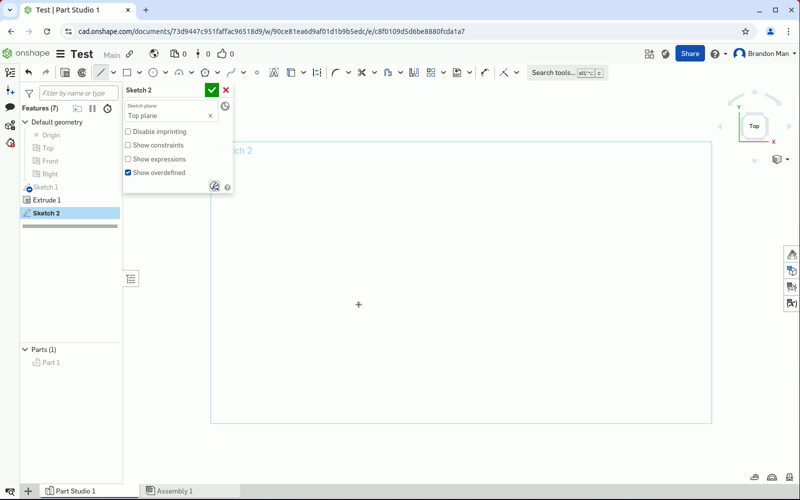
key_down(shift)
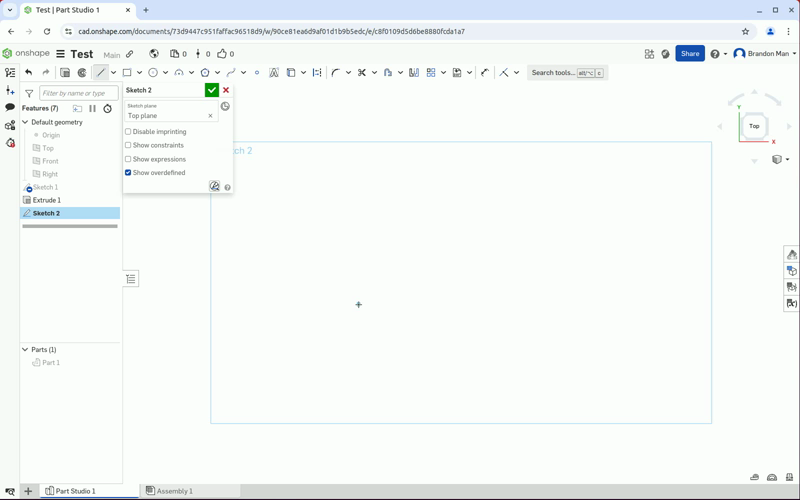
mouse_move(562, 304)
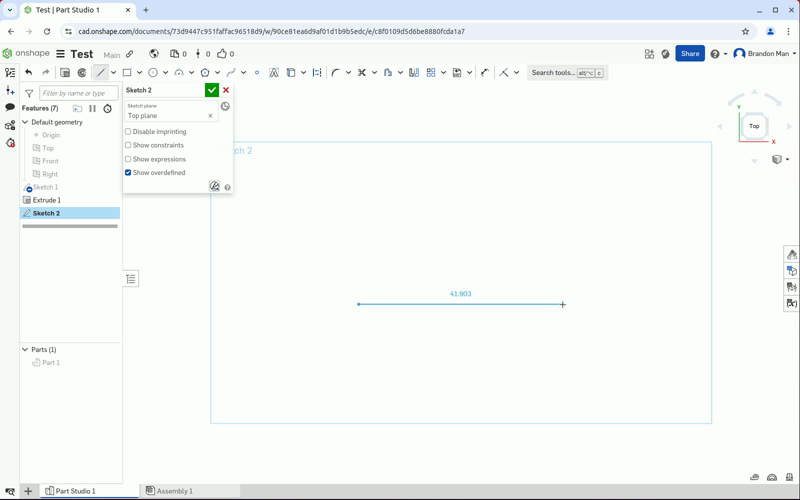
click(562, 304)
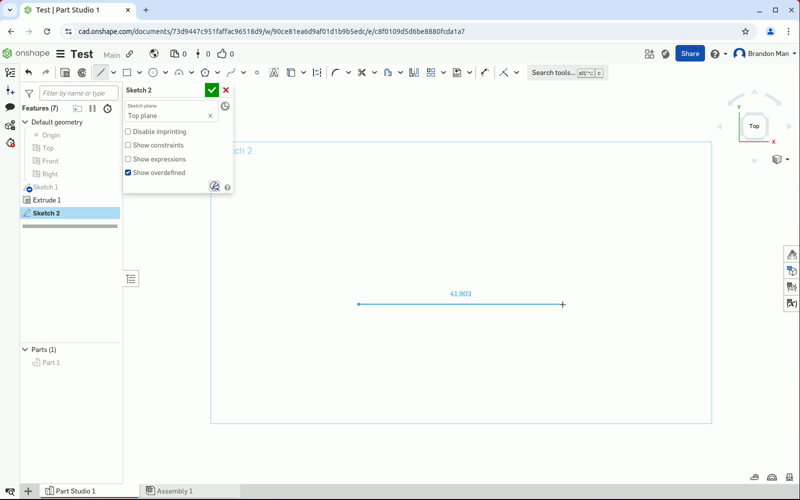
key_up(shift)
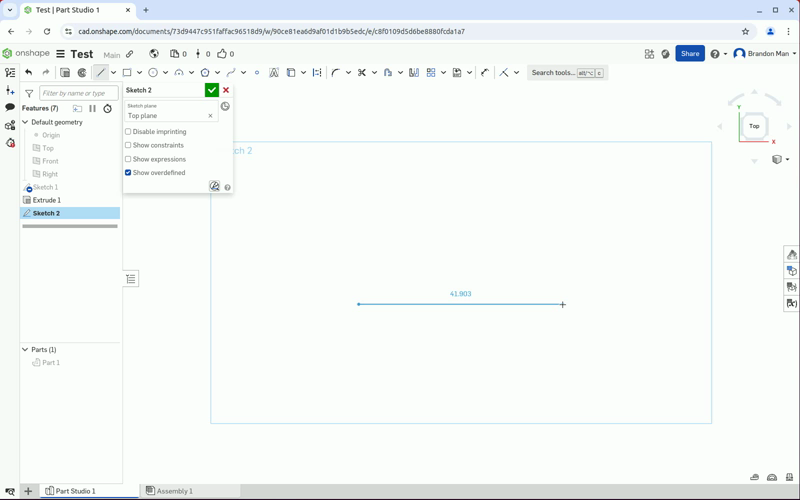
key_down(shift)
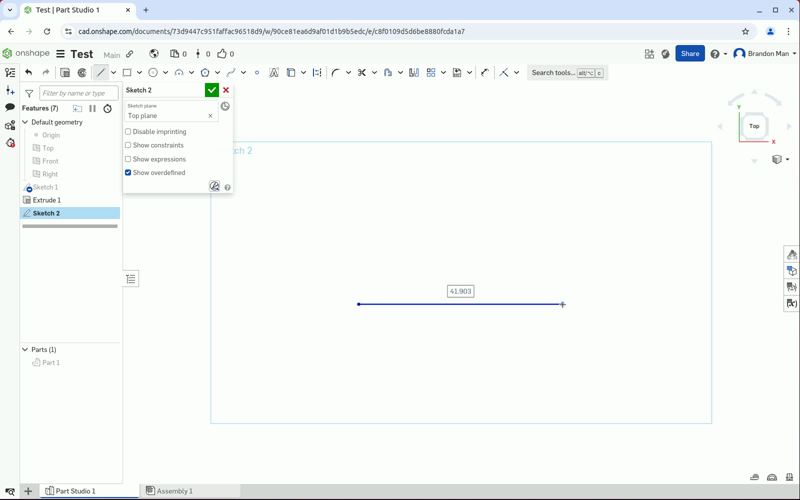
mouse_move(589, 304)
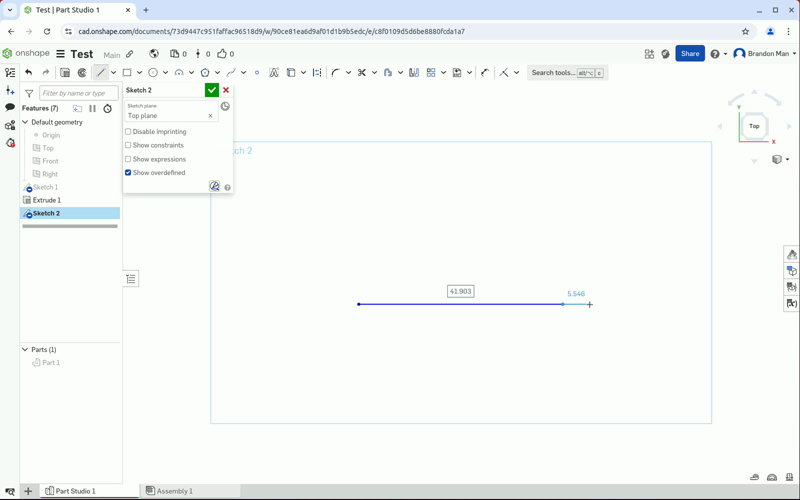
mouse_move(562, 263)
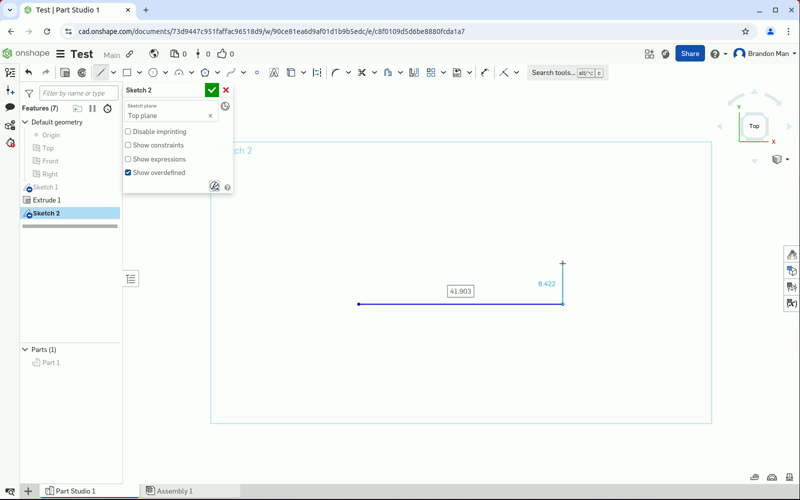
click(562, 263)
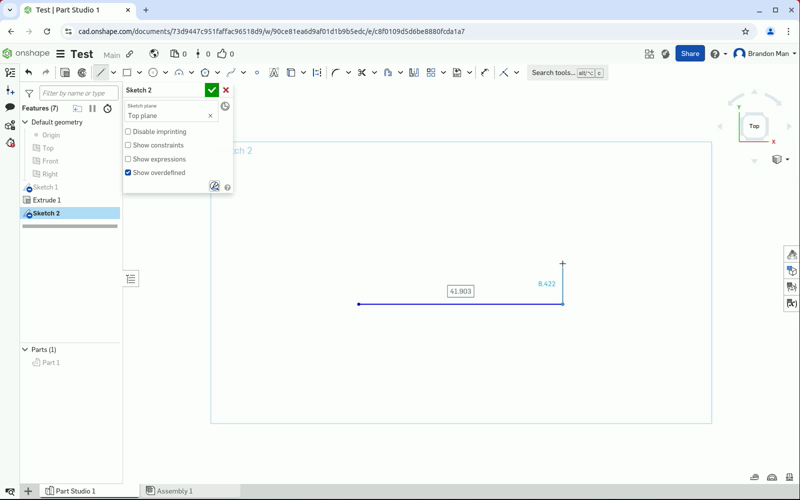
key_up(shift)
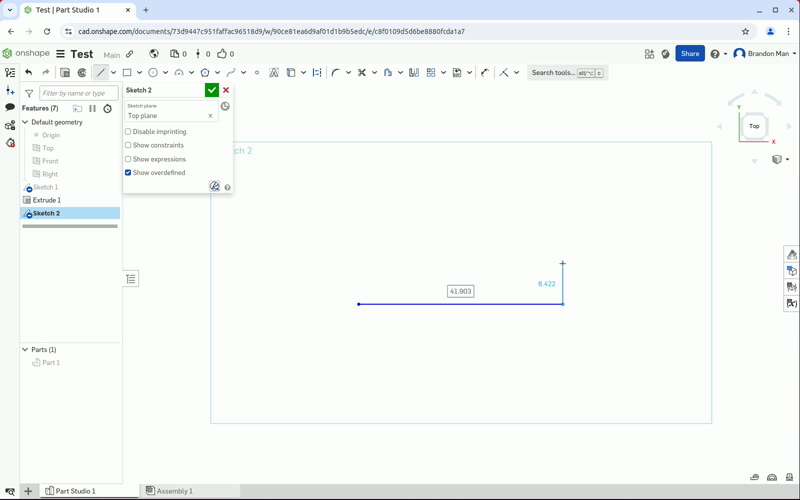
key_down(shift)
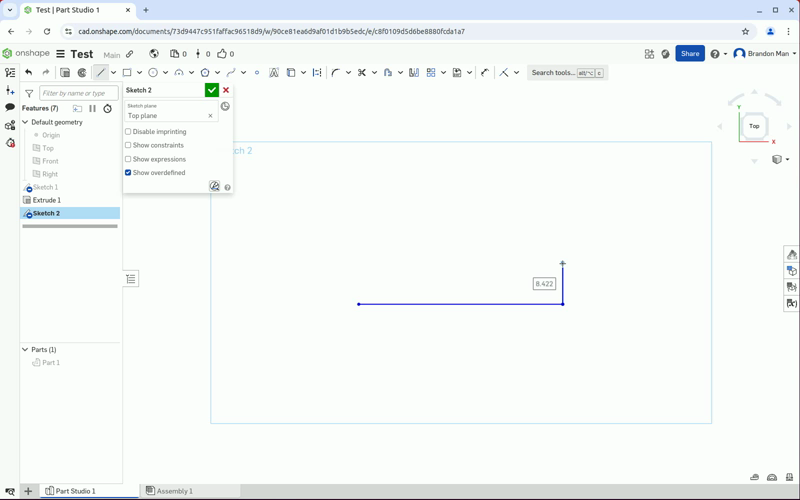
mouse_move(358, 263)
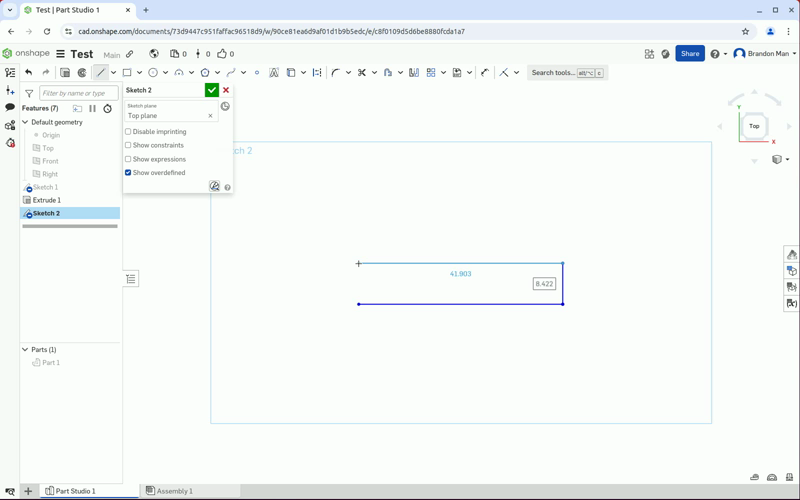
click(358, 263)
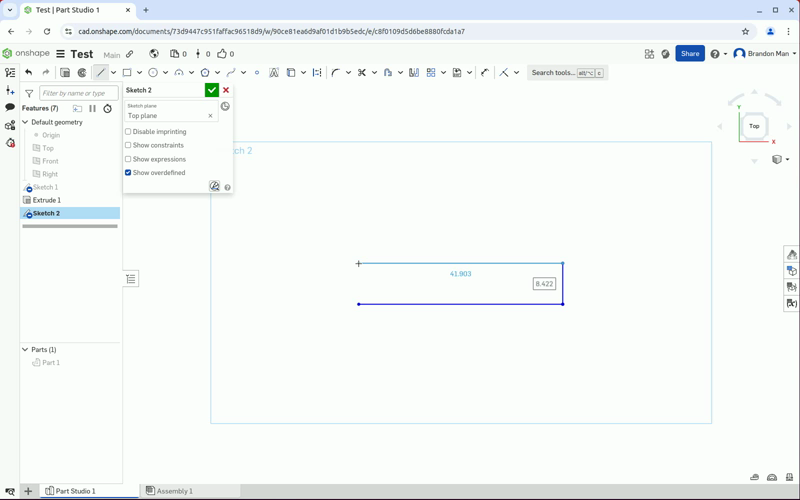
key_up(shift)
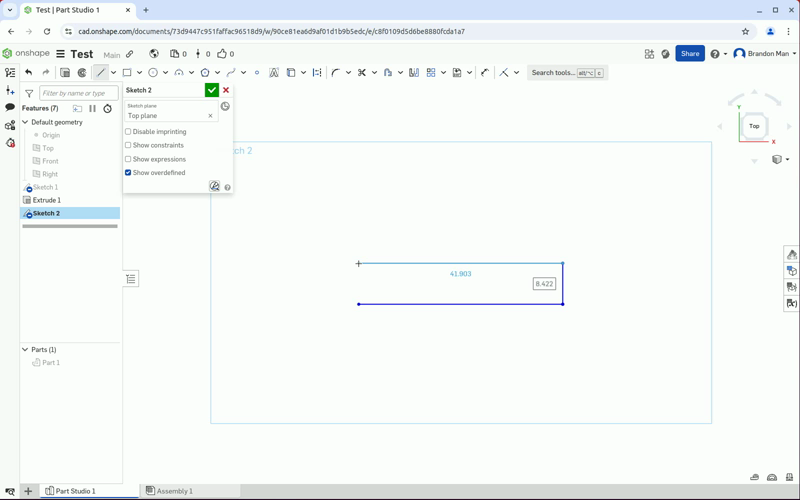
mouse_move(388, 263)
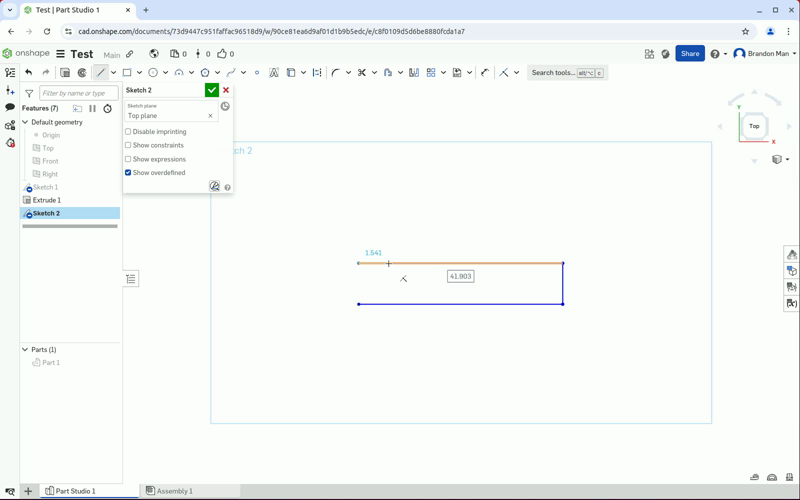
key_down(shift)
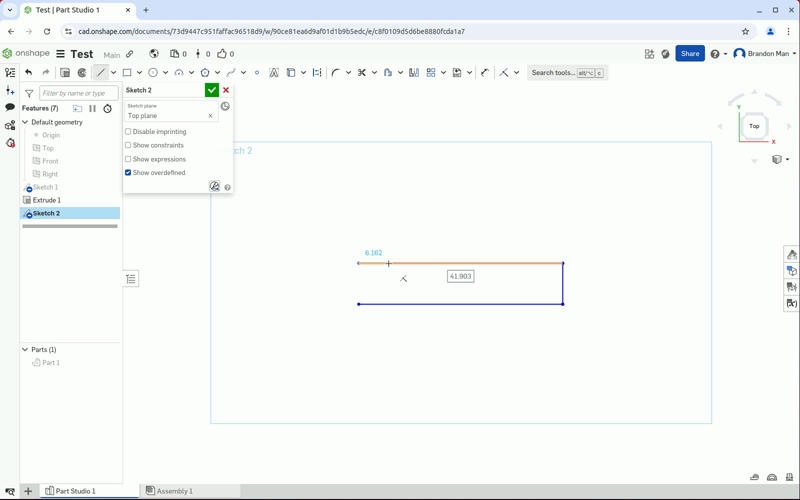
mouse_move(358, 304)
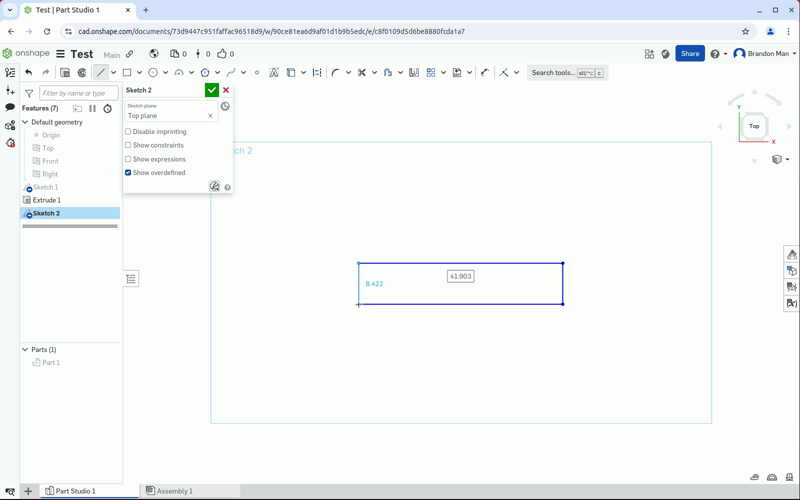
key_up(shift)
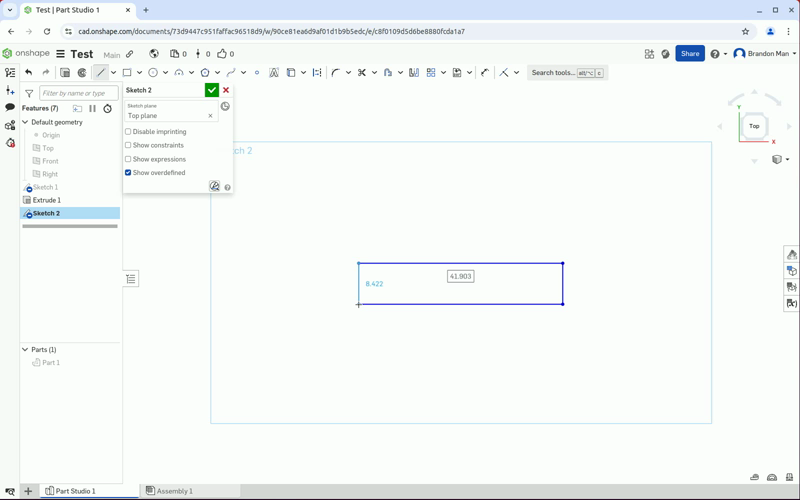
click(358, 304)
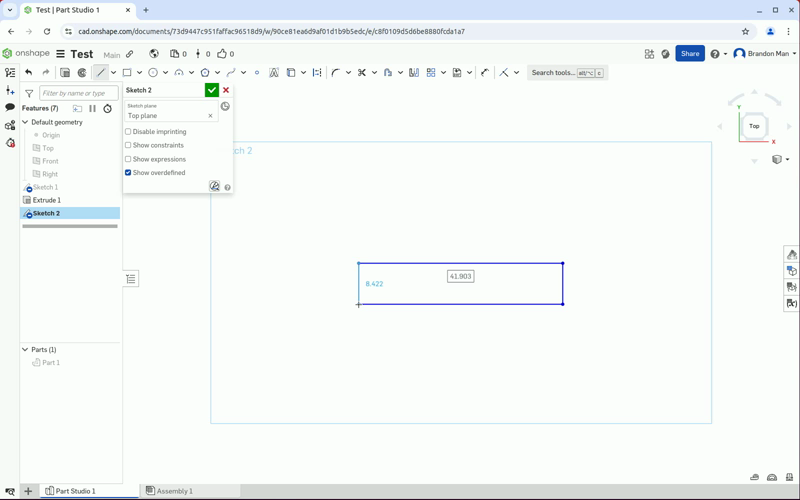
key(esc)
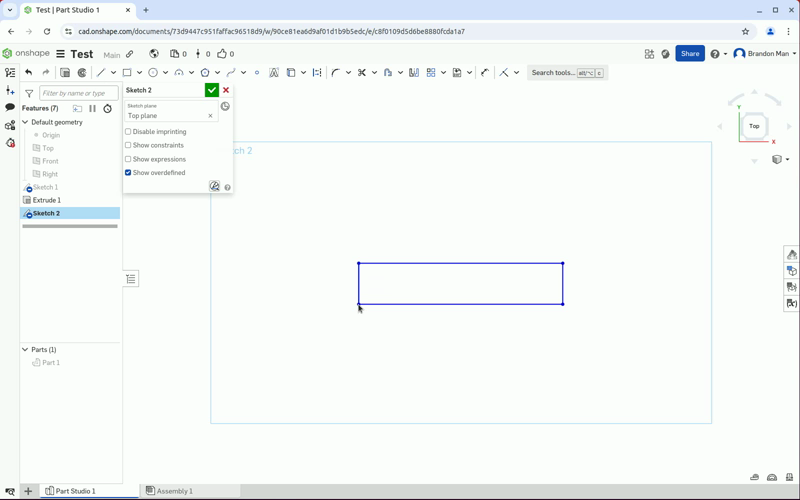
mouse_move(533, 296)
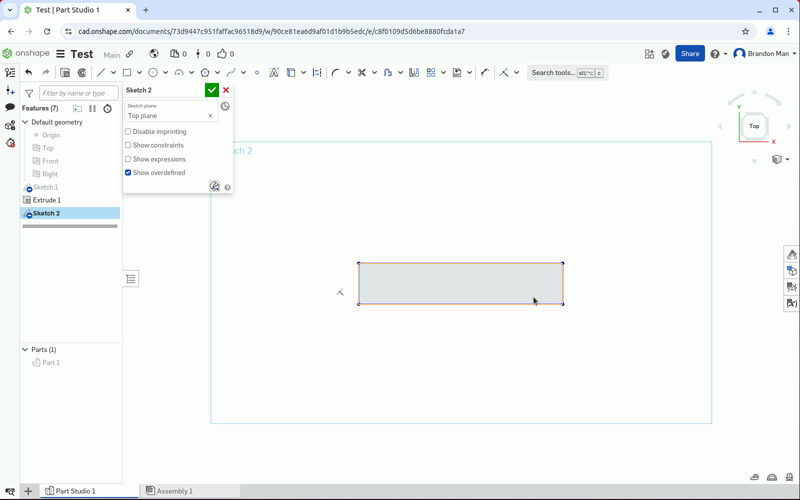
click(533, 296)
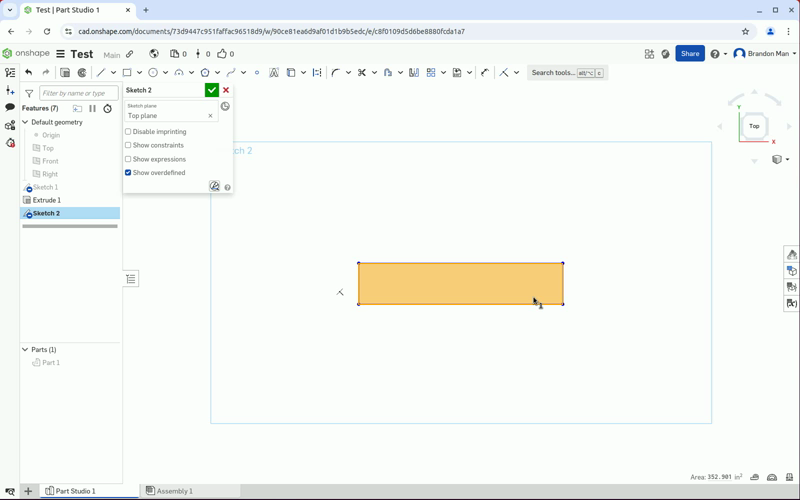
mouse_move(73, 352)
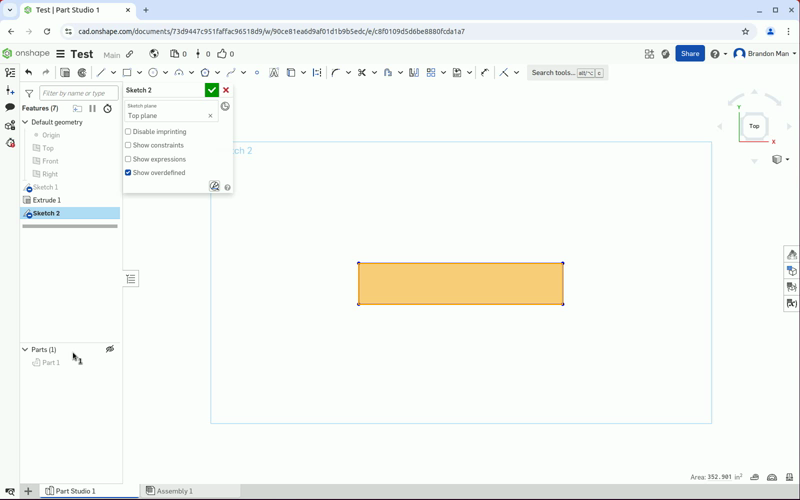
key(shift+y)
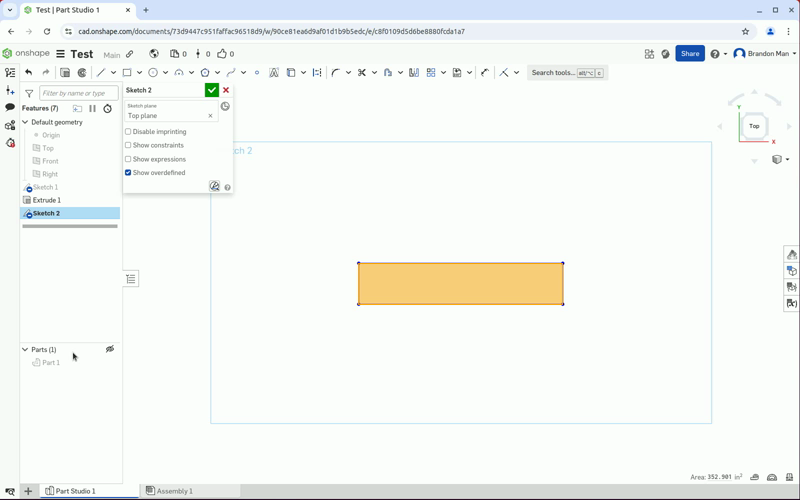
key(shift+e)
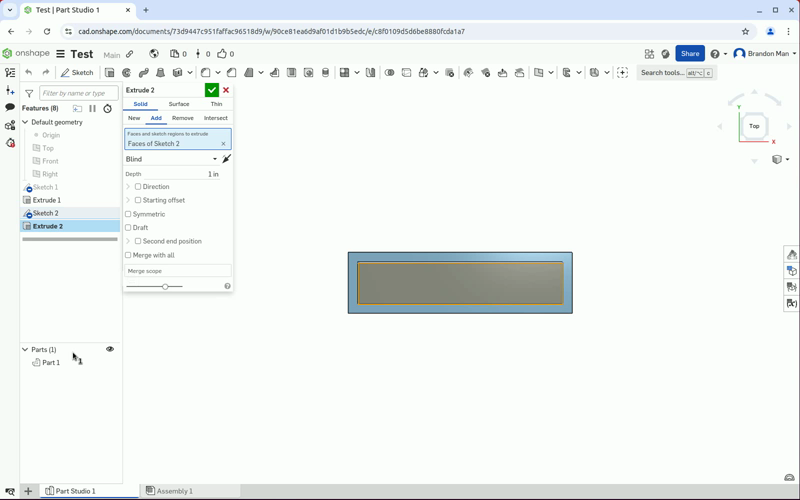
mouse_move(143, 106)
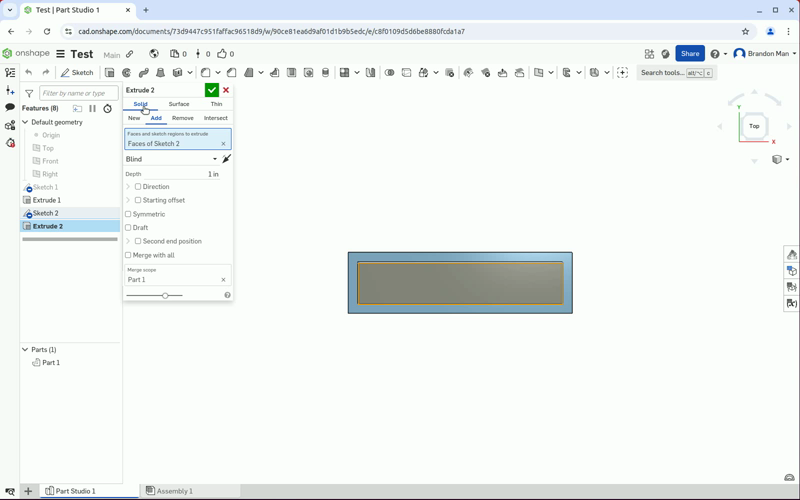
click(143, 106)
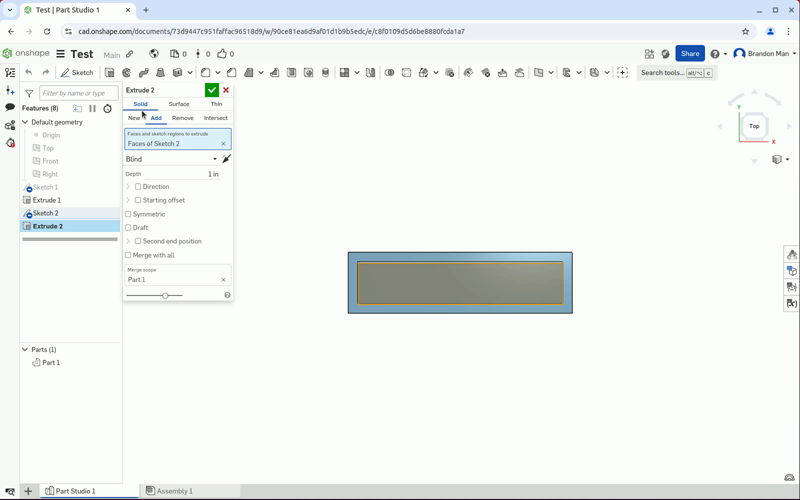
mouse_move(137, 120)
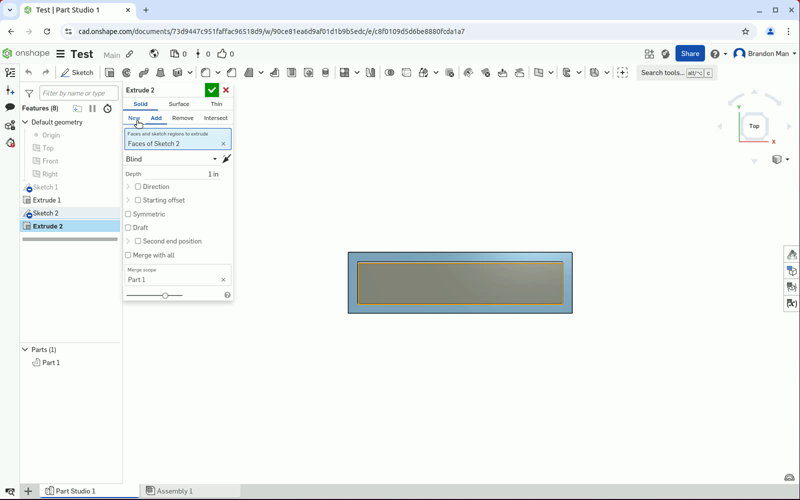
click(137, 120)
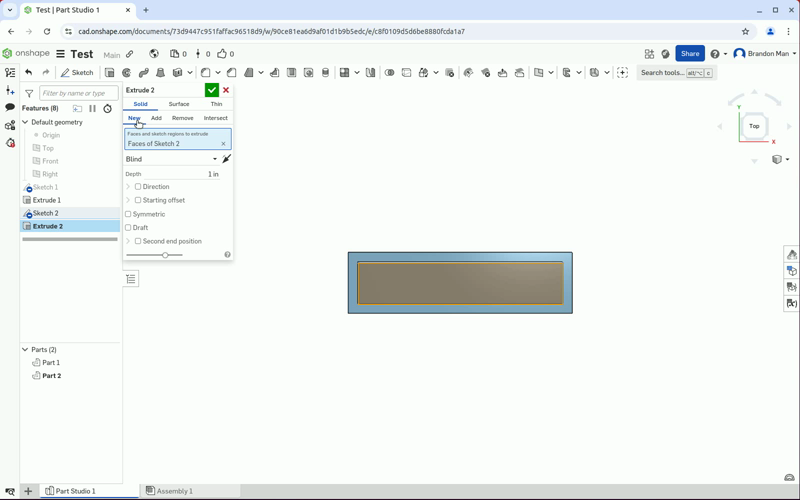
key(tab, 4)
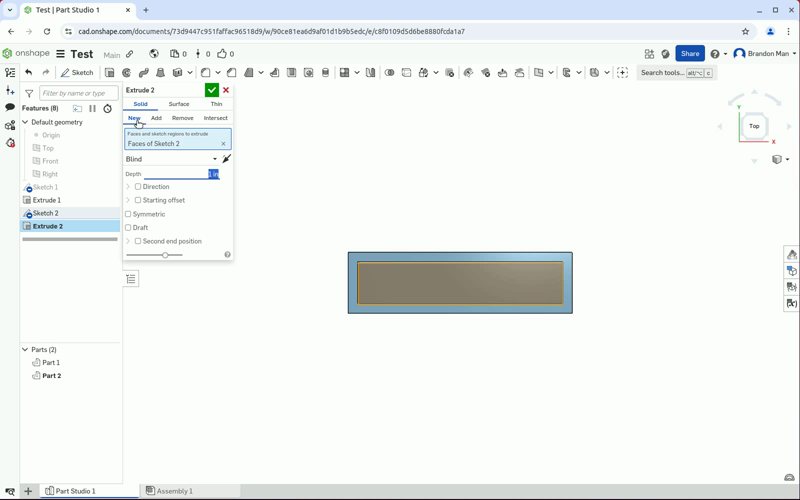
text(1.926)
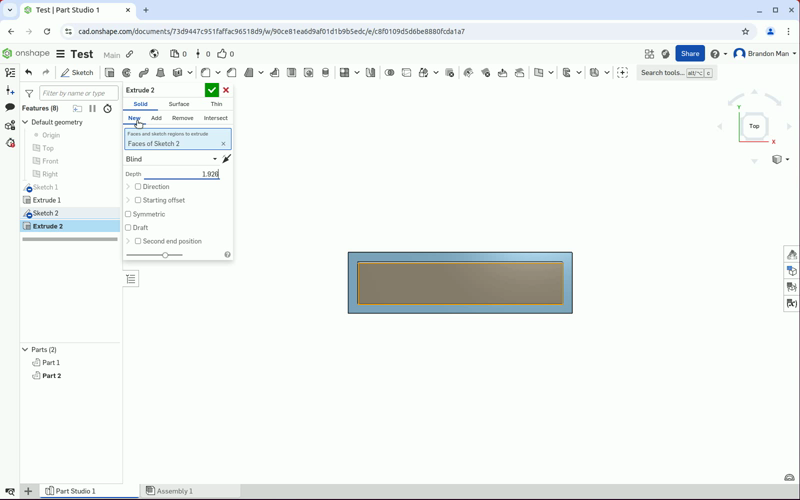
key(tab, 3)
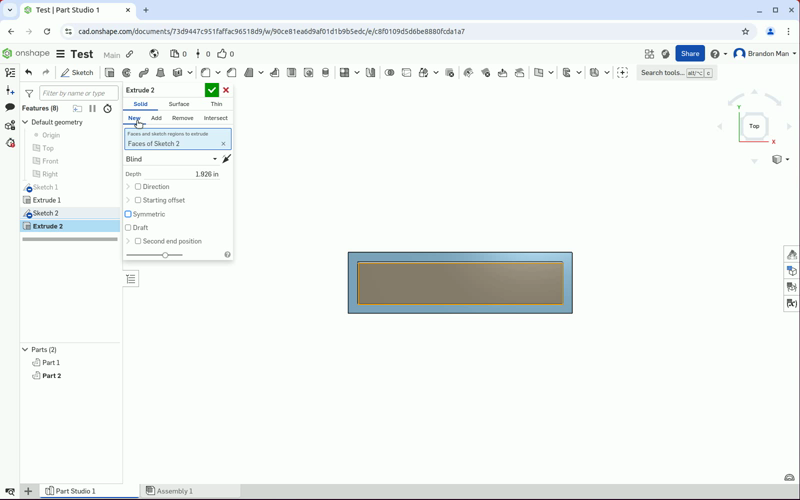
key(space)
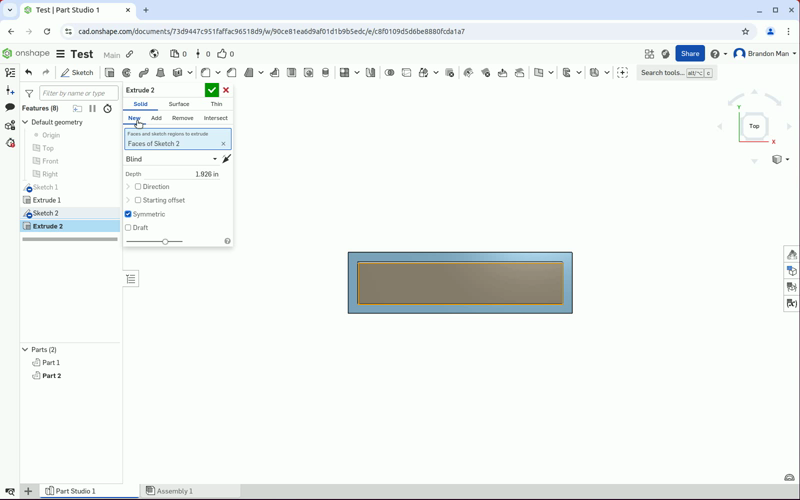
key(enter)
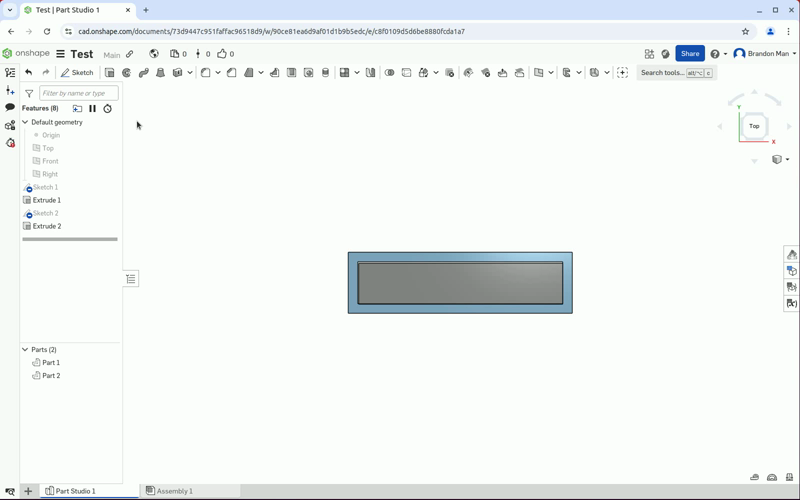
key(shift+h)
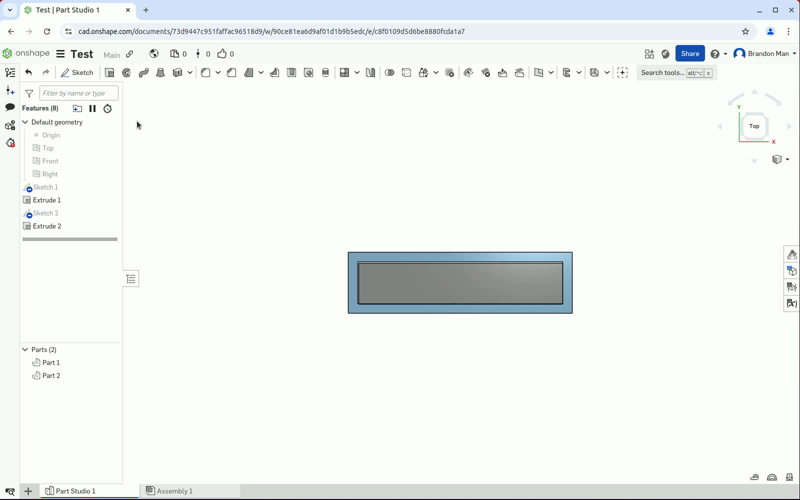
key(shift+h)
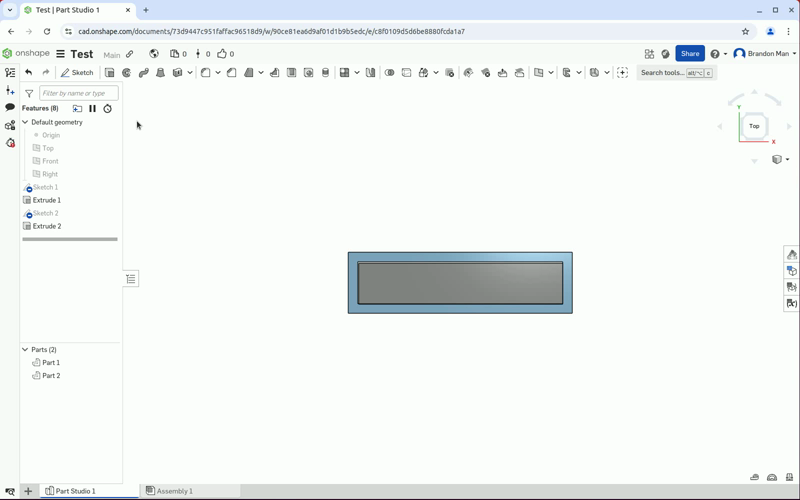
mouse_move(73, 189)
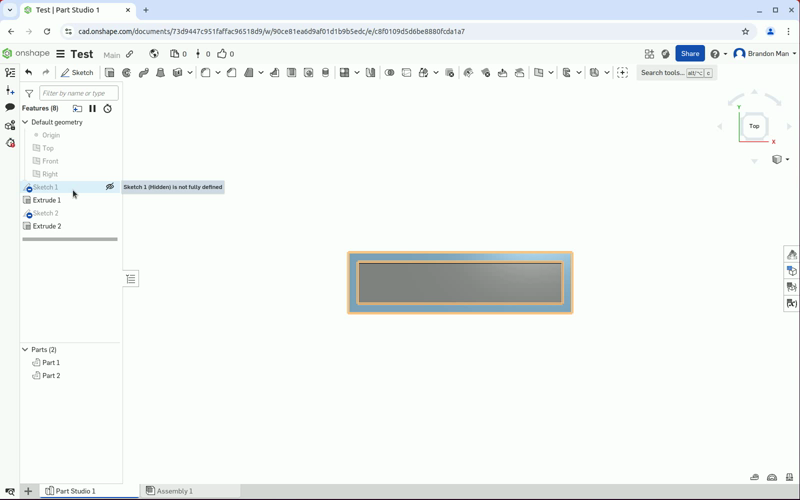
click(73, 189)
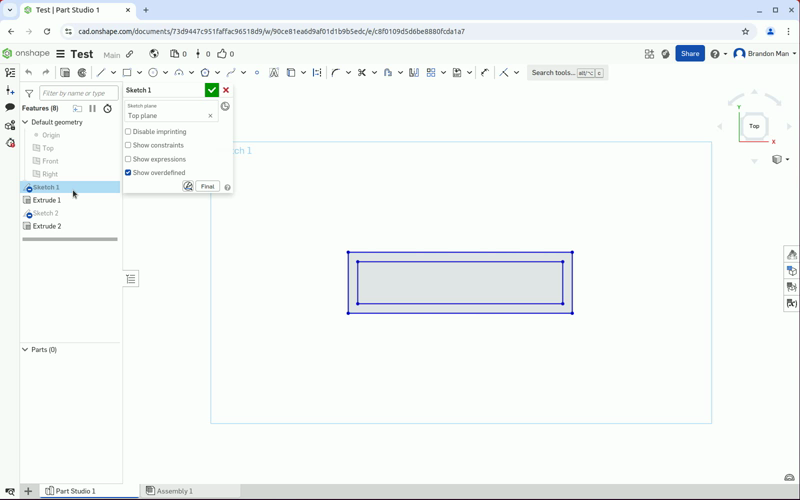
mouse_move(229, 92)
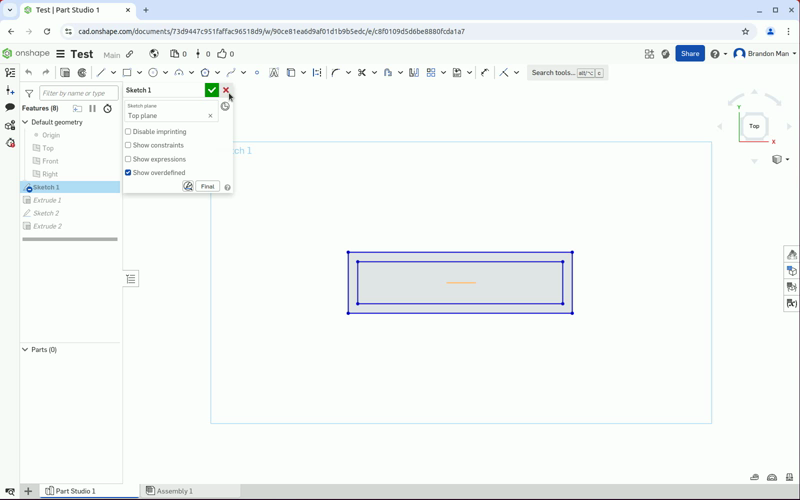
click(229, 92)
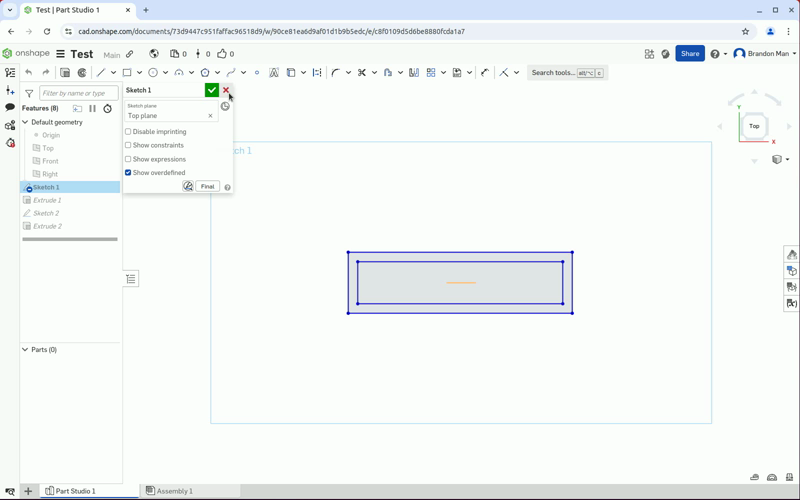
key(shift+s)
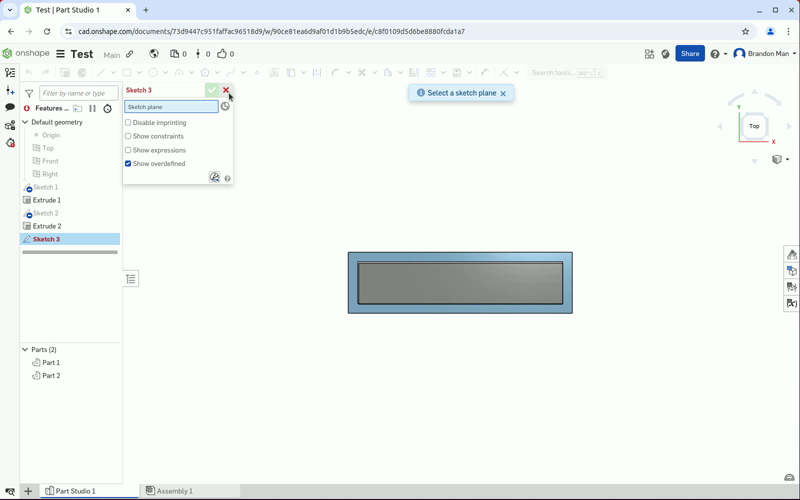
mouse_move(73, 150)
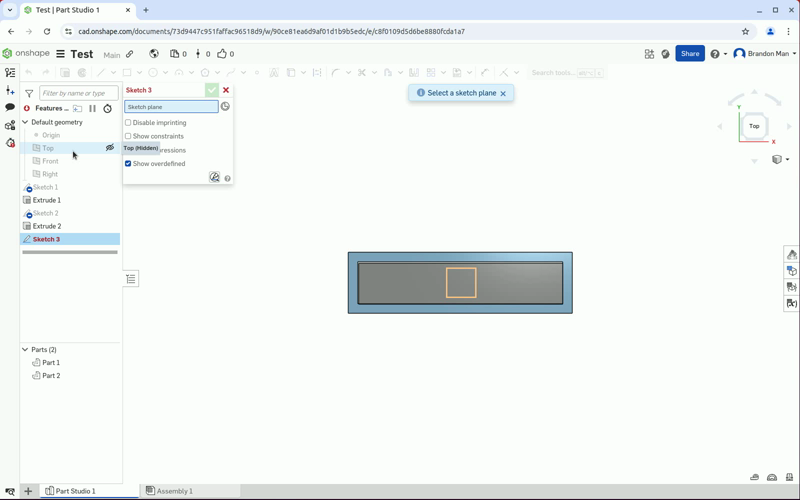
click(73, 150)
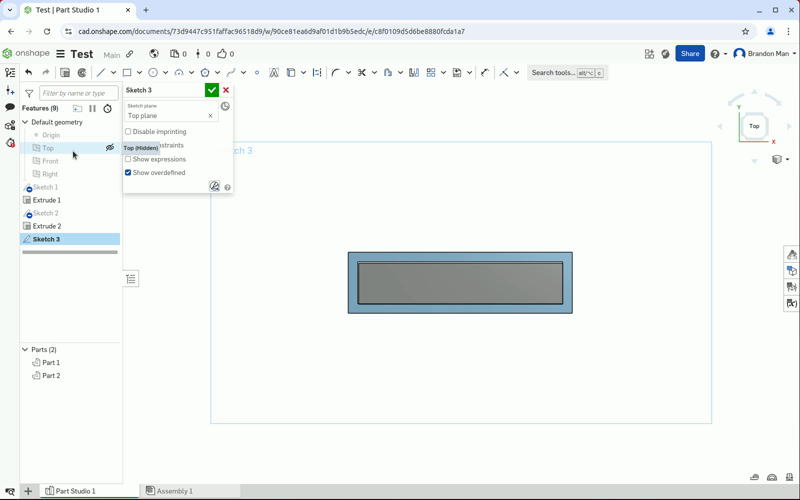
mouse_move(73, 352)
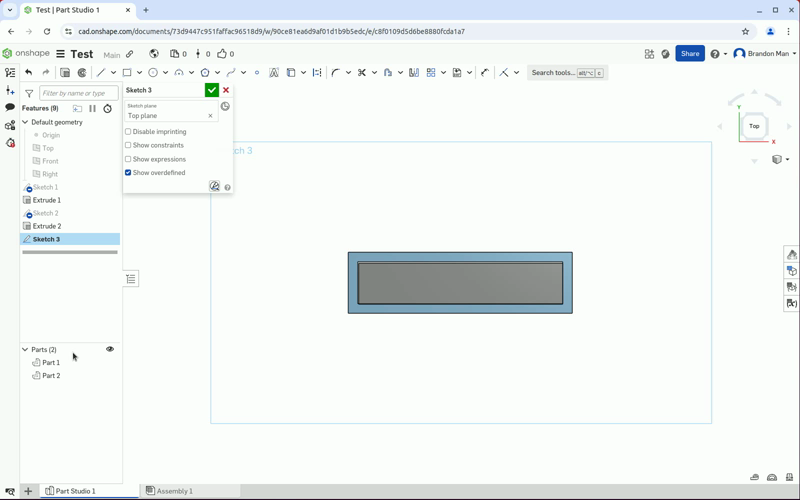
key(y)
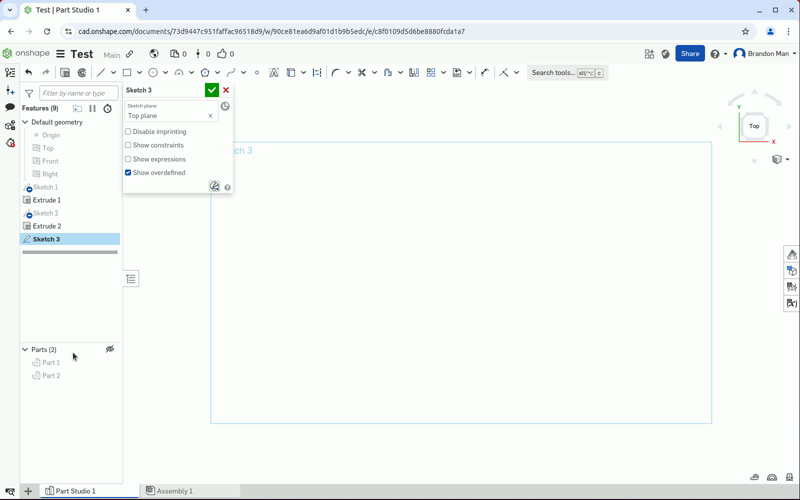
key(l)
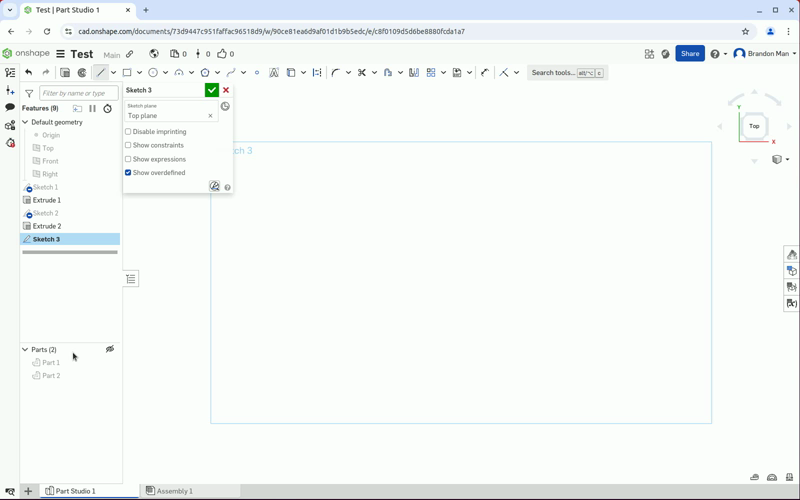
key_down(shift)
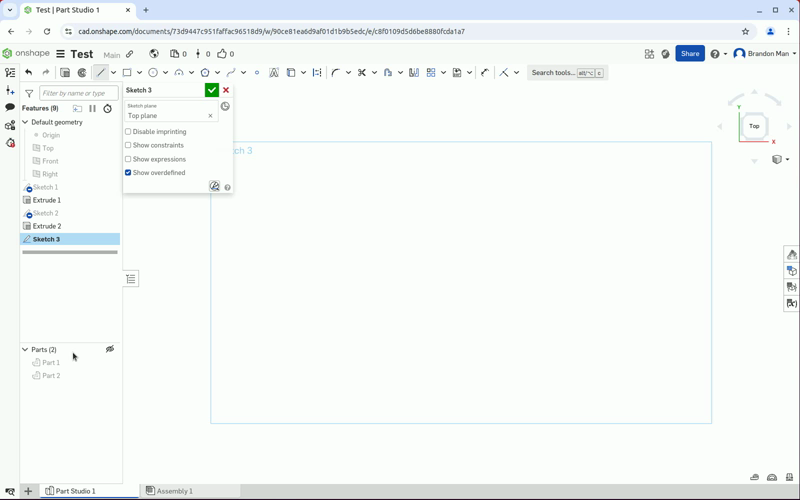
mouse_move(348, 313)
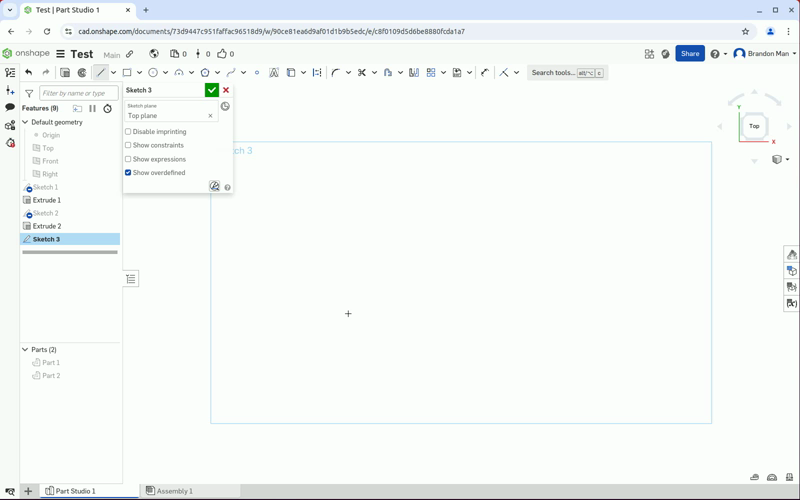
click(348, 313)
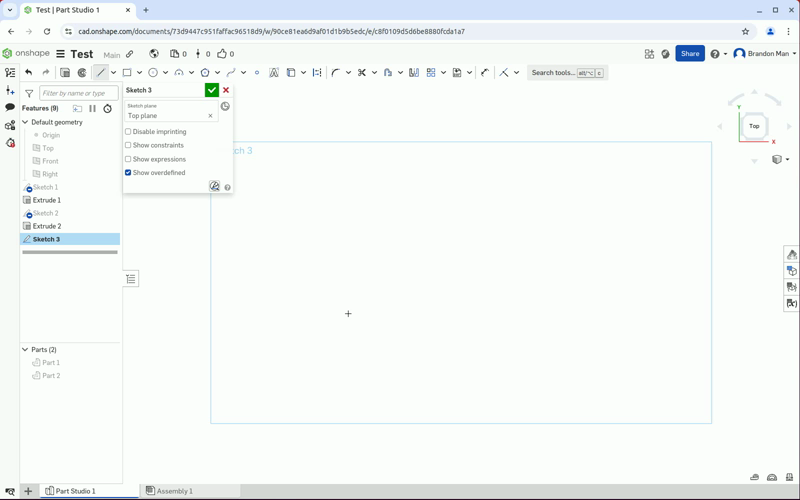
key_up(shift)
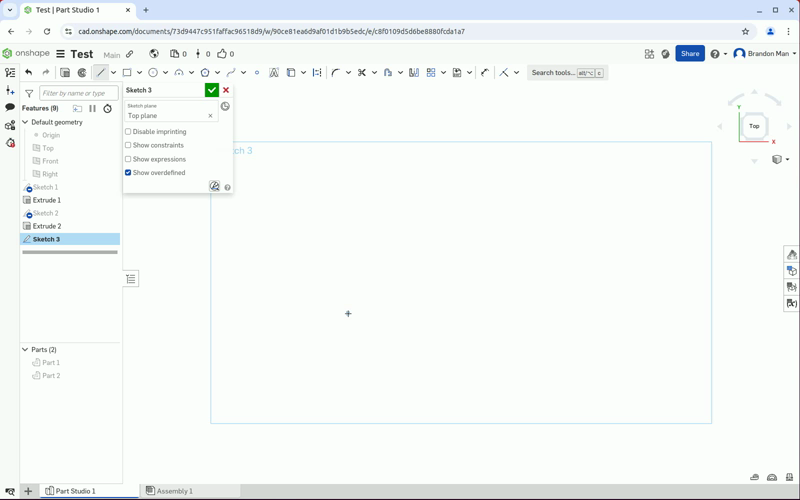
key_down(shift)
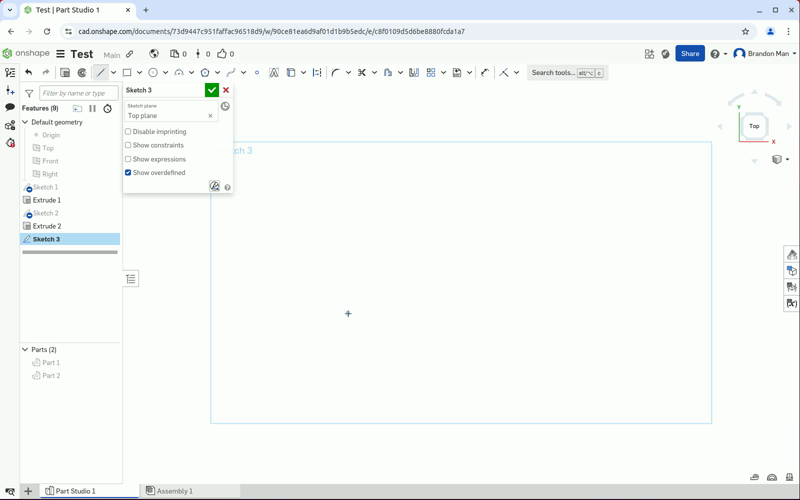
mouse_move(572, 313)
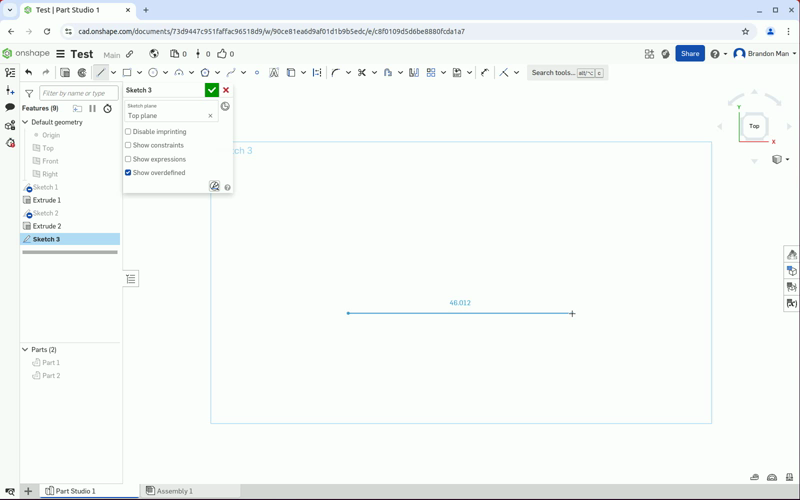
click(572, 313)
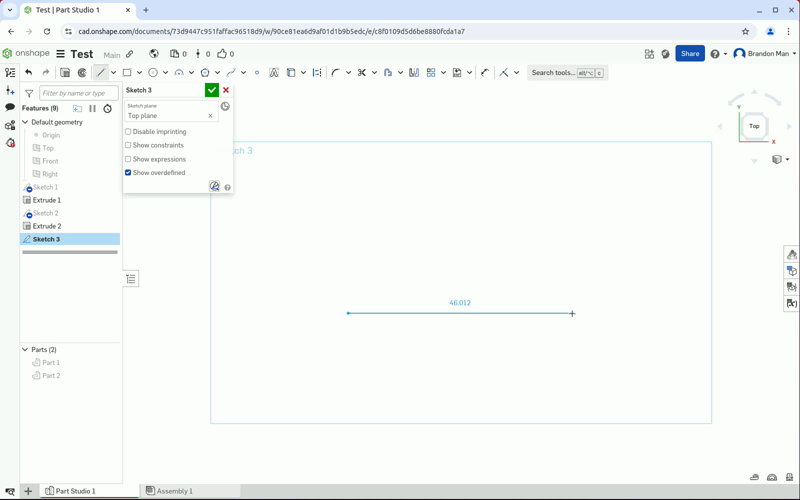
key_up(shift)
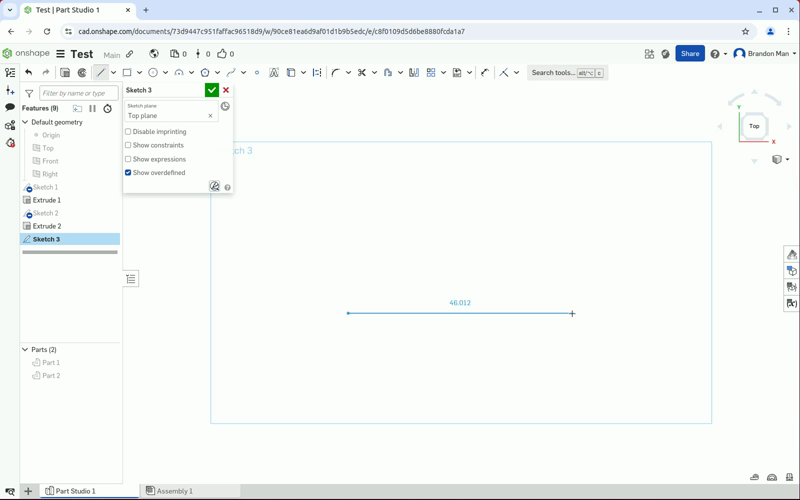
key_down(shift)
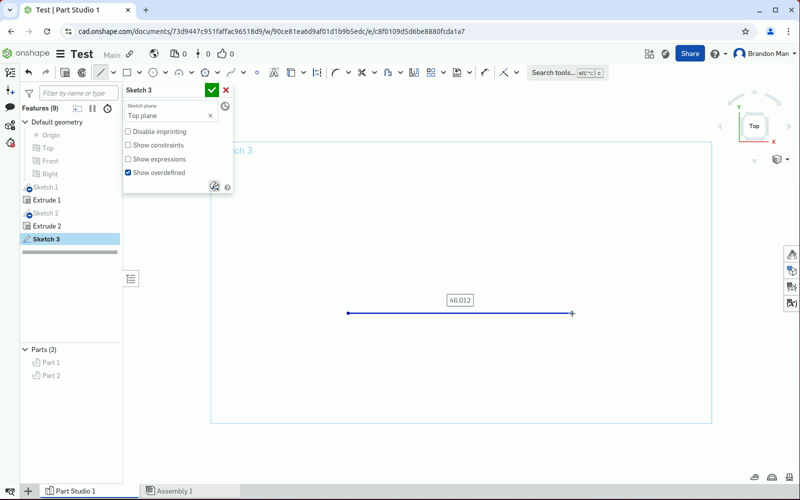
mouse_move(572, 252)
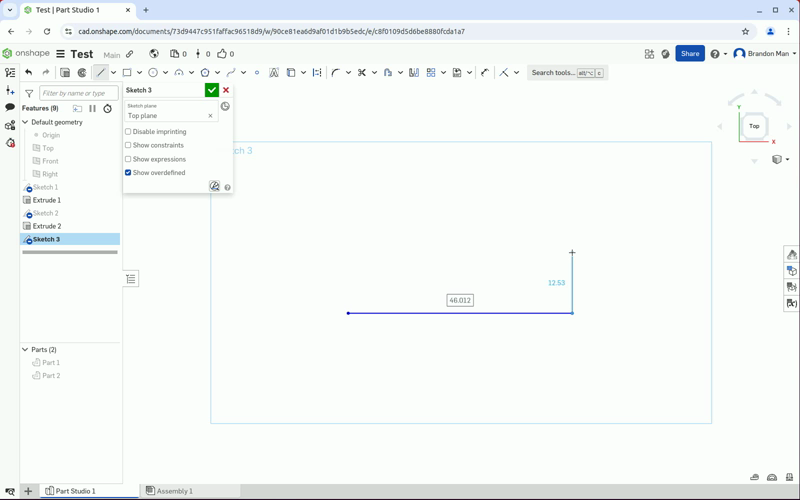
click(572, 252)
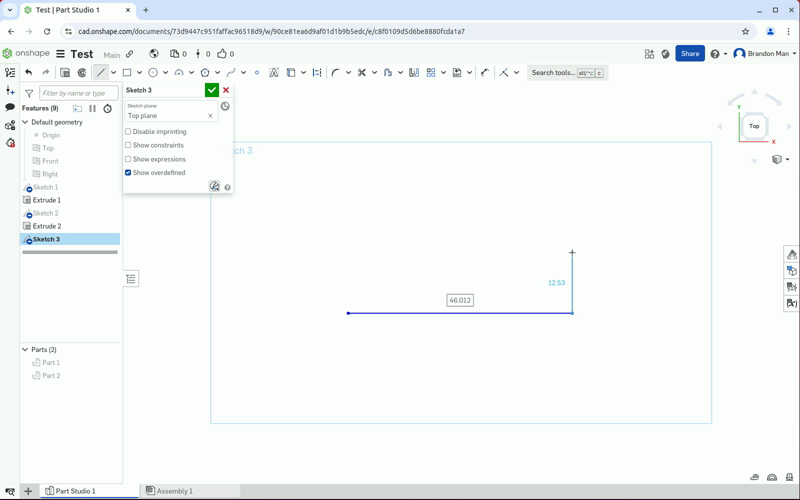
key_up(shift)
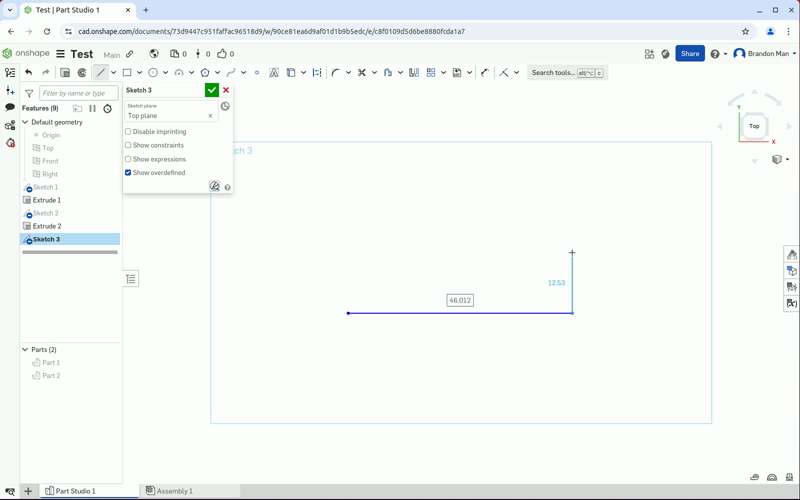
key_down(shift)
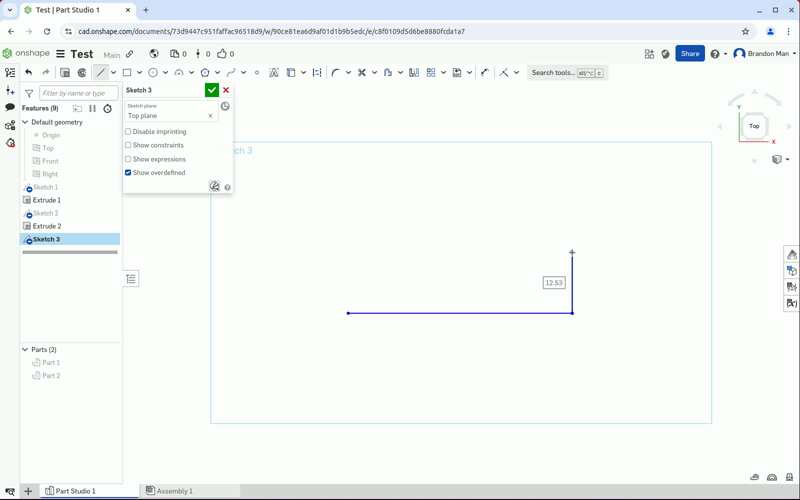
mouse_move(348, 252)
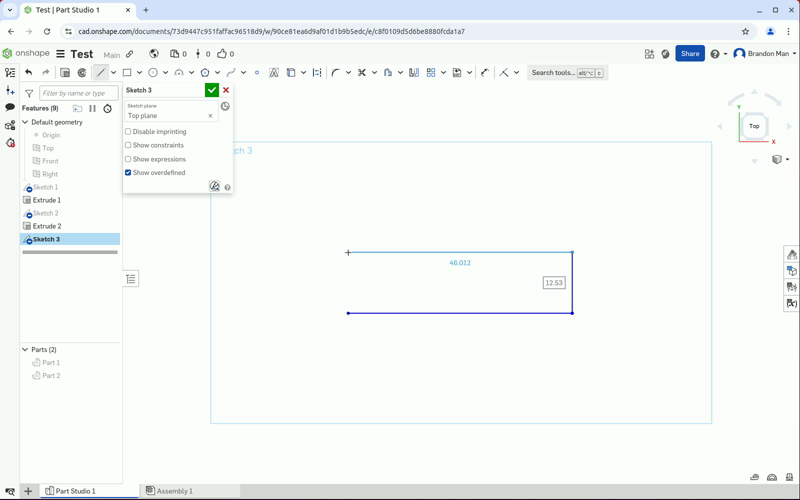
click(348, 252)
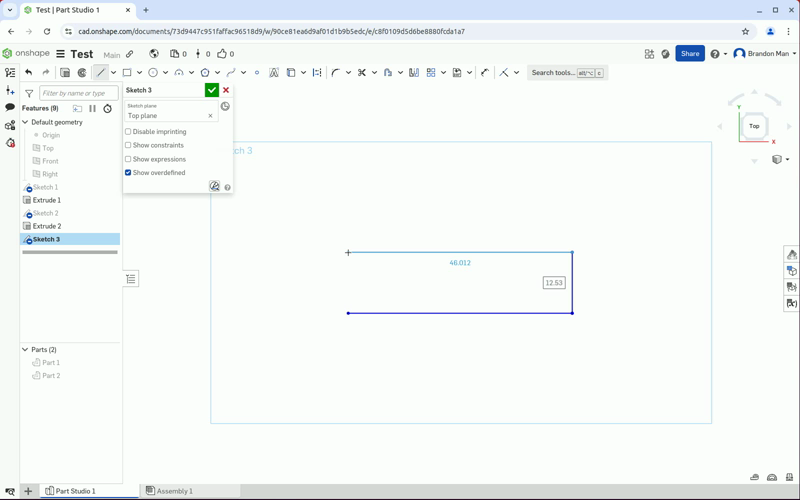
key_up(shift)
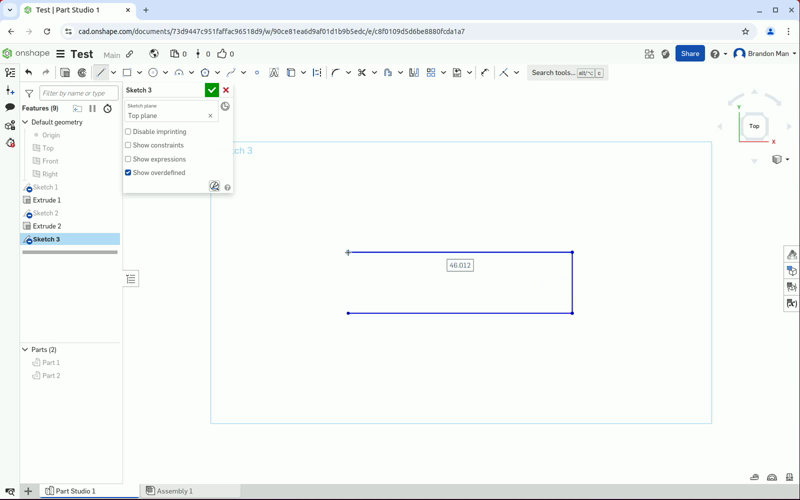
key_down(shift)
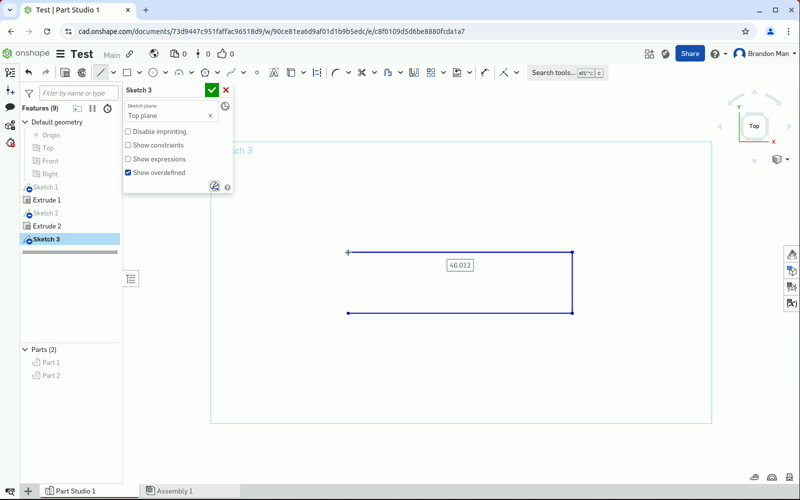
mouse_move(348, 313)
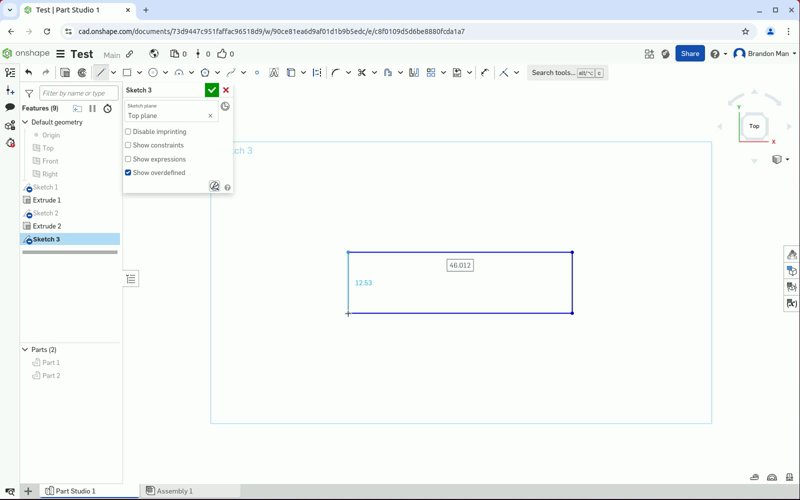
key_up(shift)
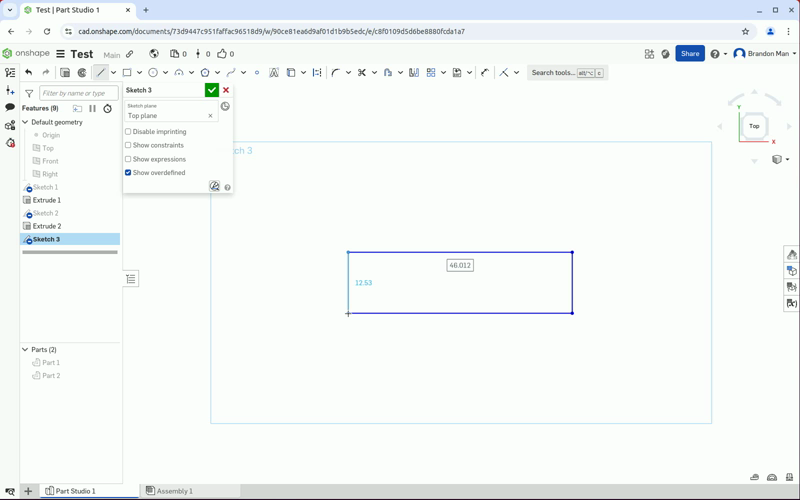
click(348, 313)
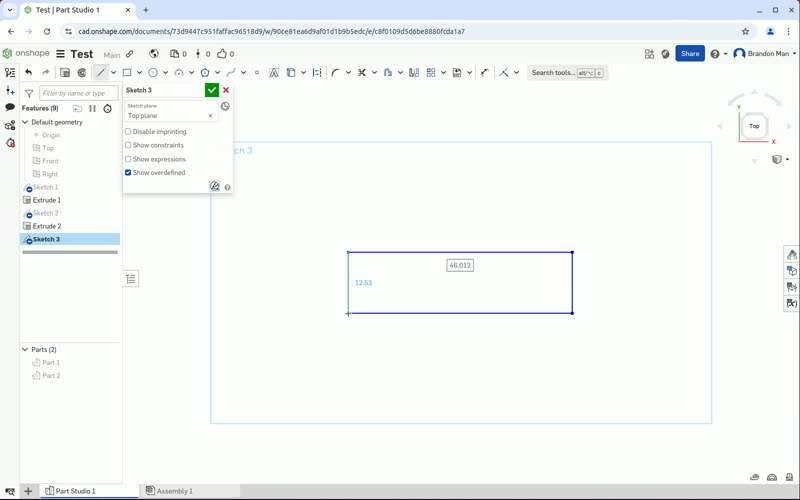
key(esc)
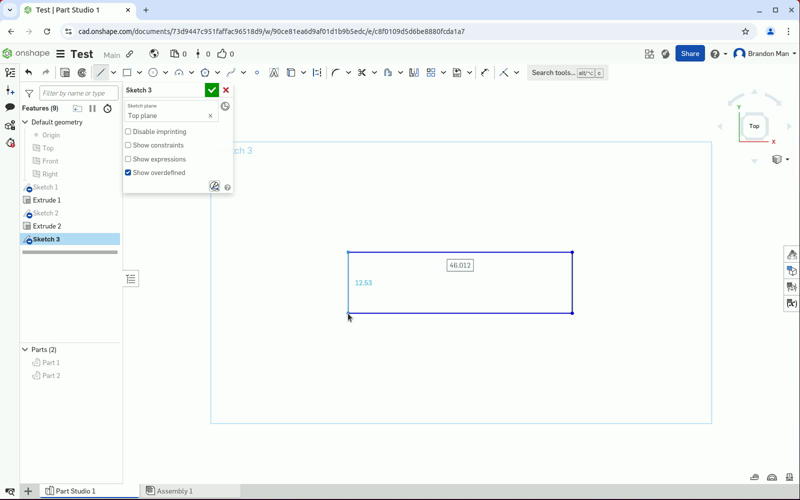
key(l)
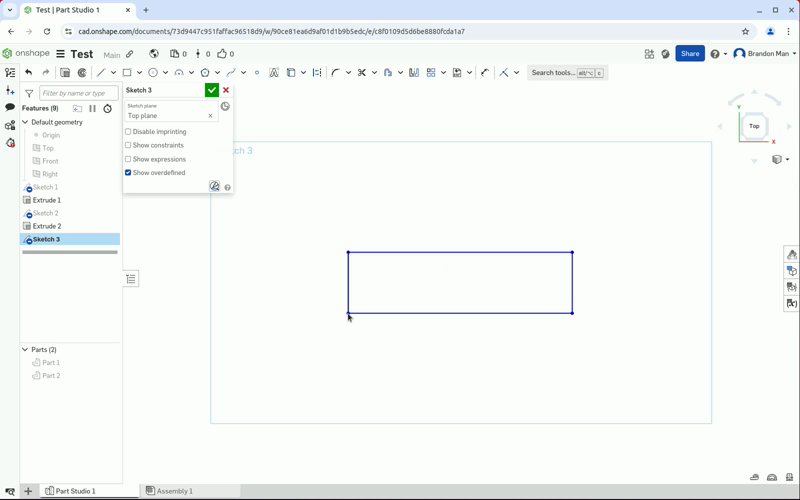
key_down(shift)
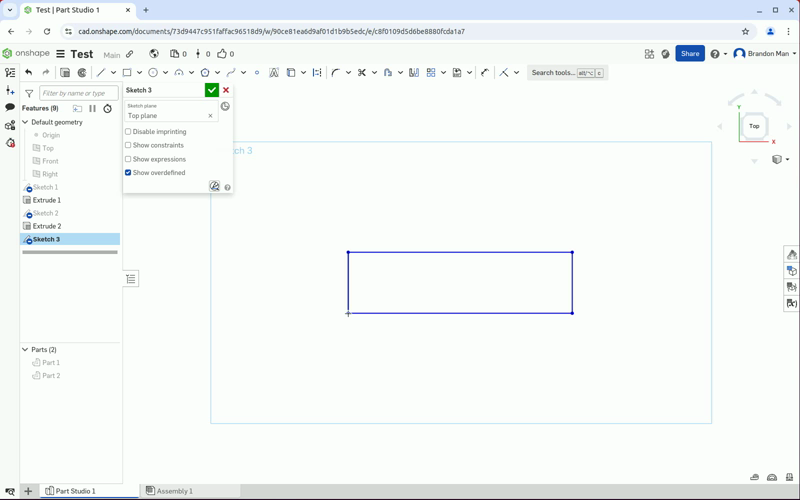
mouse_move(357, 303)
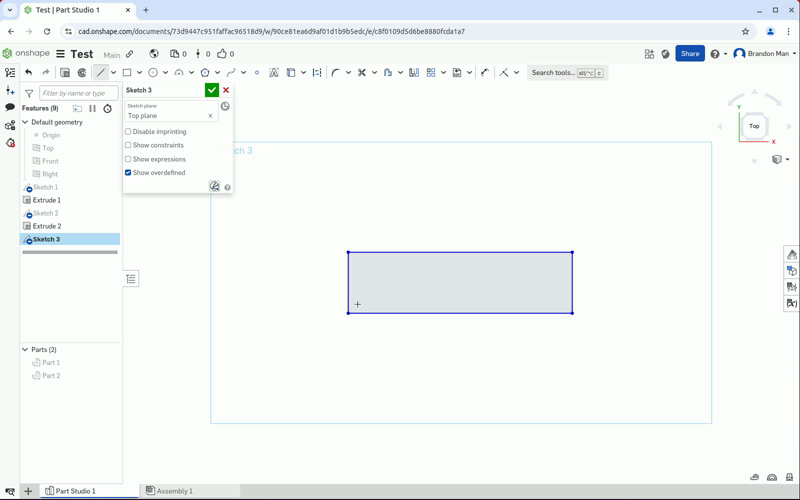
click(357, 303)
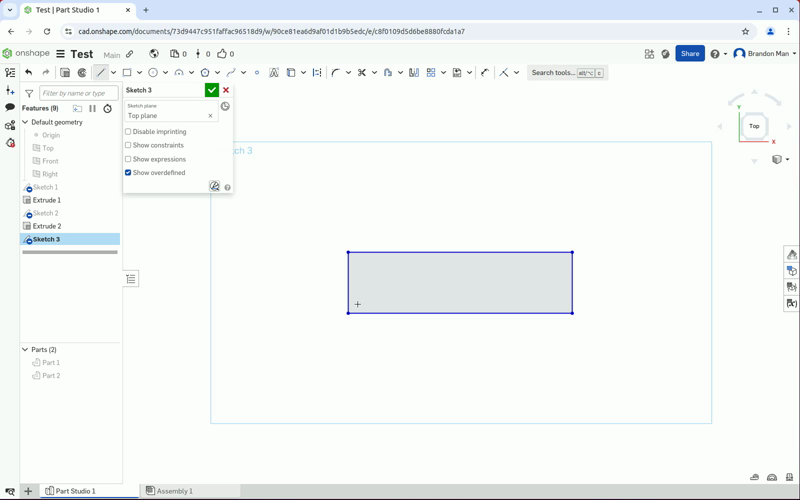
key_up(shift)
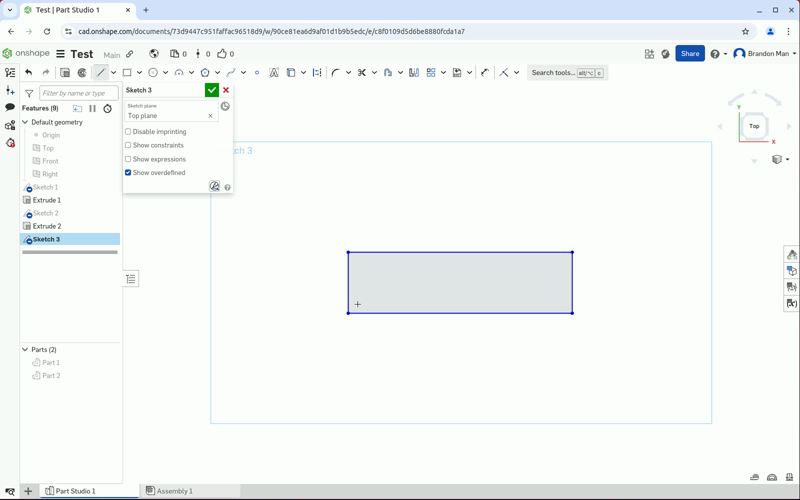
key_down(shift)
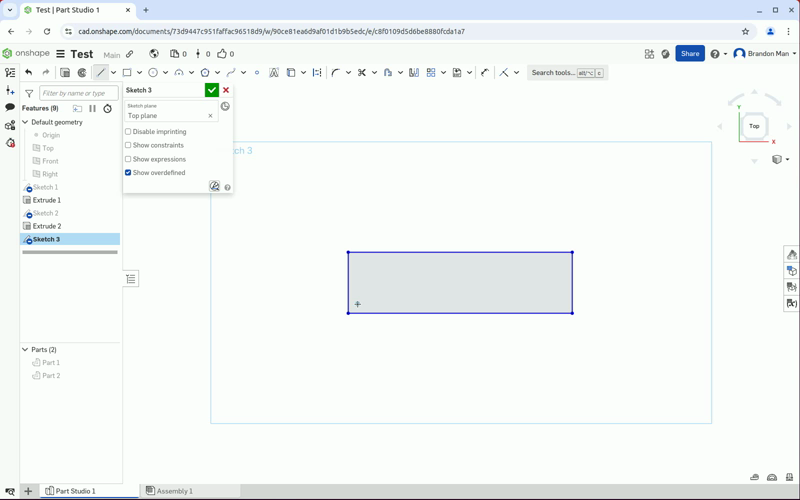
mouse_move(562, 303)
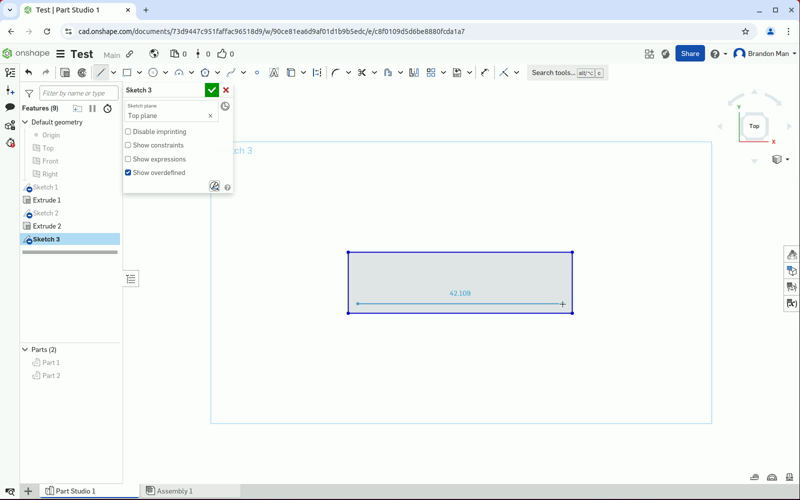
click(562, 303)
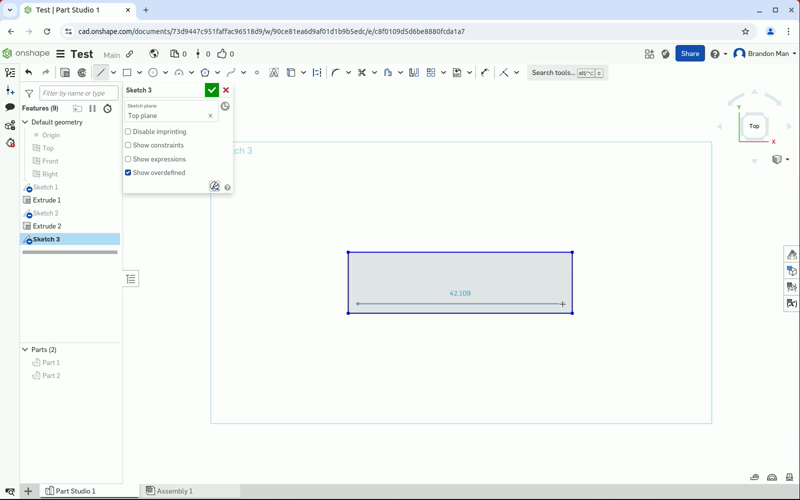
key_up(shift)
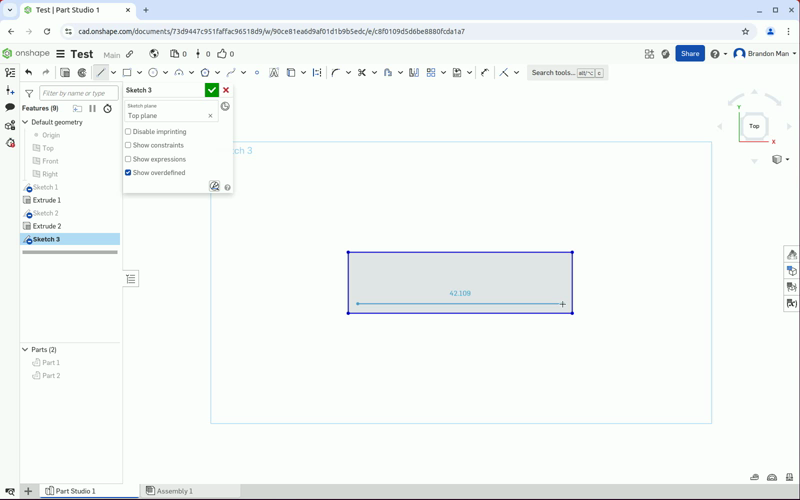
key_down(shift)
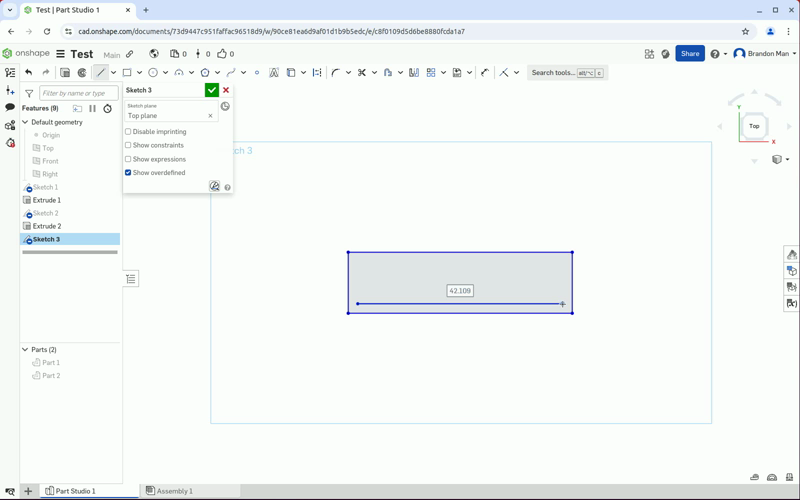
mouse_move(589, 303)
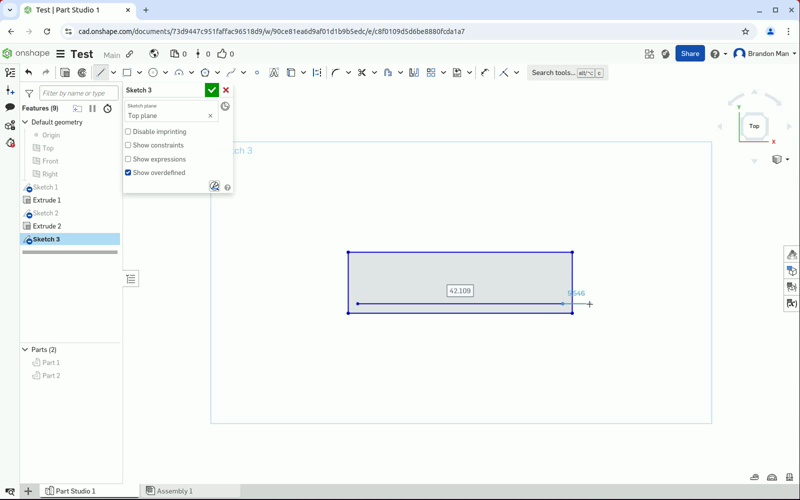
mouse_move(562, 261)
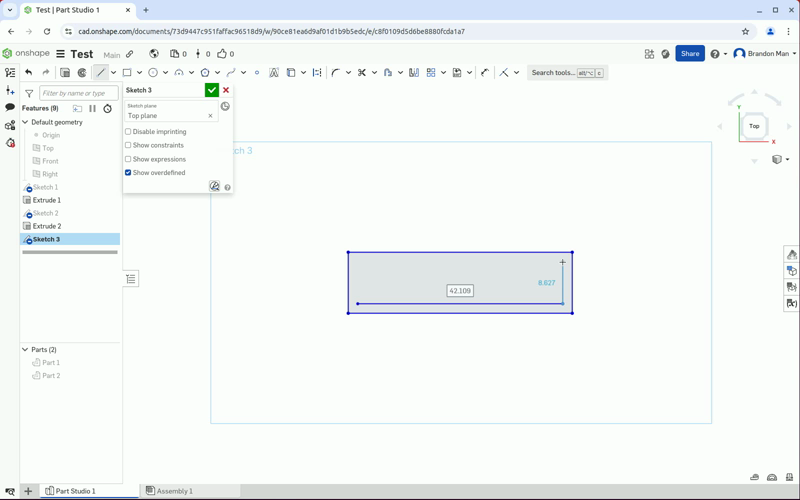
click(562, 261)
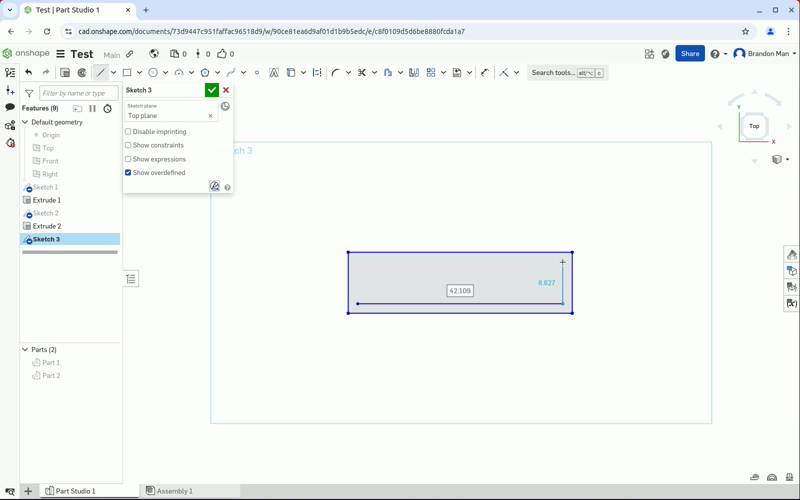
key_up(shift)
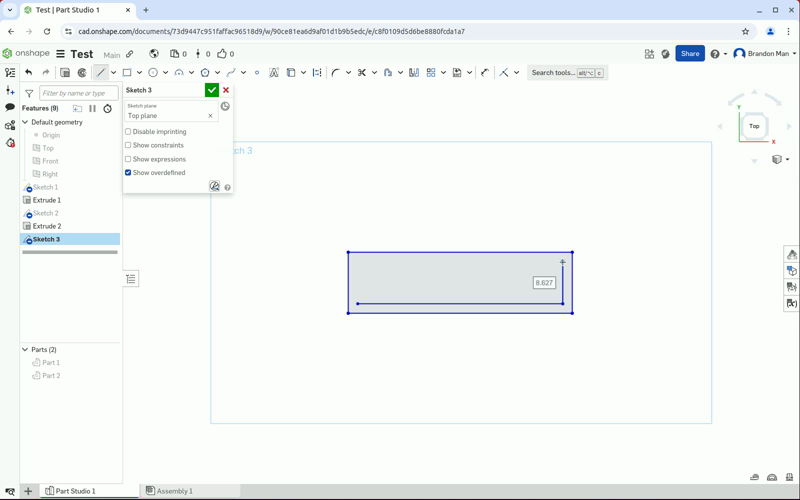
key_down(shift)
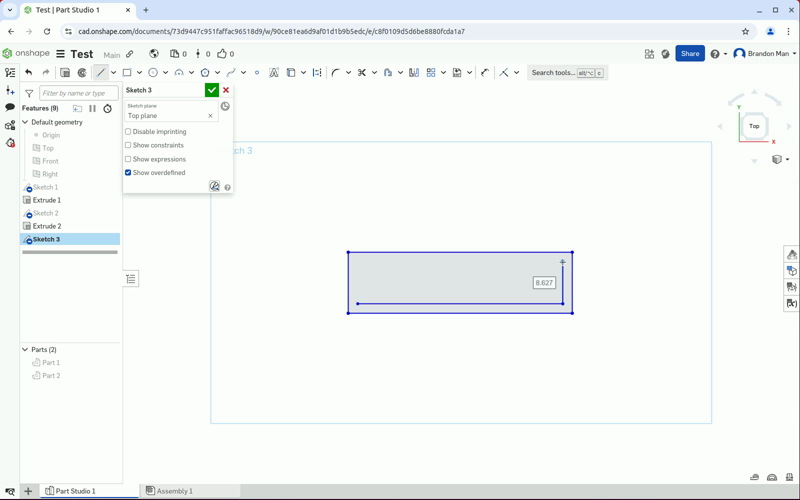
mouse_move(357, 261)
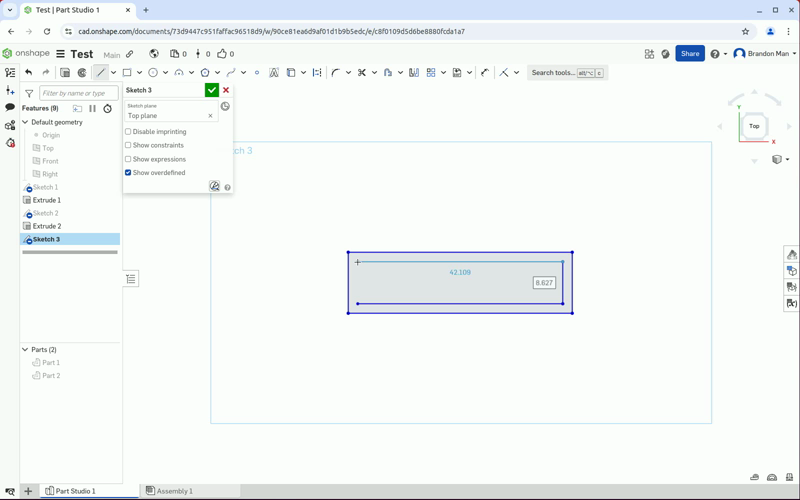
click(357, 261)
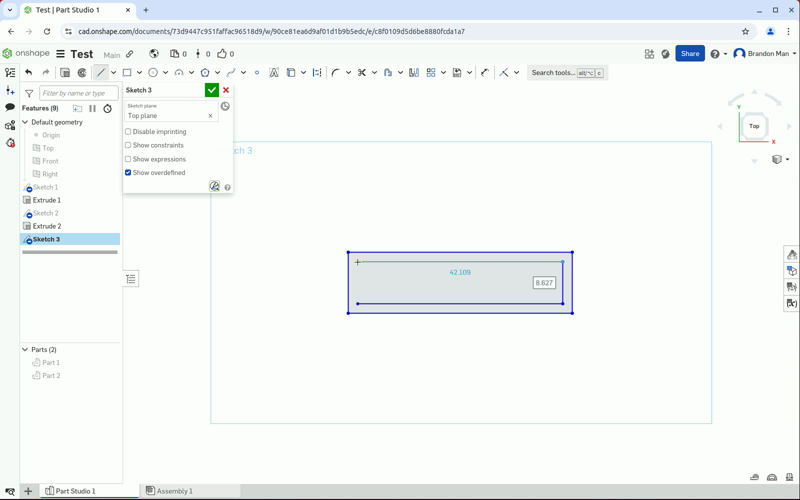
key_up(shift)
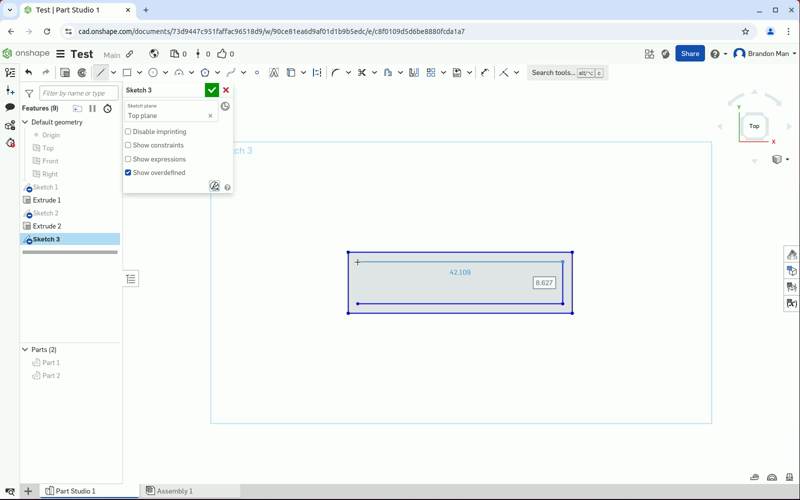
mouse_move(387, 261)
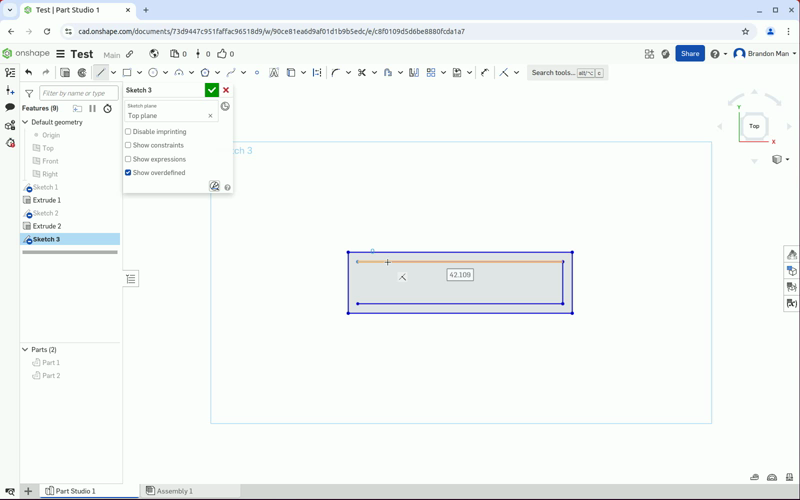
key_down(shift)
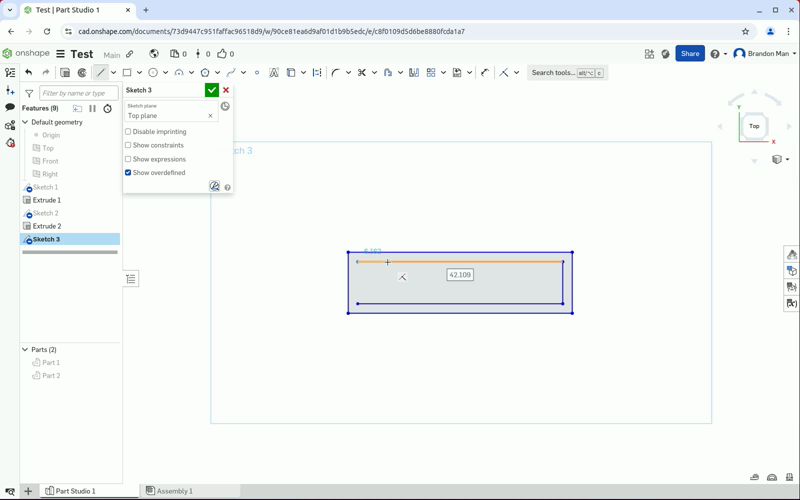
mouse_move(357, 303)
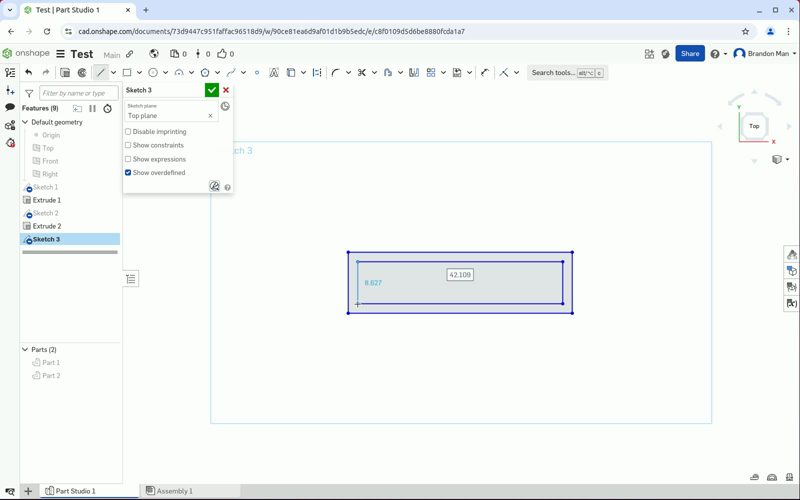
key_up(shift)
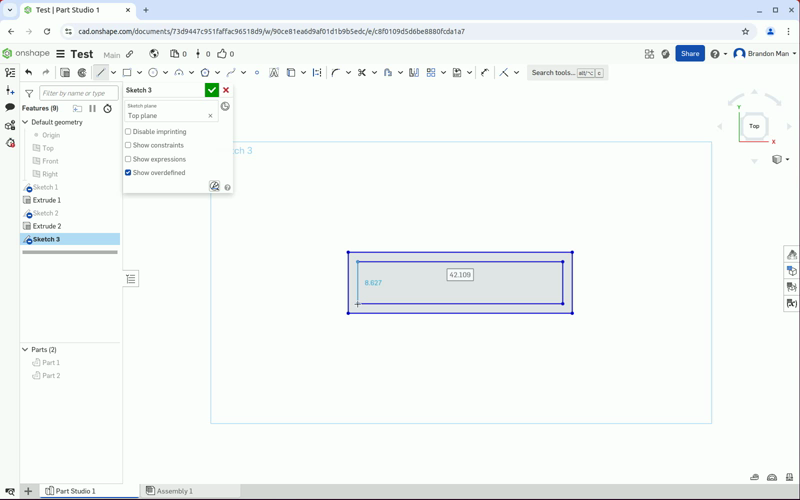
click(357, 303)
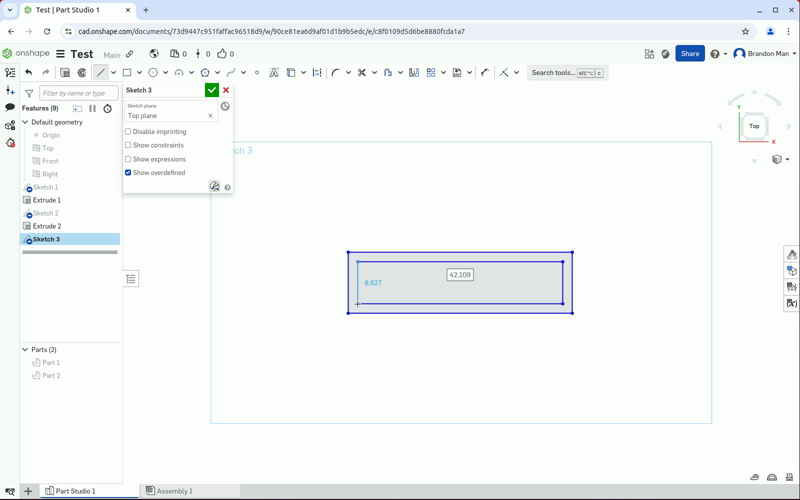
key(esc)
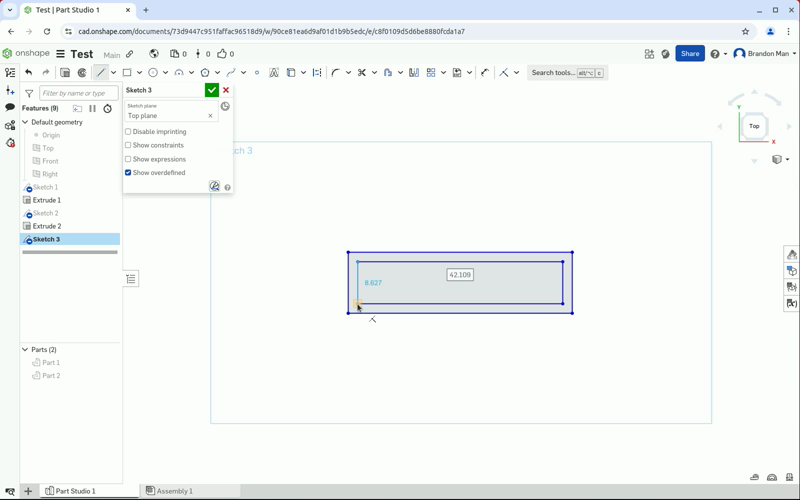
mouse_move(423, 256)
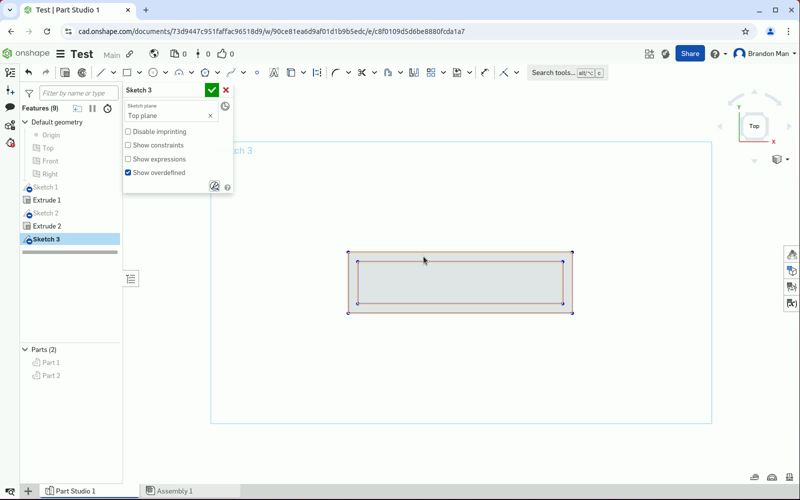
click(423, 256)
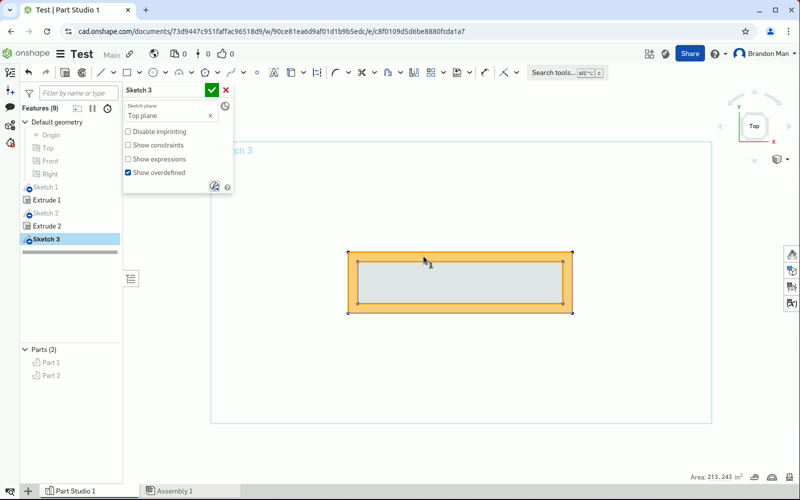
mouse_move(73, 352)
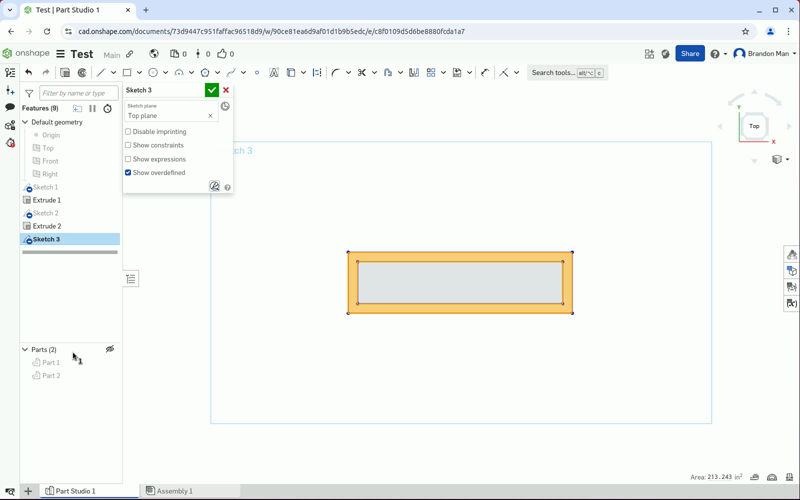
key(shift+y)
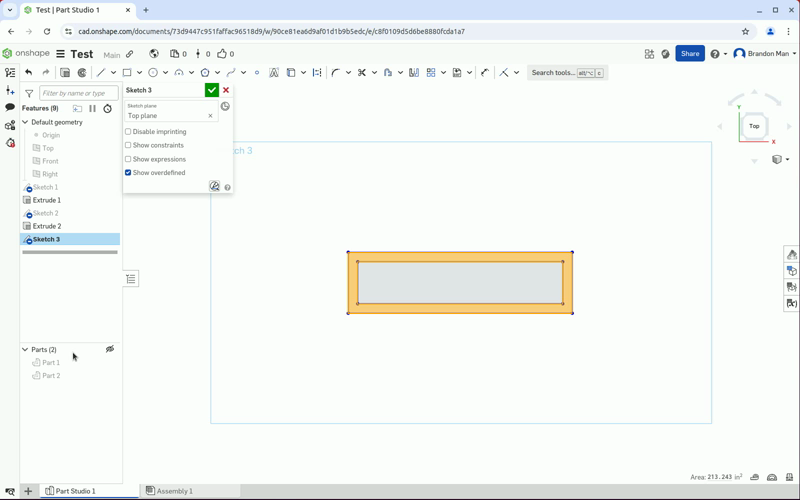
key(shift+e)
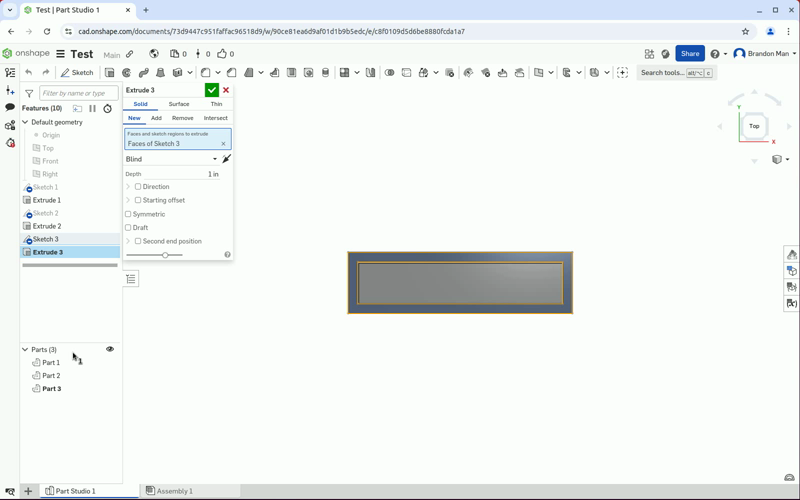
mouse_move(143, 106)
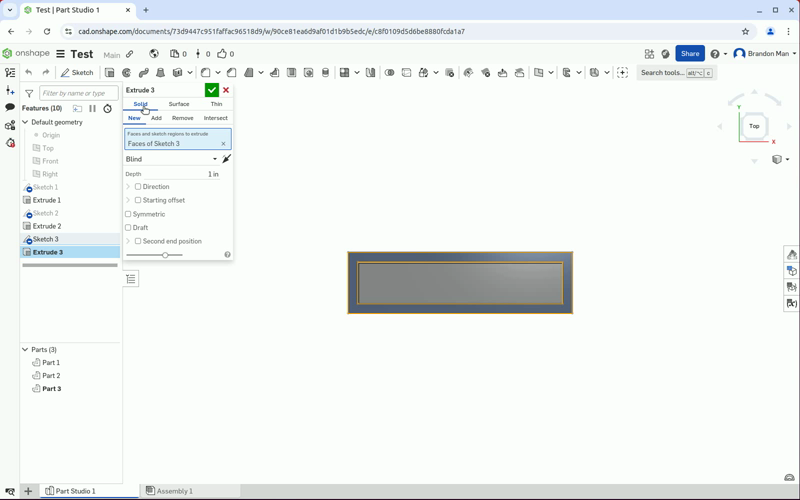
click(143, 106)
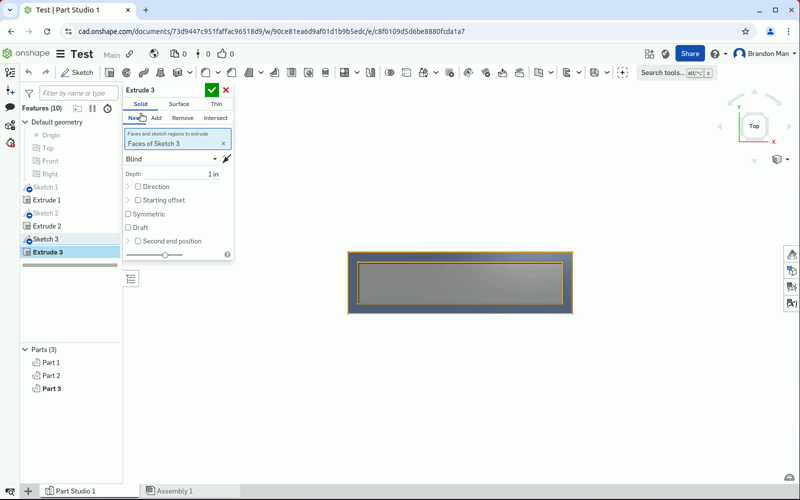
mouse_move(137, 120)
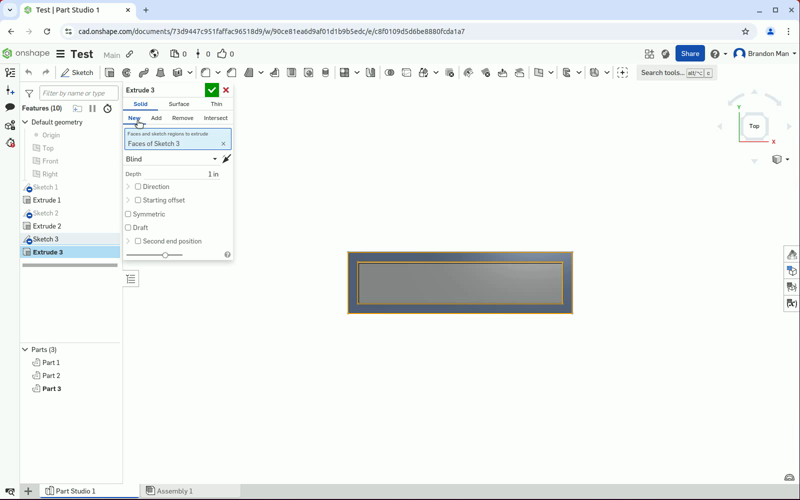
click(137, 120)
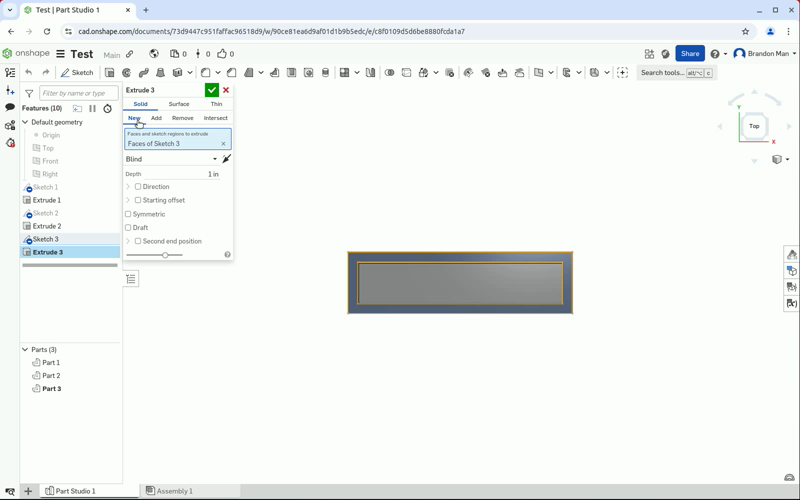
key(tab, 4)
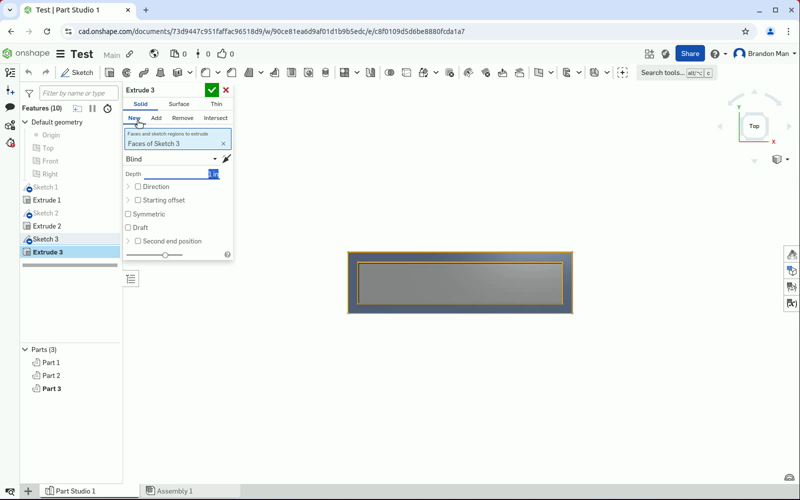
text(2.407)
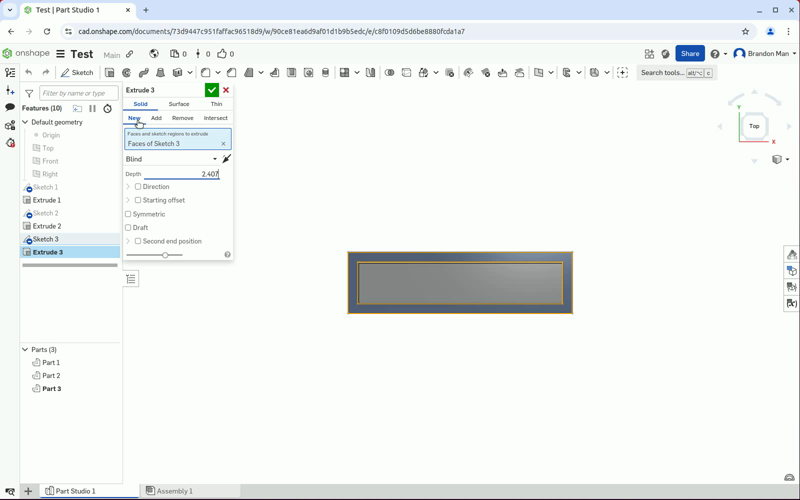
key(enter)
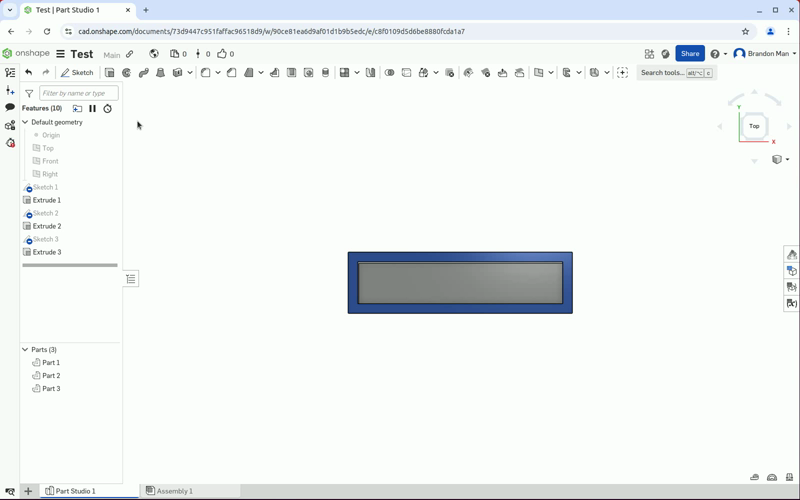
key(shift+h)
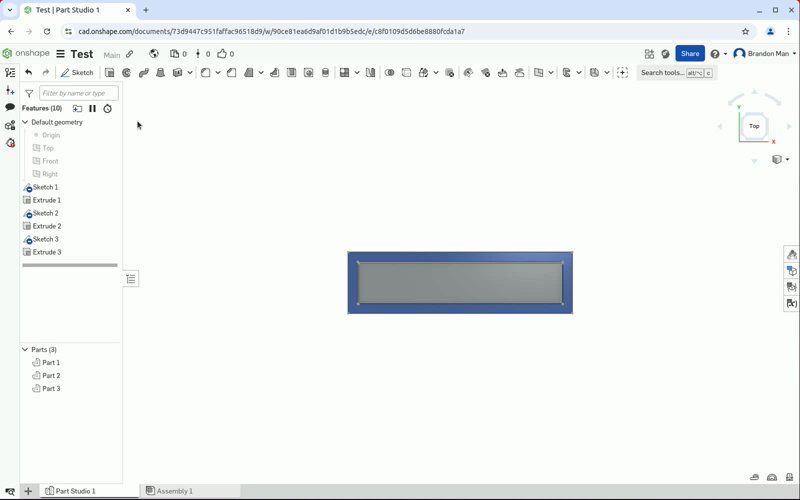
key(shift+h)
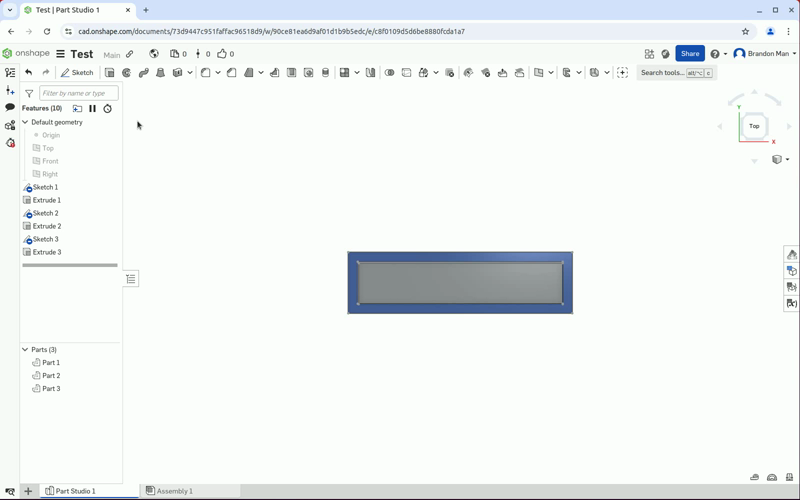
key(shift+7)
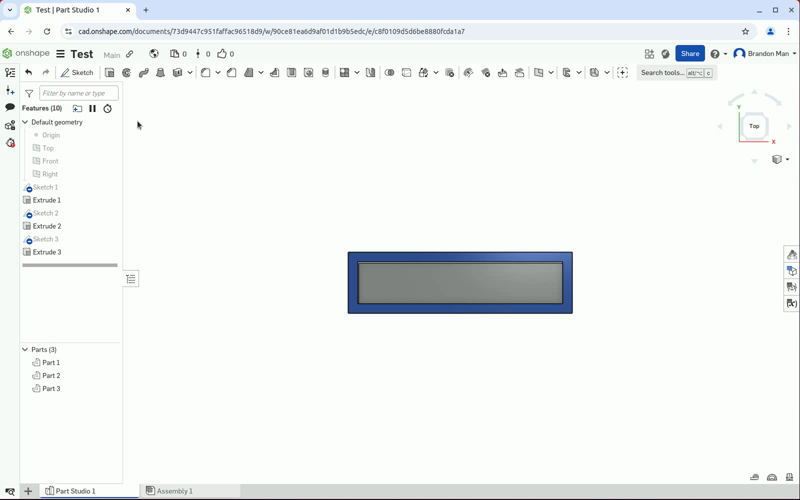
key(up, 3)
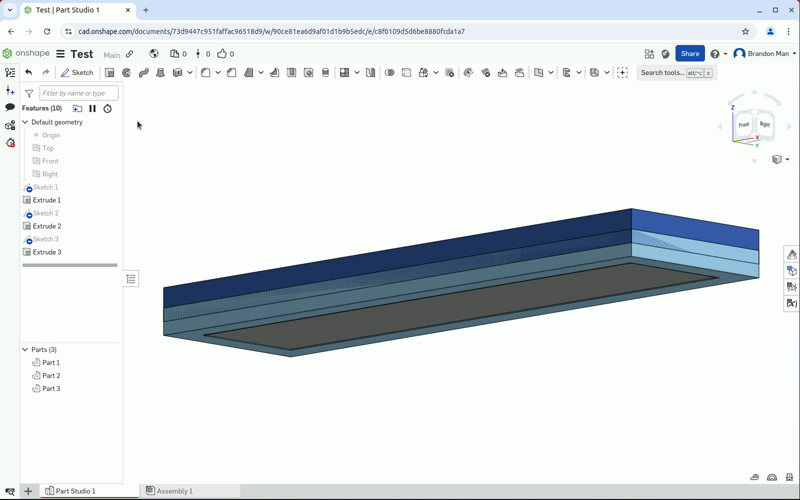
key(left, 3)
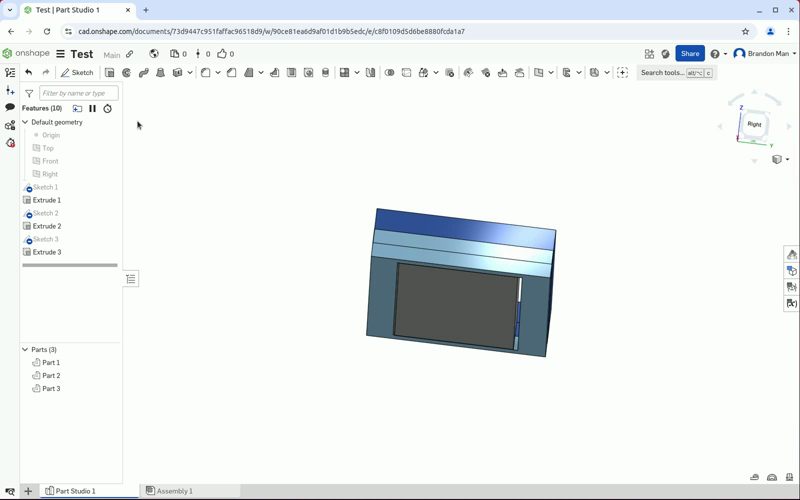
key(right, 3)
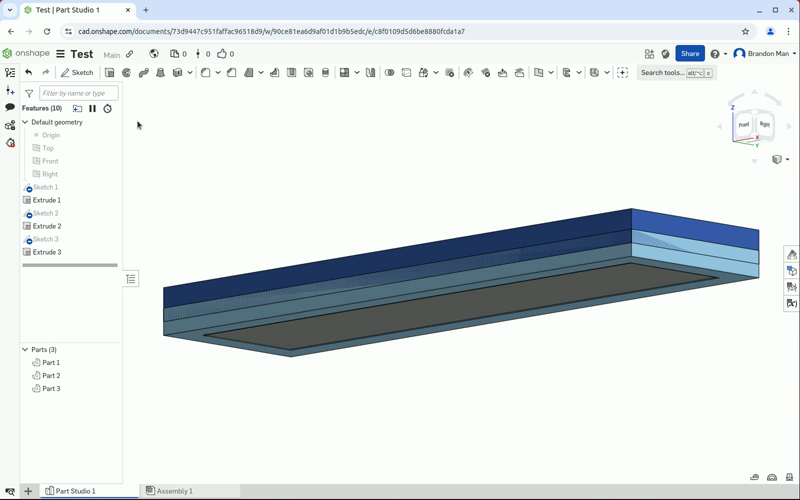
key(down, 3)
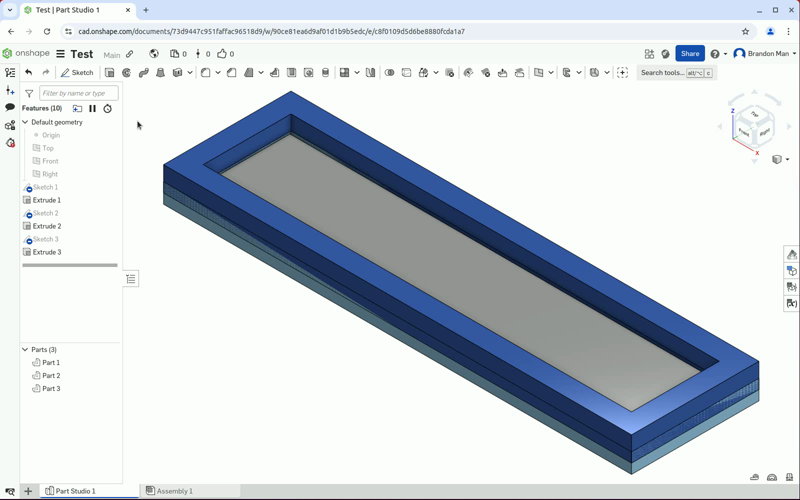
mouse_move(73, 189)
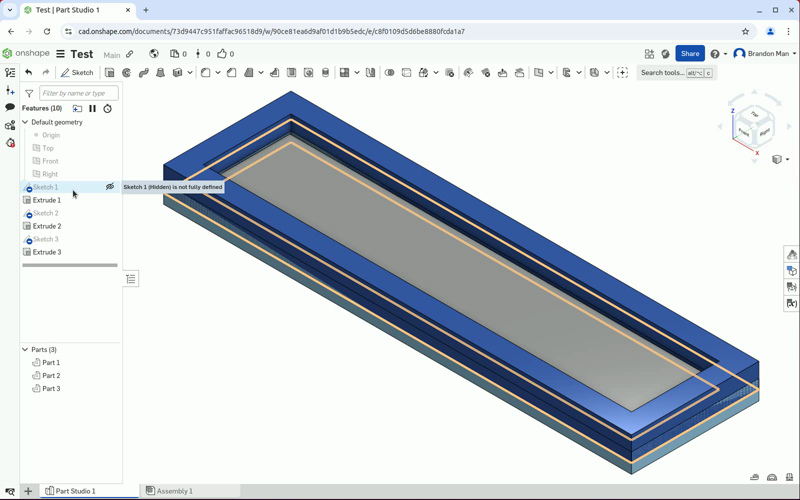
click(73, 189)